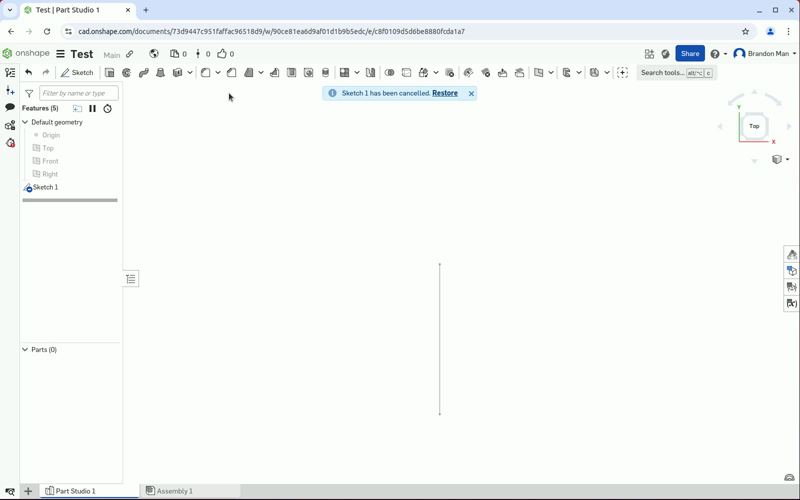
key(shift+h)
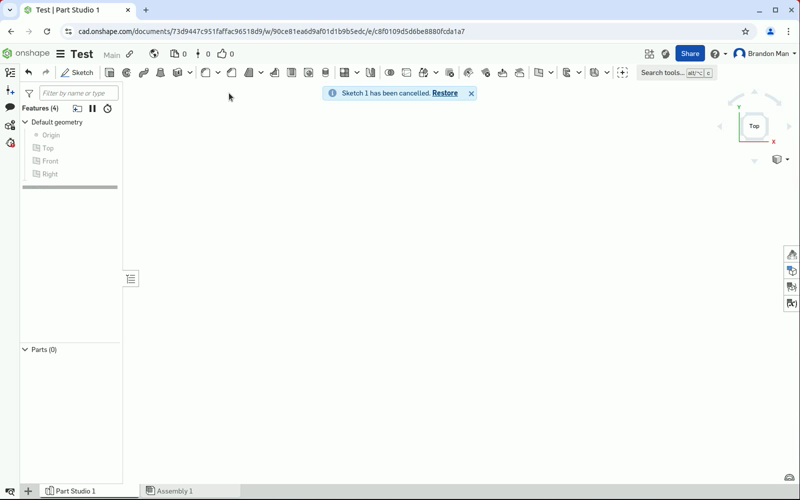
key(shift+s)
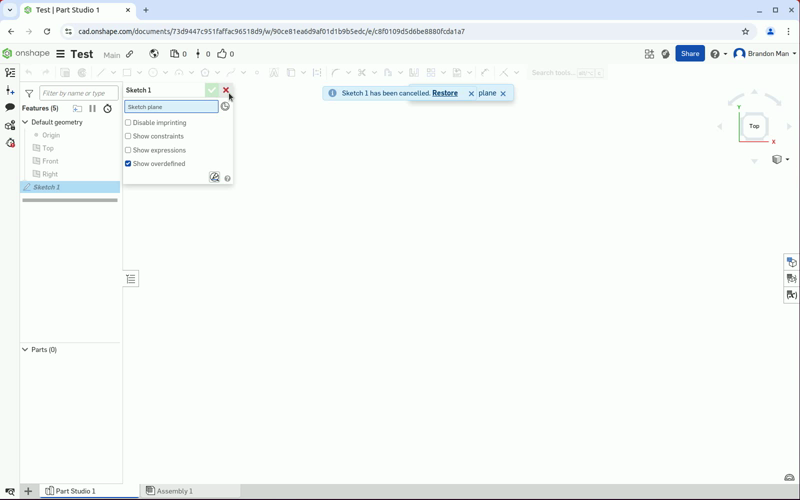
mouse_move(73, 150)
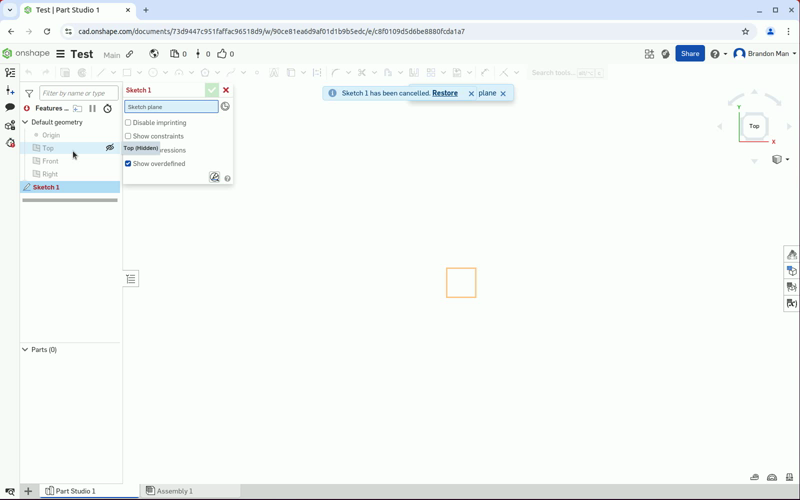
click(73, 150)
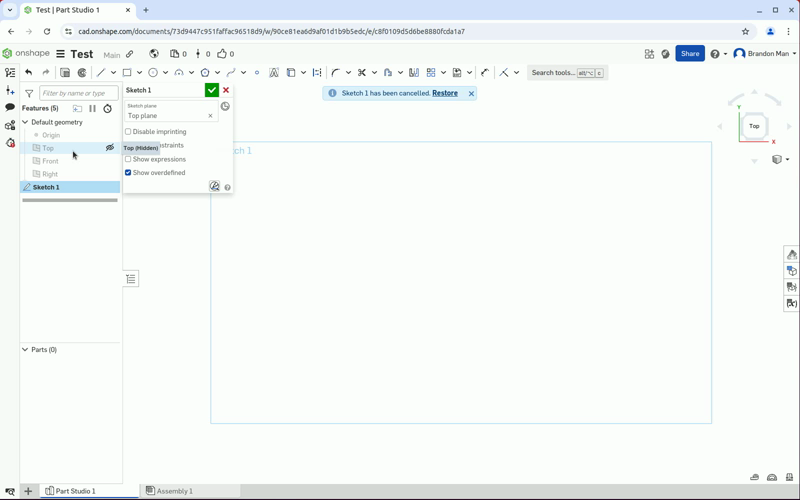
mouse_move(73, 352)
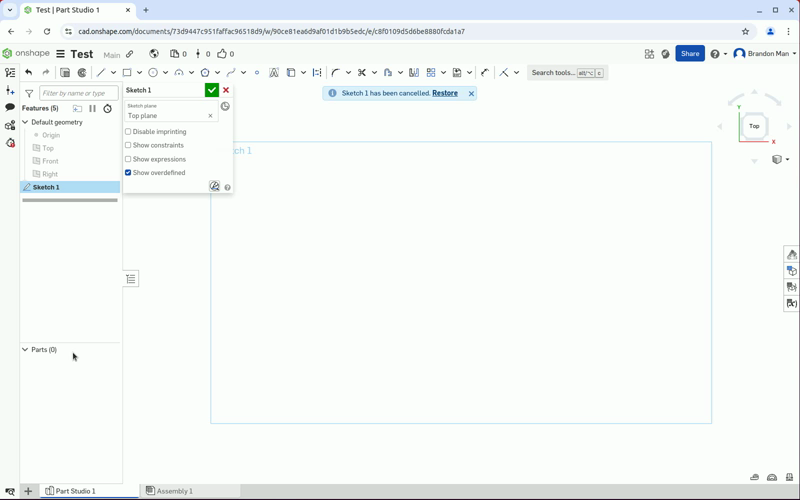
key(y)
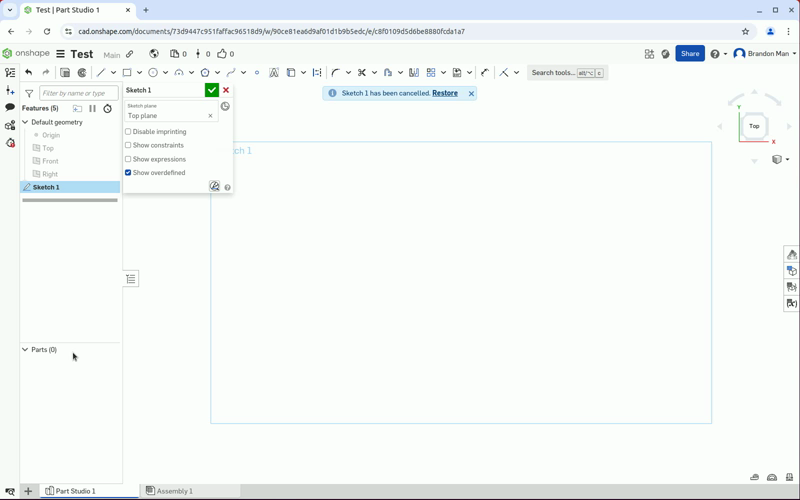
key(l)
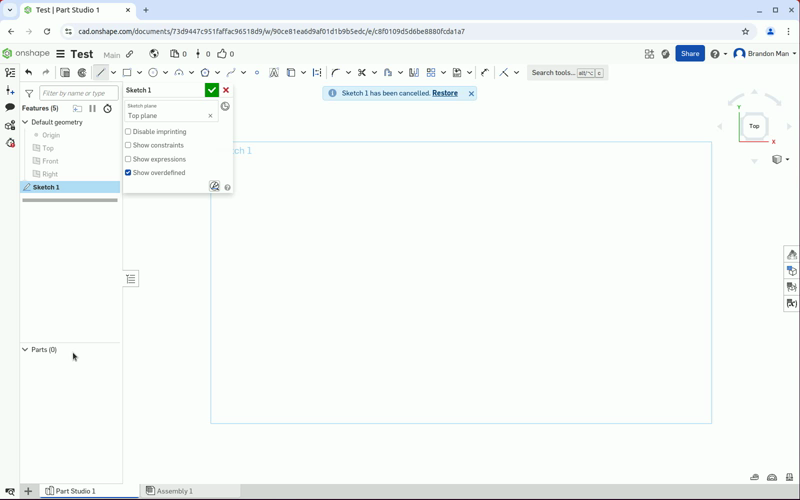
key_down(shift)
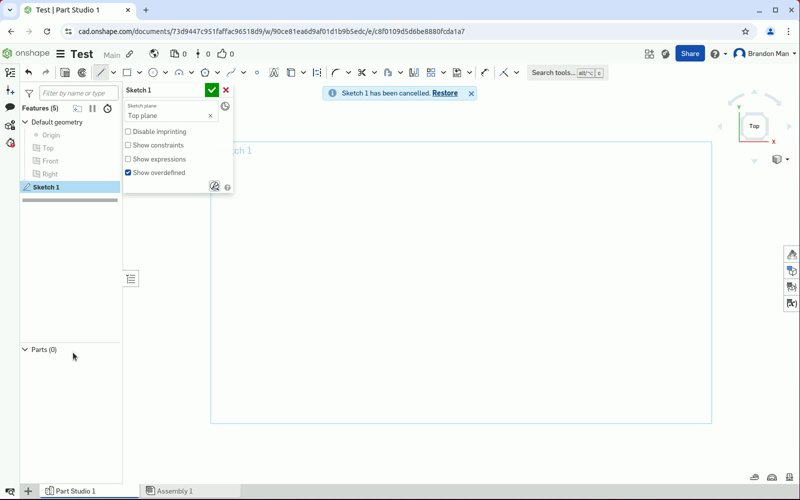
mouse_move(376, 282)
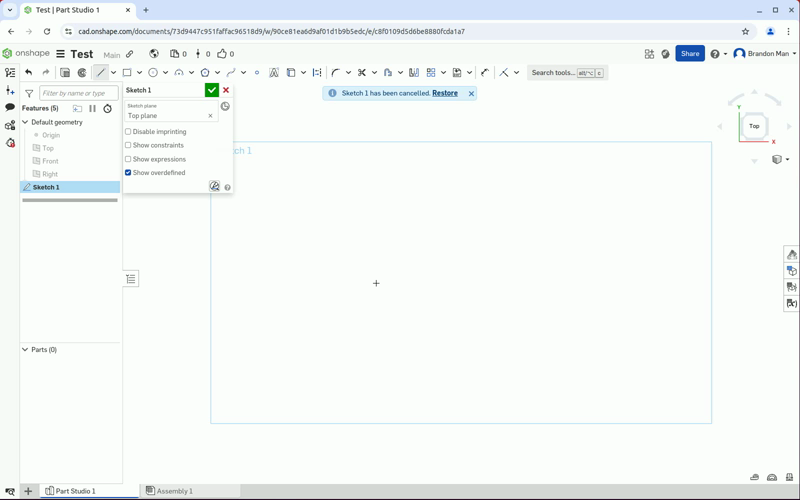
click(376, 282)
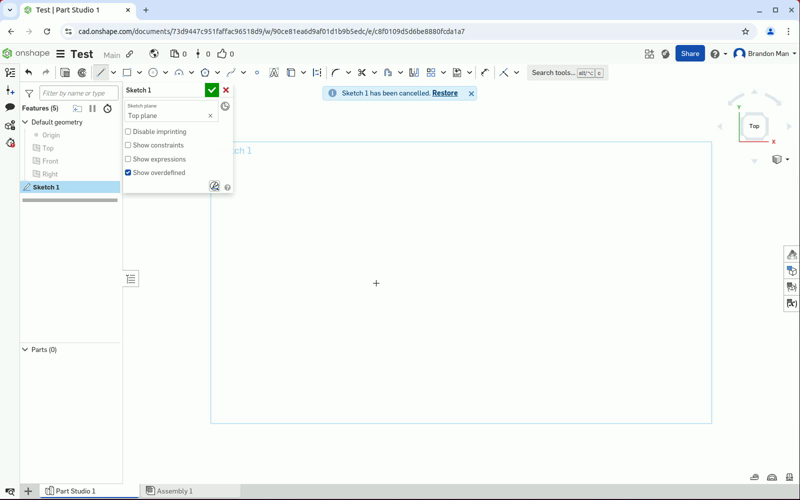
key_up(shift)
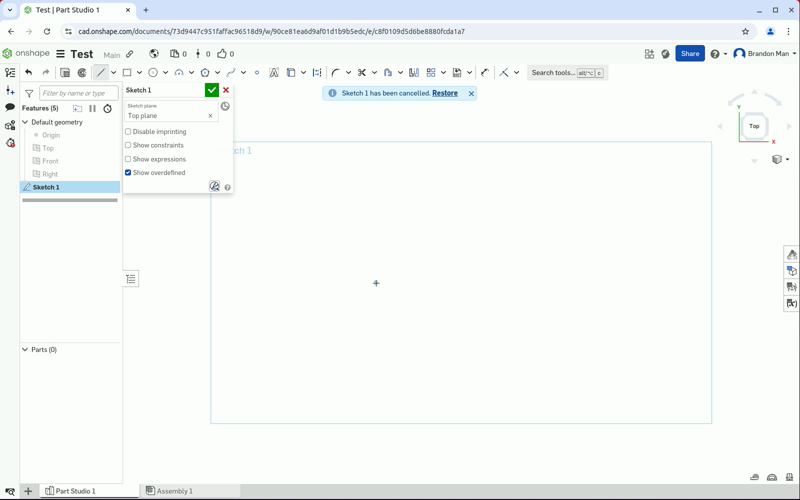
key_down(shift)
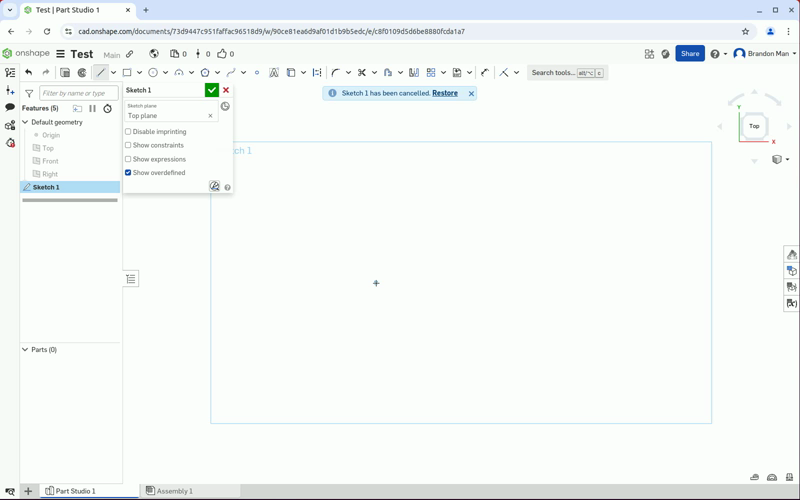
mouse_move(406, 282)
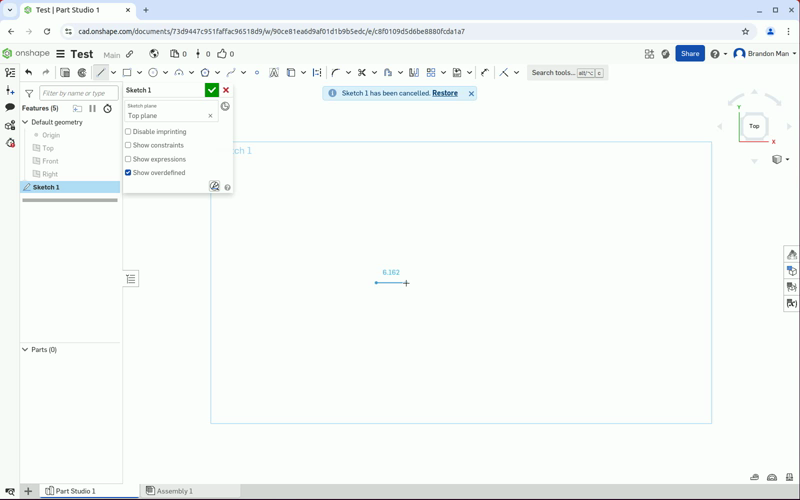
mouse_move(419, 282)
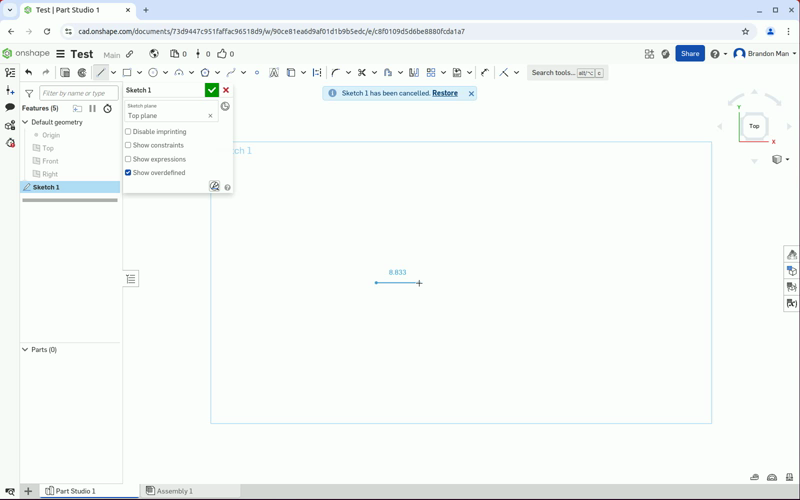
click(419, 282)
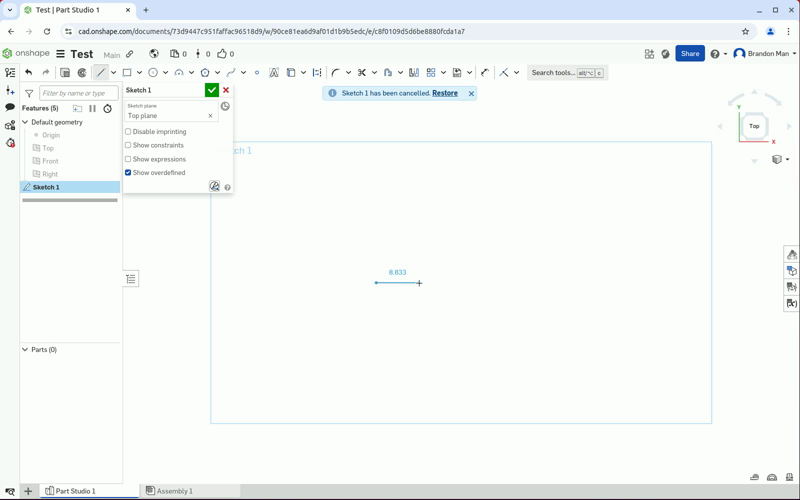
key_up(shift)
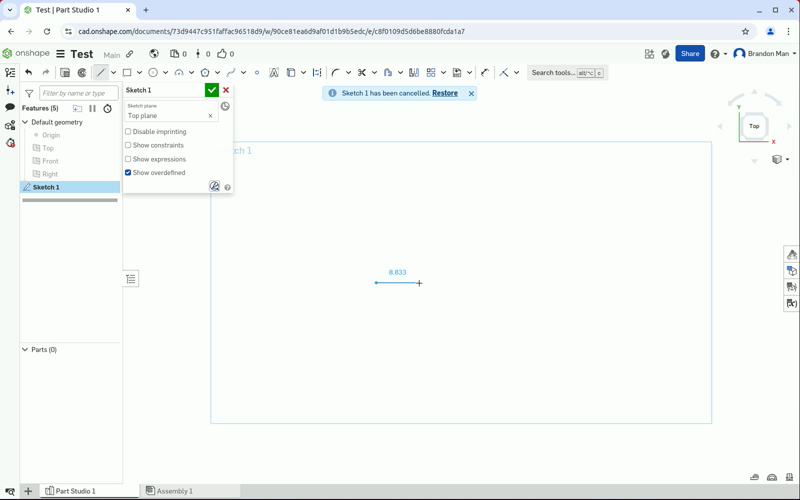
key_down(shift)
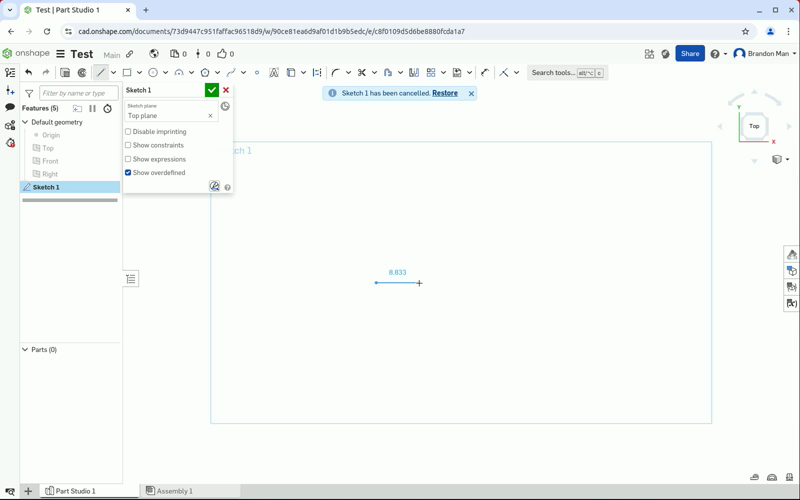
mouse_move(449, 282)
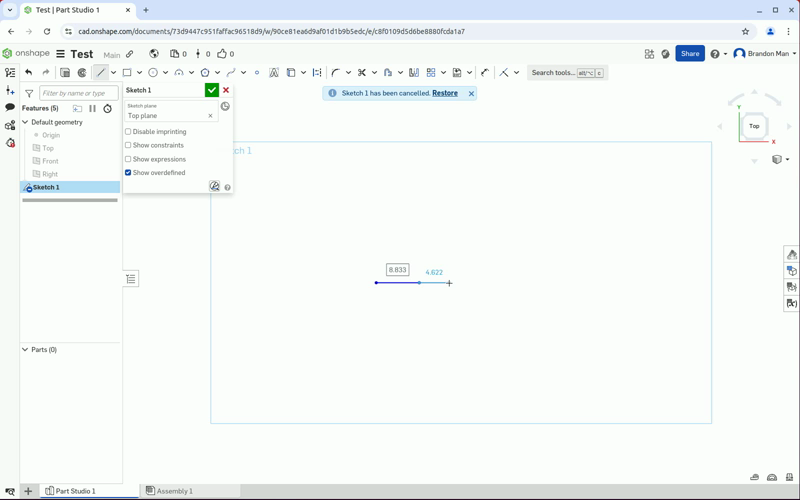
mouse_move(419, 254)
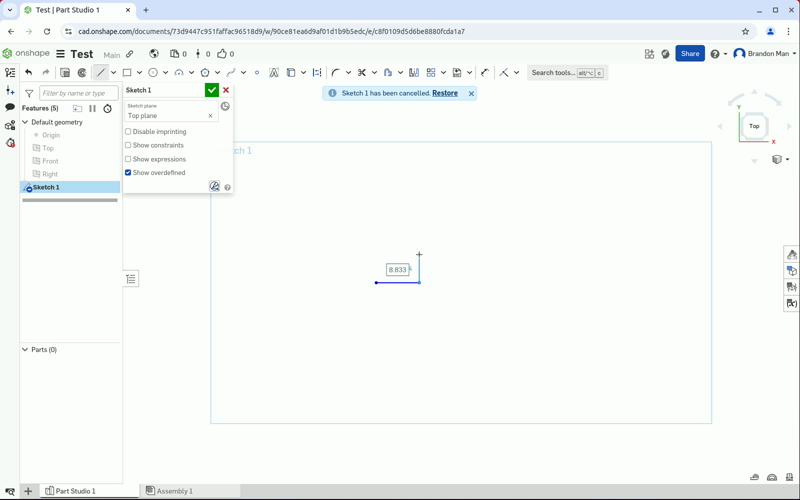
click(419, 254)
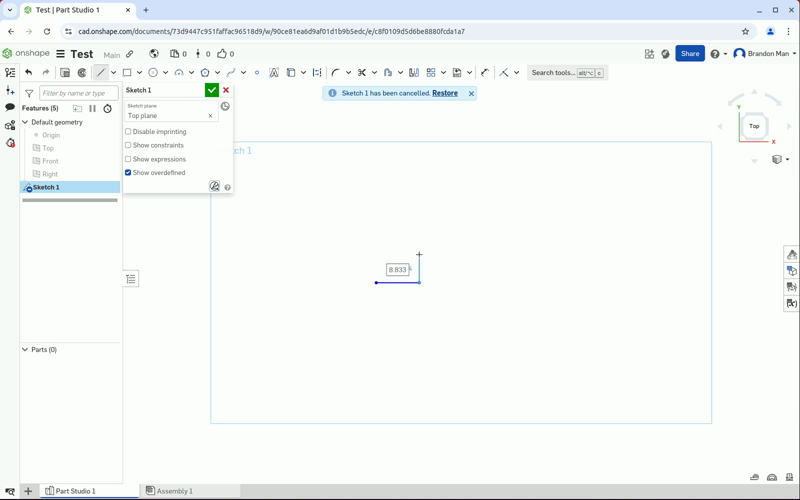
key_up(shift)
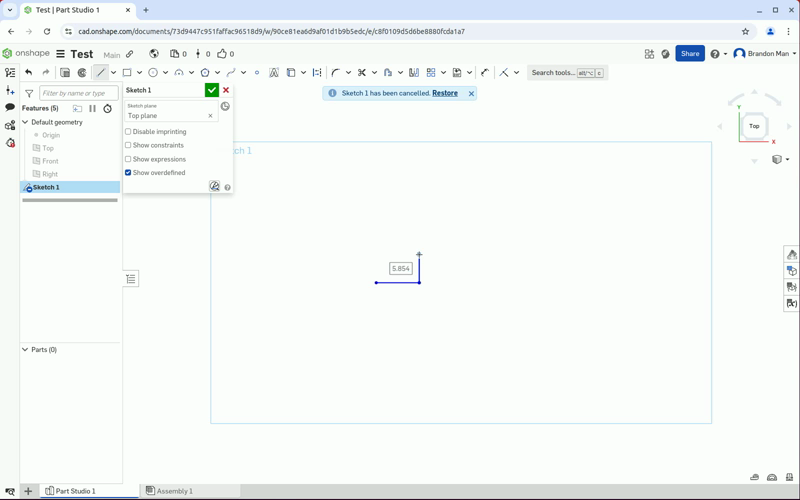
key_down(shift)
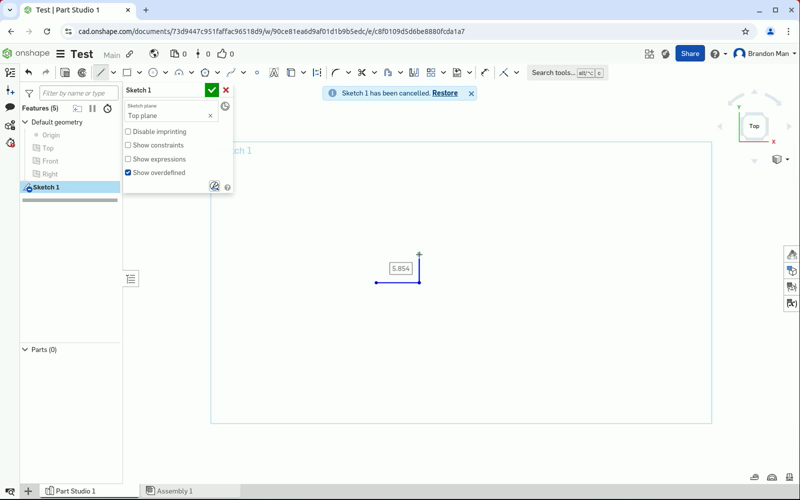
mouse_move(449, 254)
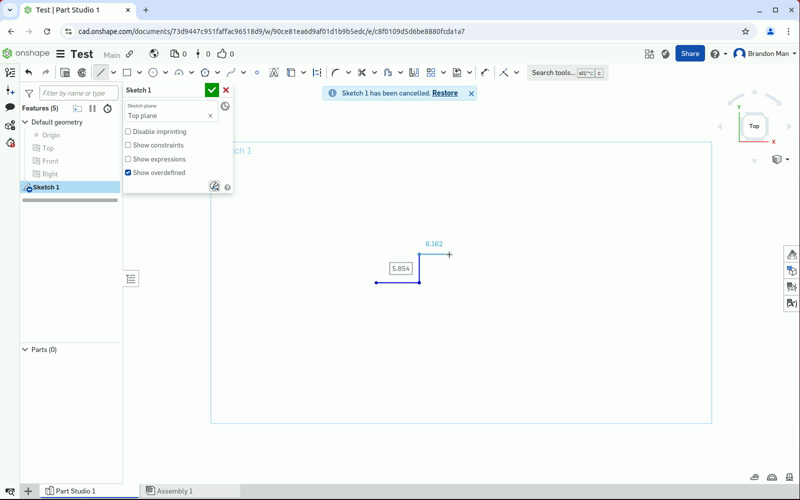
mouse_move(376, 254)
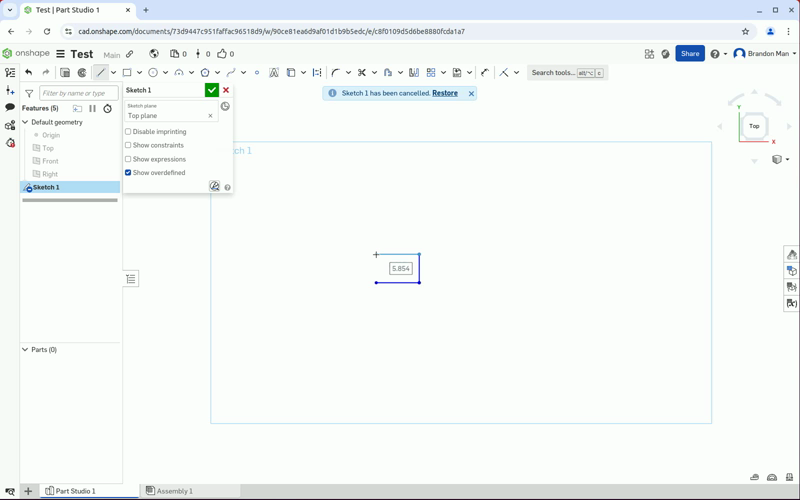
click(376, 254)
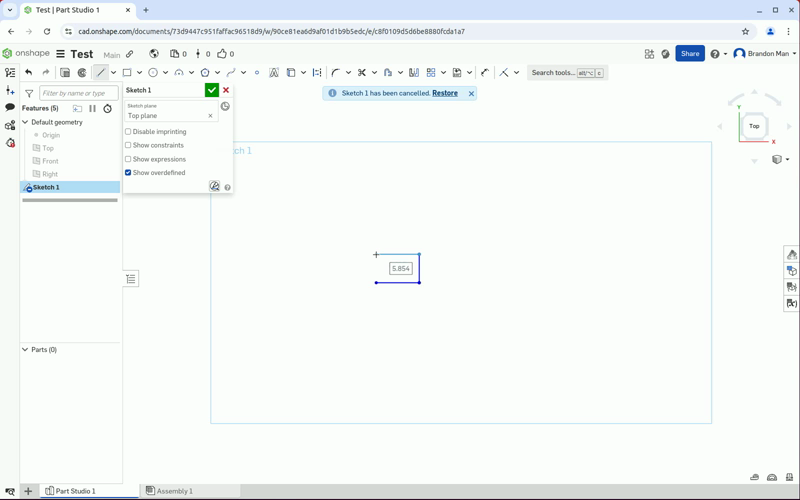
key_up(shift)
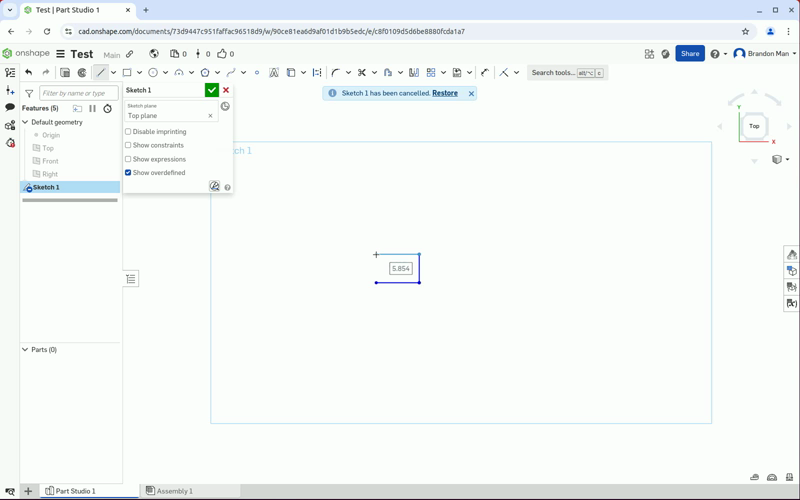
mouse_move(406, 254)
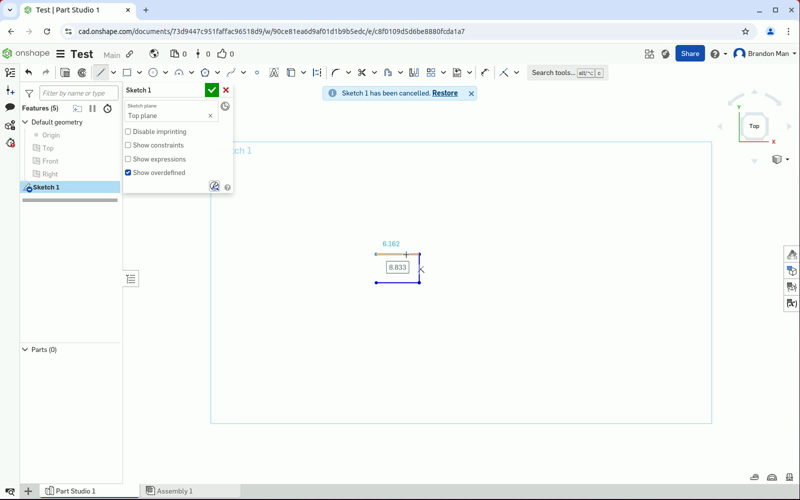
key_down(shift)
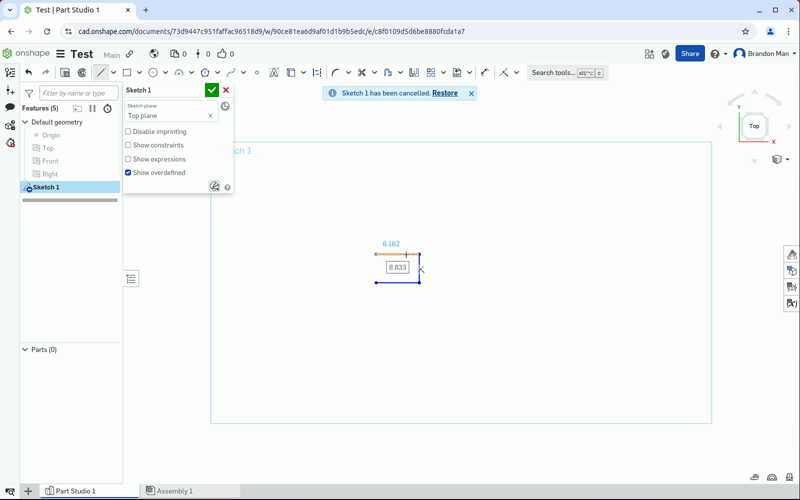
mouse_move(376, 282)
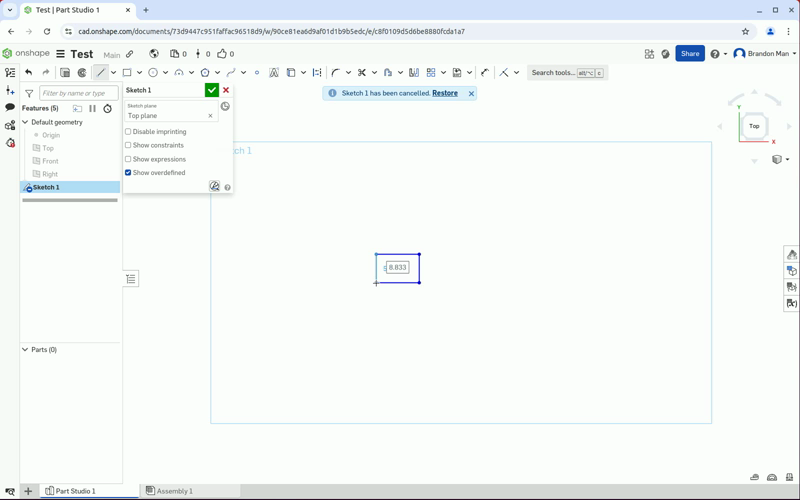
key_up(shift)
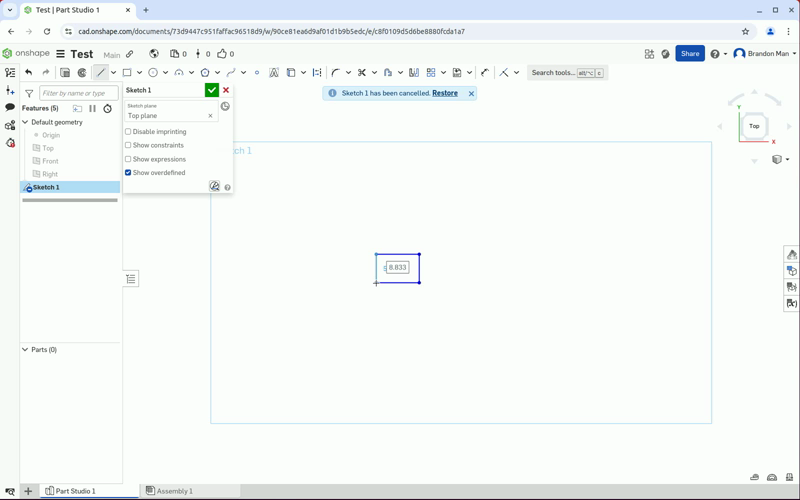
click(376, 282)
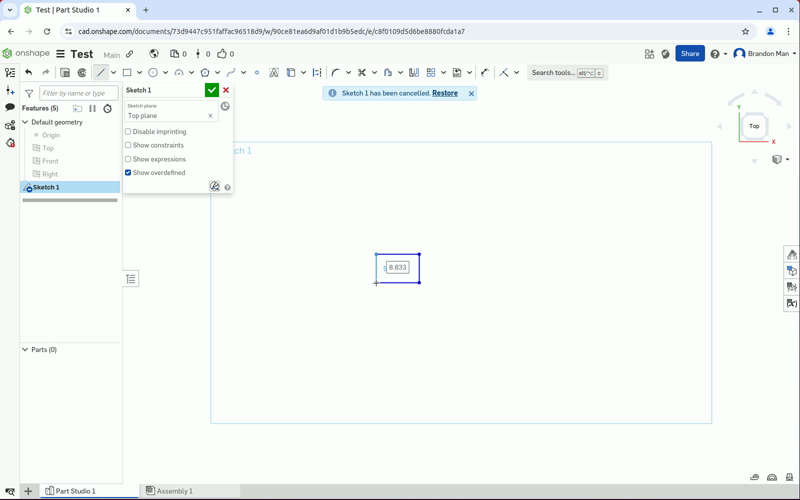
key(esc)
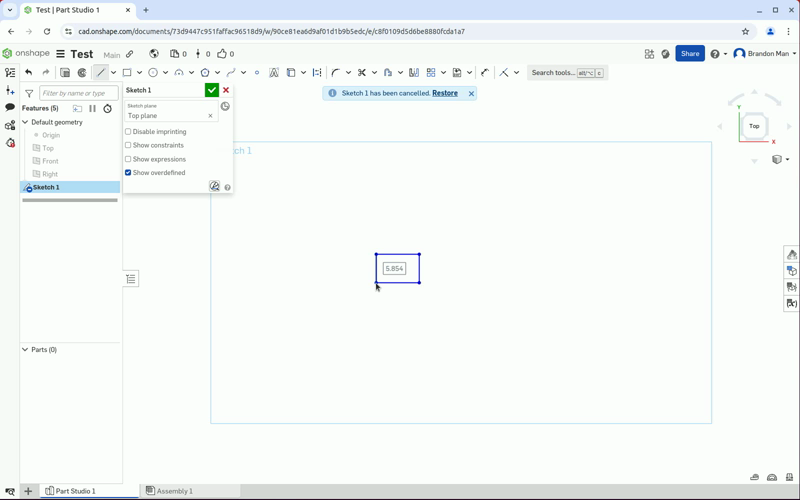
mouse_move(411, 260)
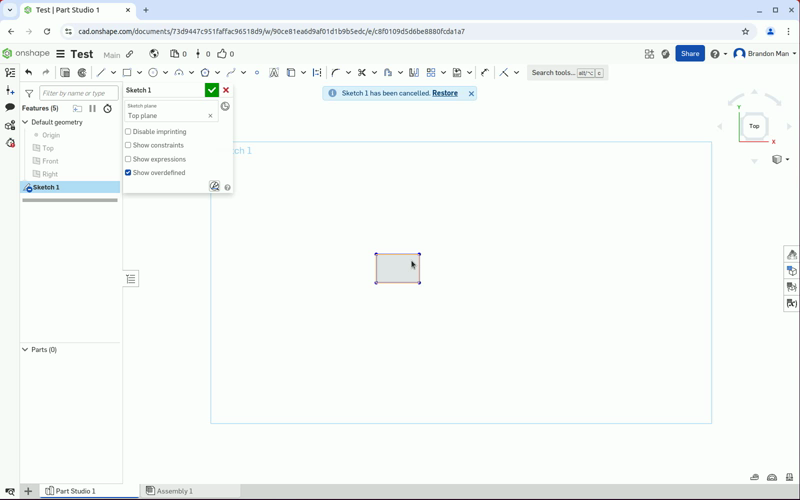
scroll(6)
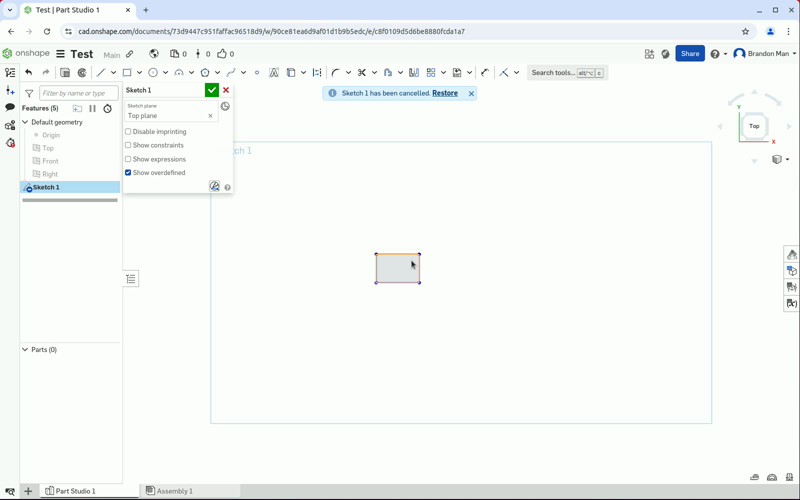
scroll(6)
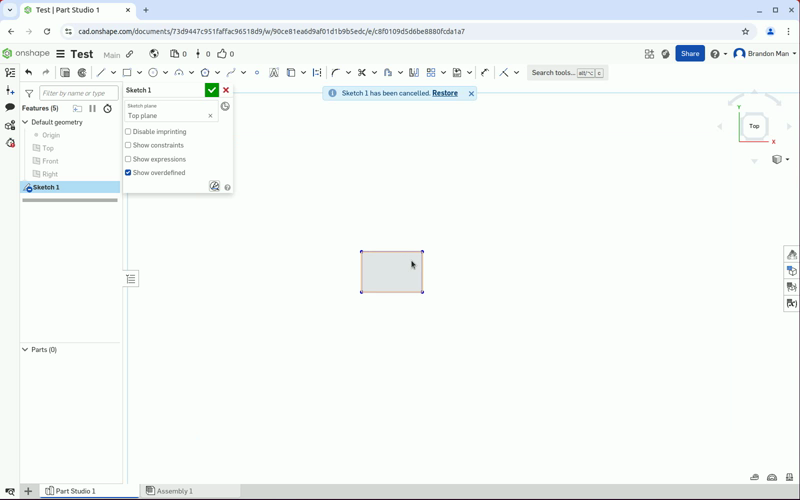
scroll(6)
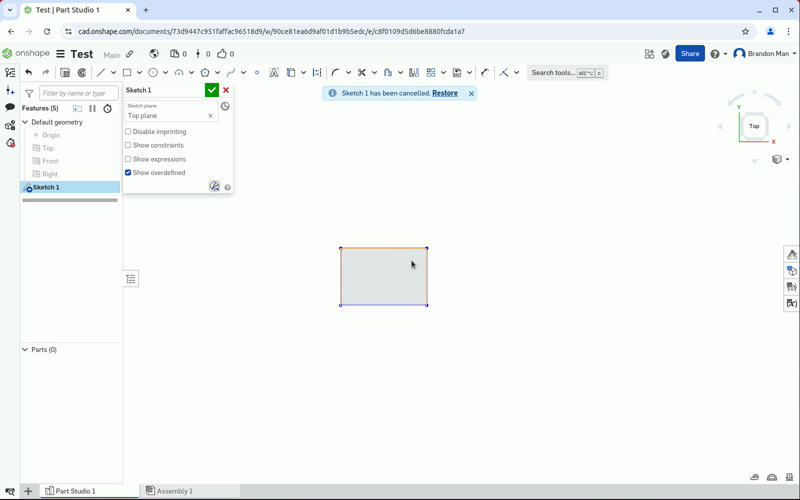
scroll(6)
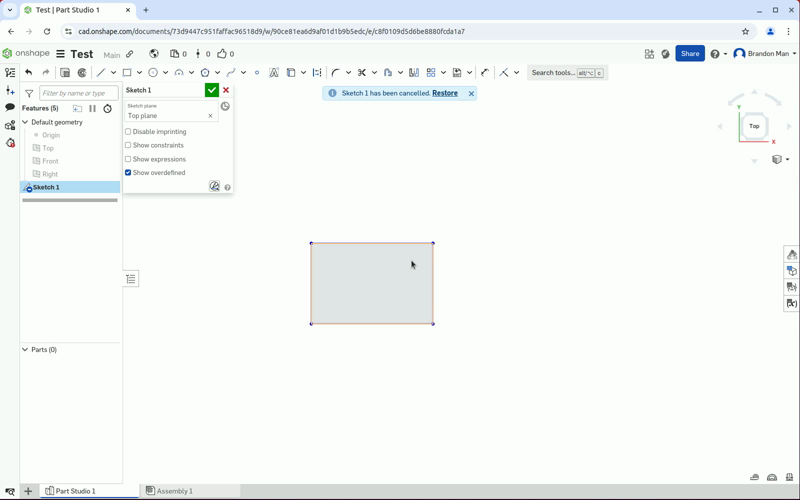
scroll(6)
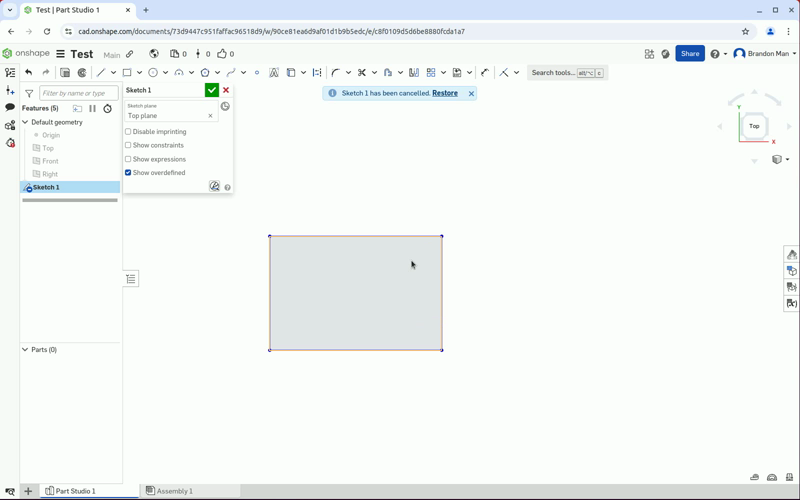
scroll(6)
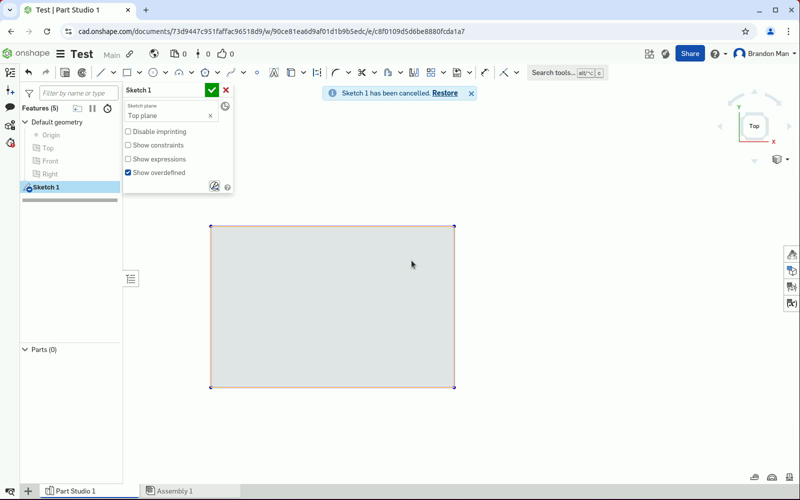
scroll(6)
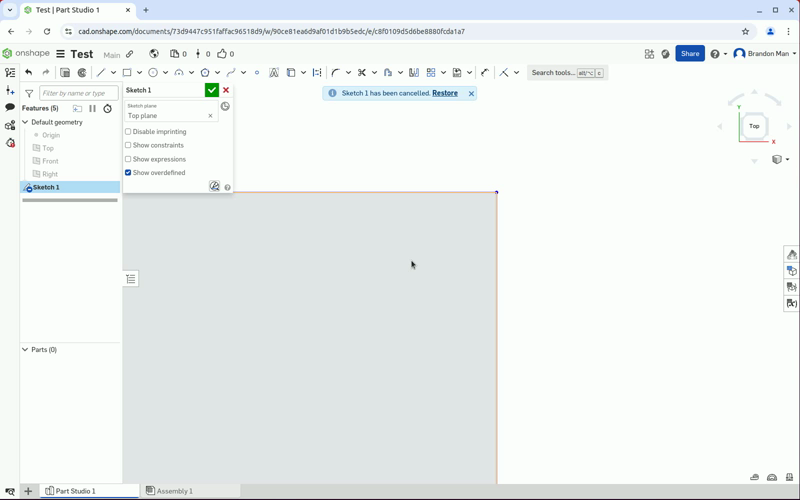
click(411, 260)
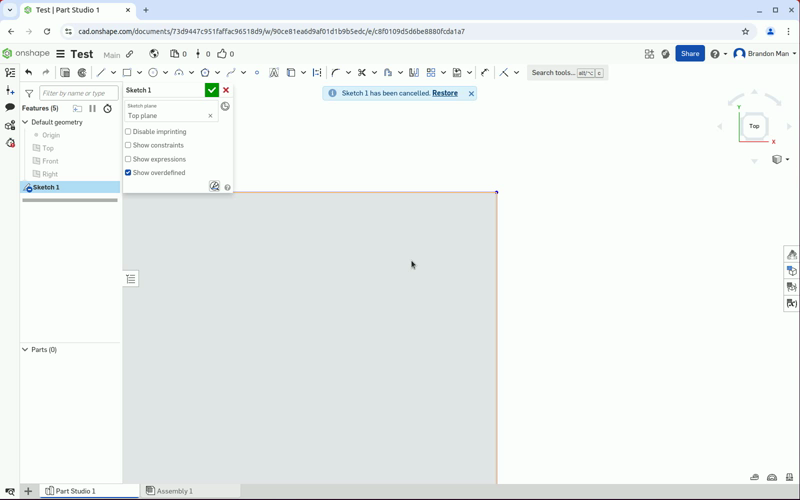
scroll(-6)
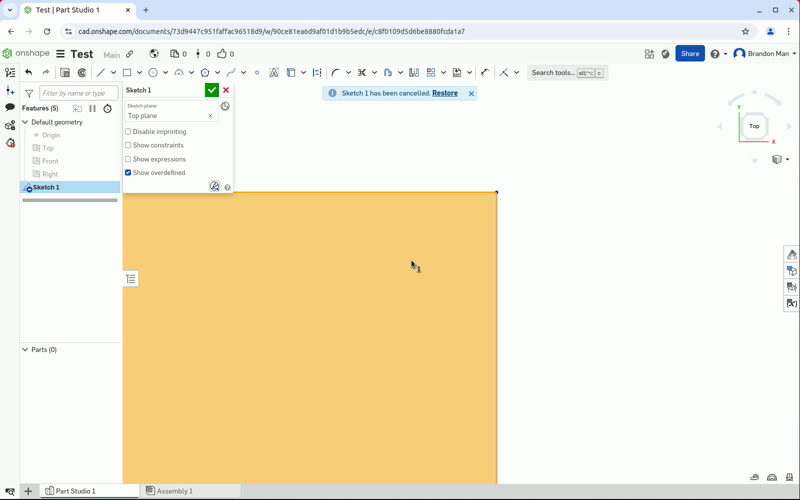
scroll(-6)
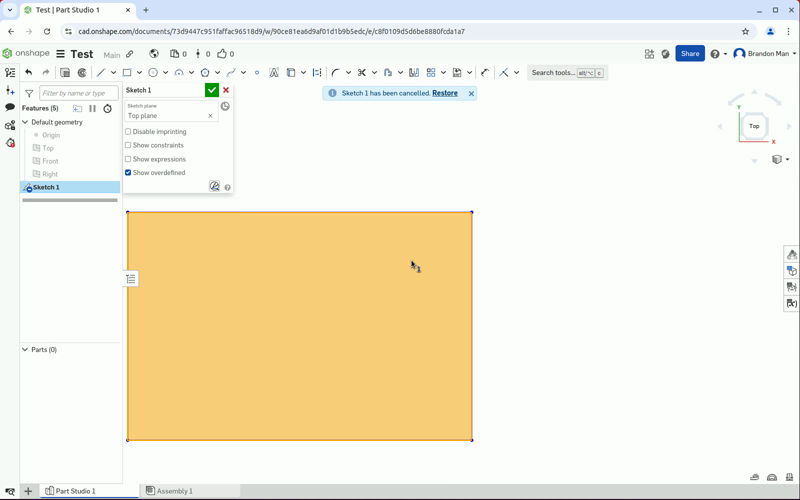
scroll(-6)
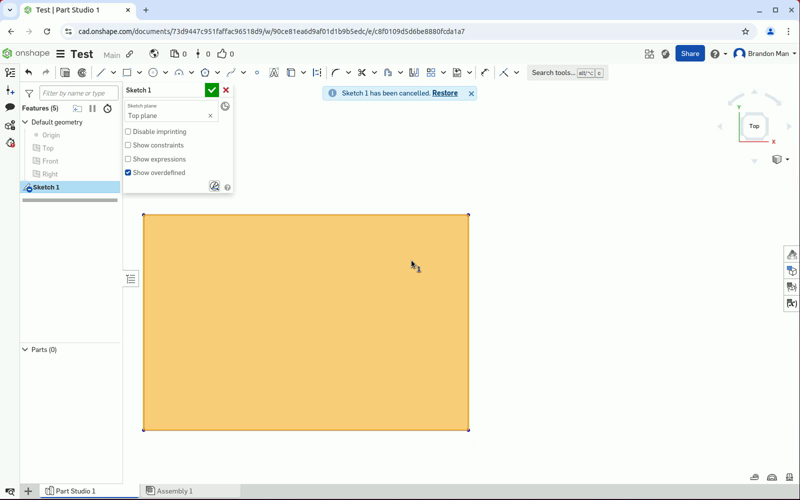
scroll(-6)
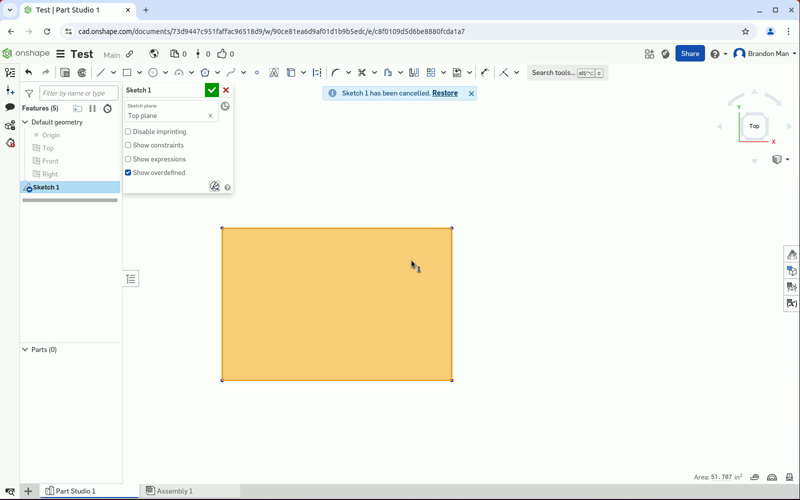
scroll(-6)
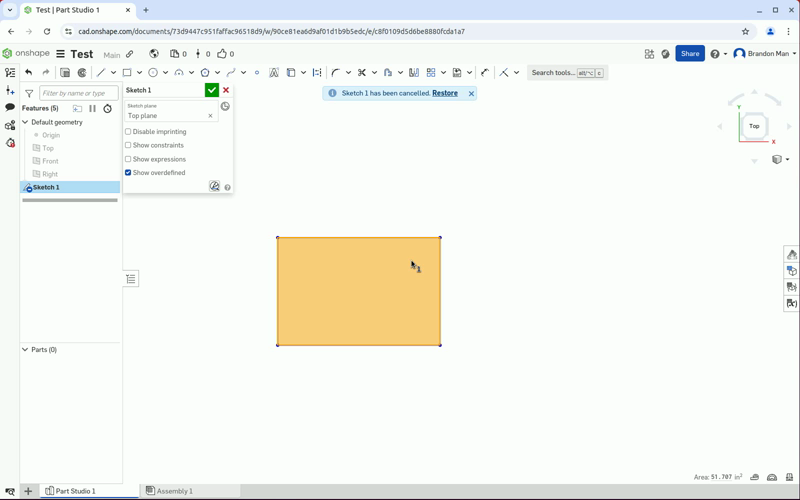
scroll(-6)
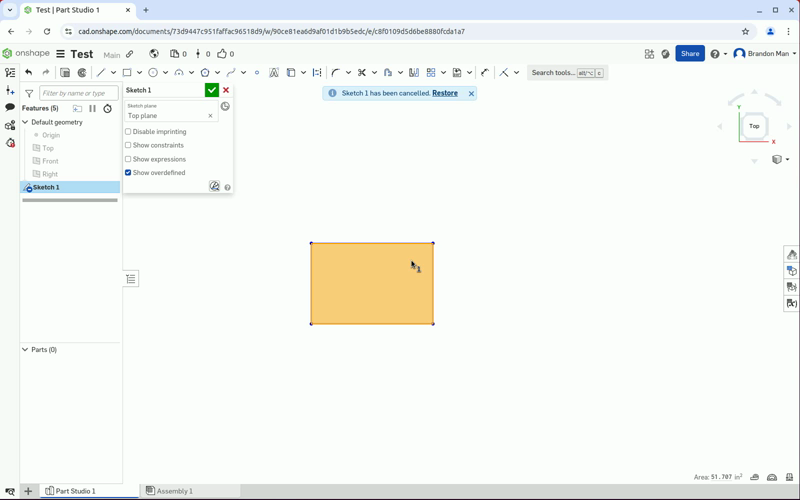
scroll(-6)
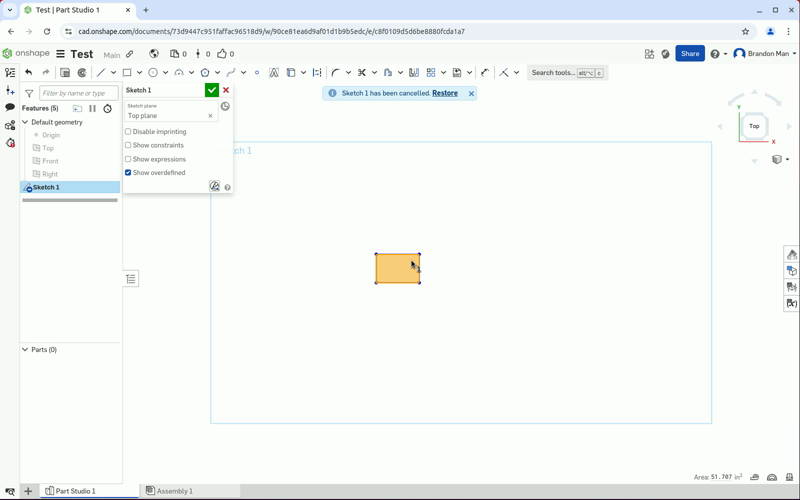
mouse_move(73, 352)
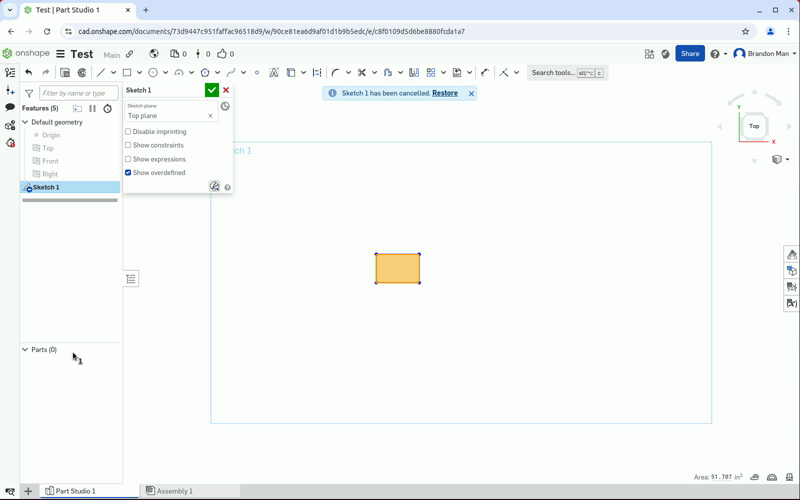
key(shift+y)
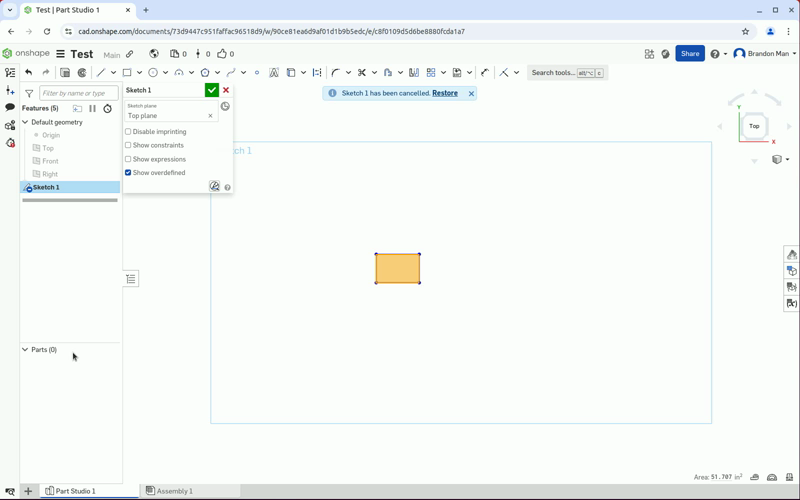
key(shift+e)
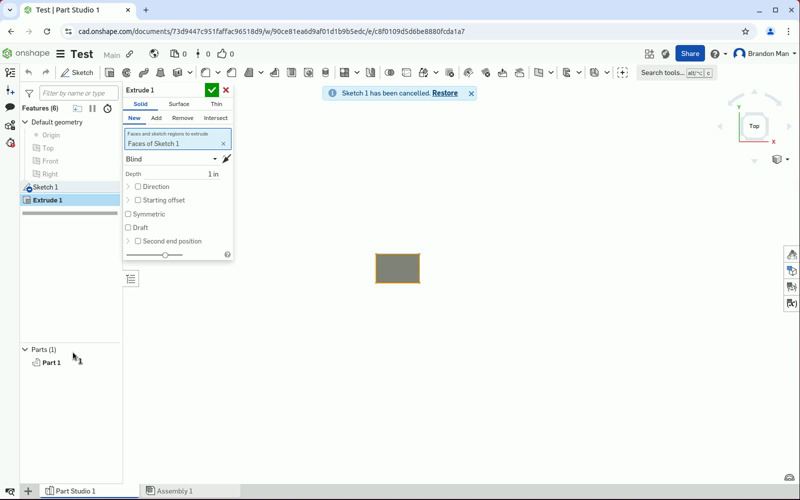
mouse_move(143, 106)
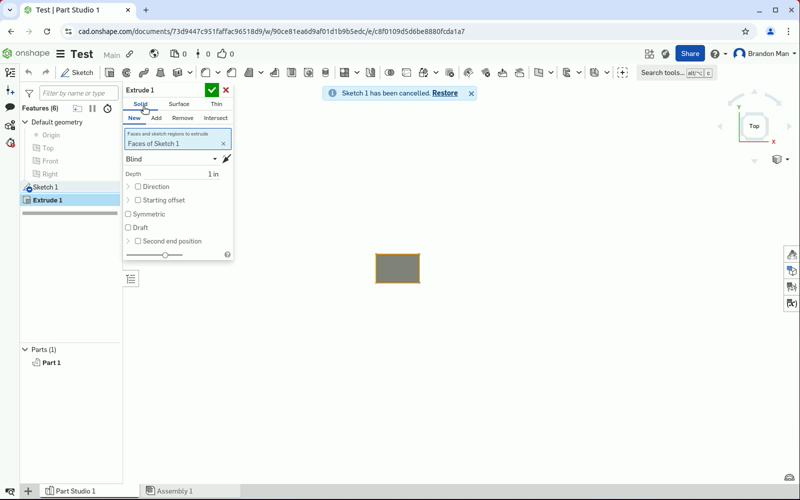
click(143, 106)
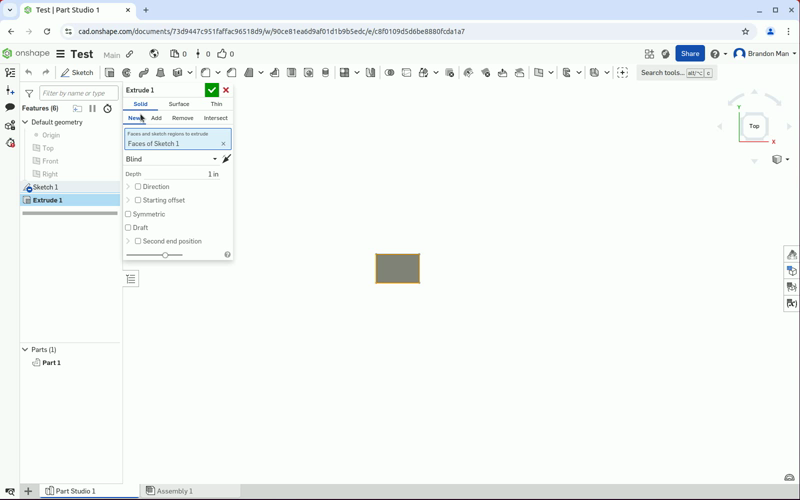
mouse_move(137, 120)
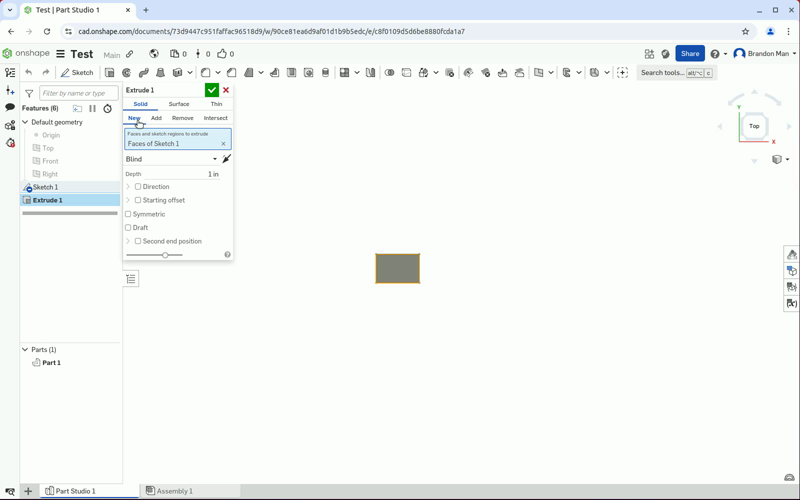
click(137, 120)
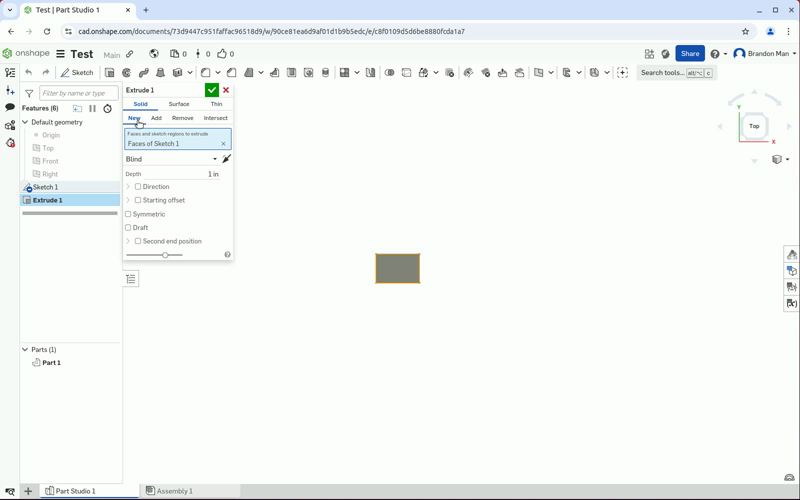
key(tab, 4)
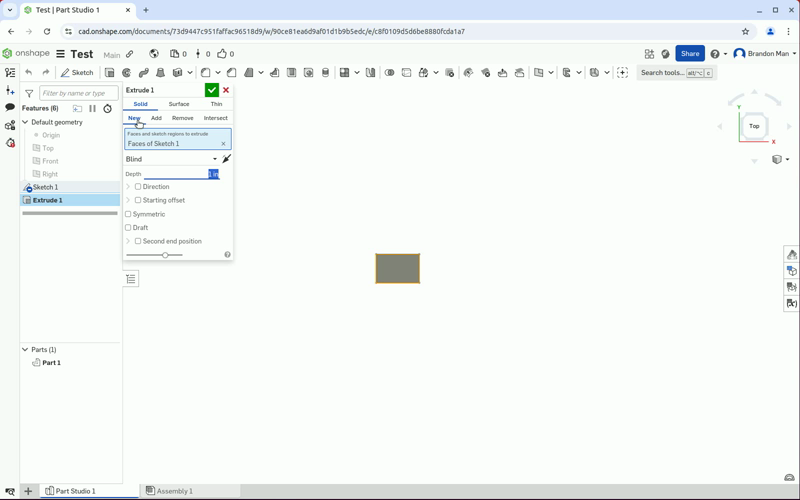
text(23.108)
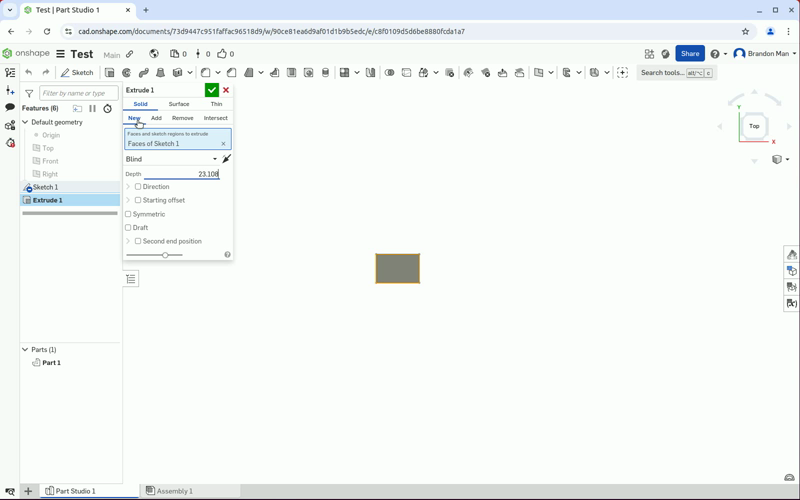
key(enter)
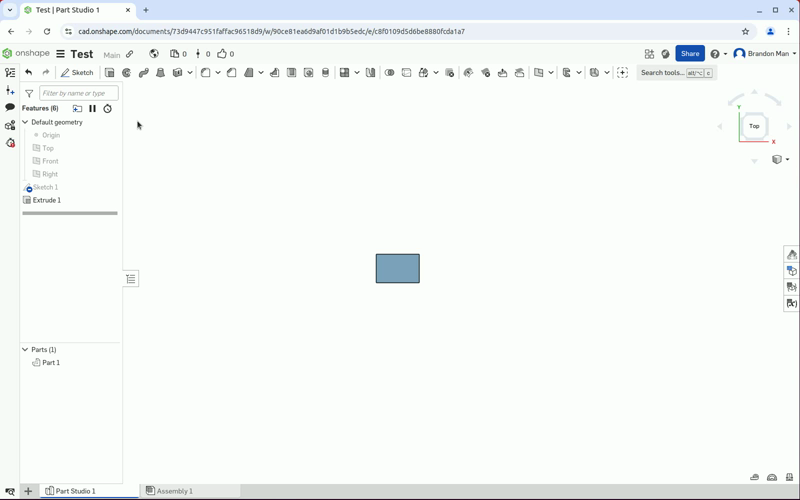
key(shift+h)
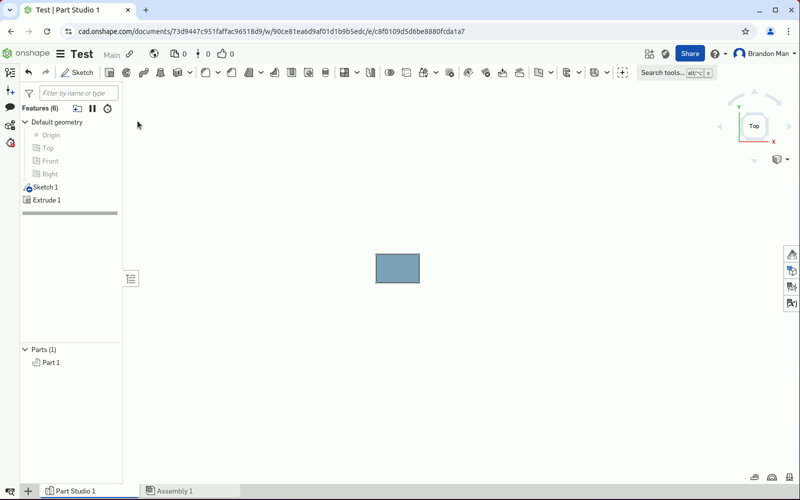
key(shift+h)
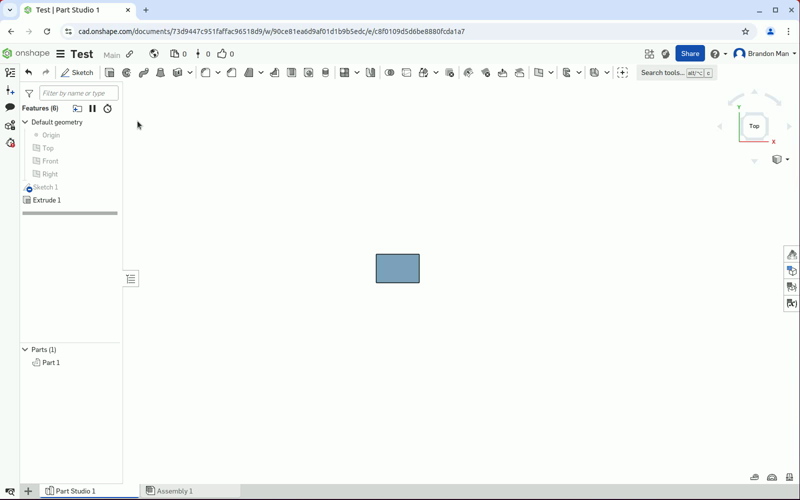
mouse_move(73, 189)
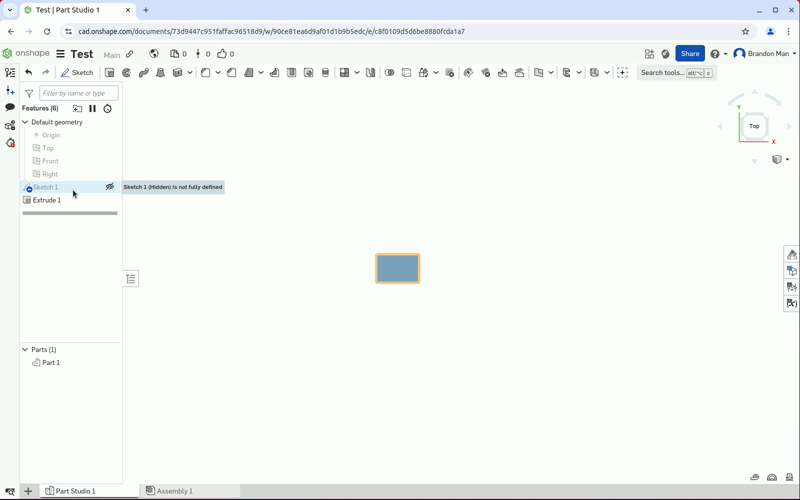
click(73, 189)
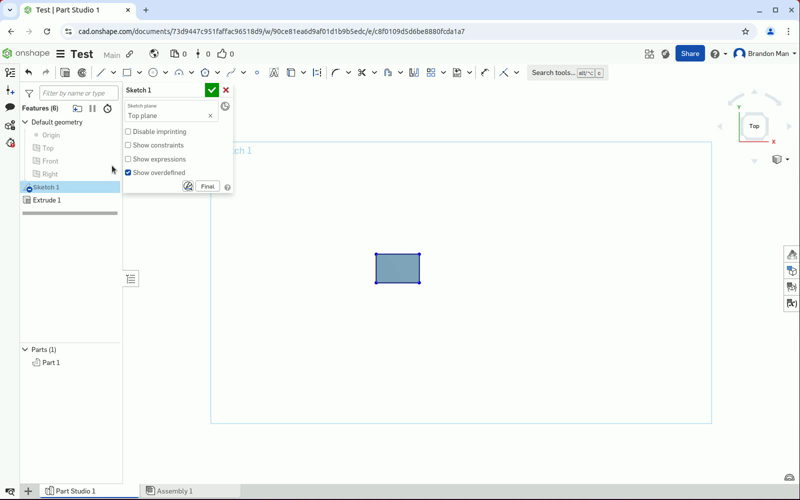
mouse_move(229, 92)
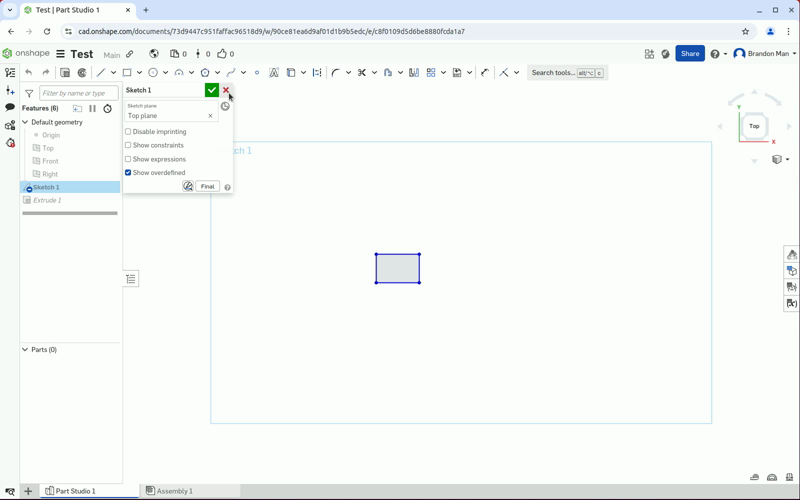
click(229, 92)
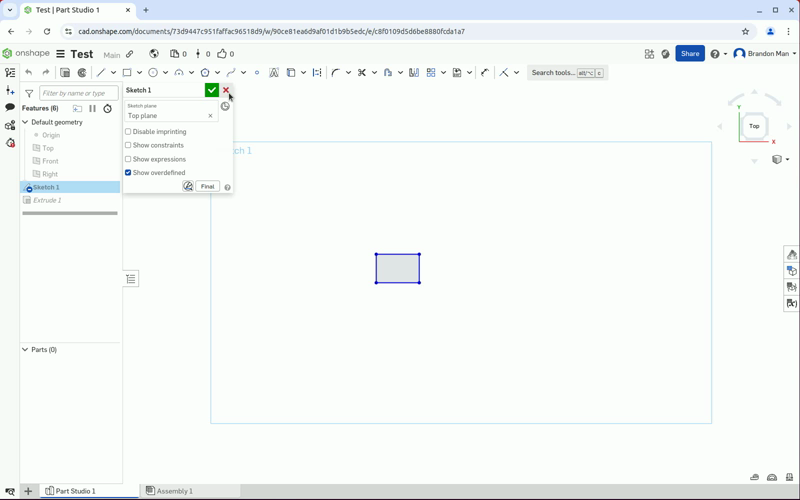
key(shift+s)
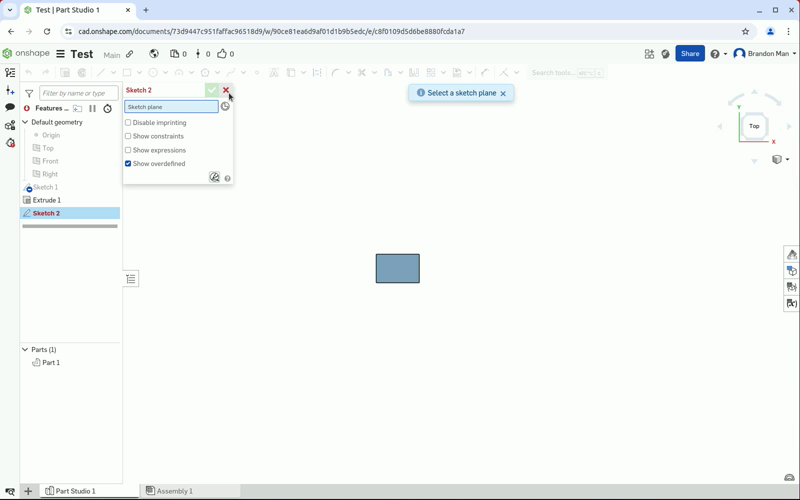
mouse_move(73, 150)
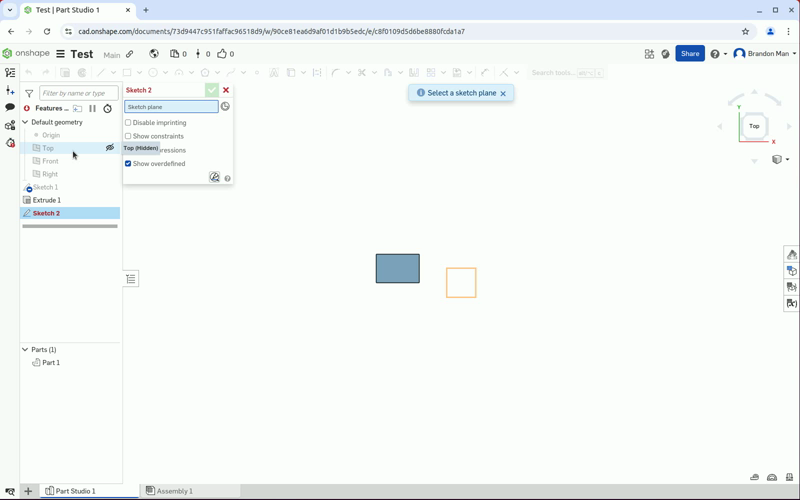
click(73, 150)
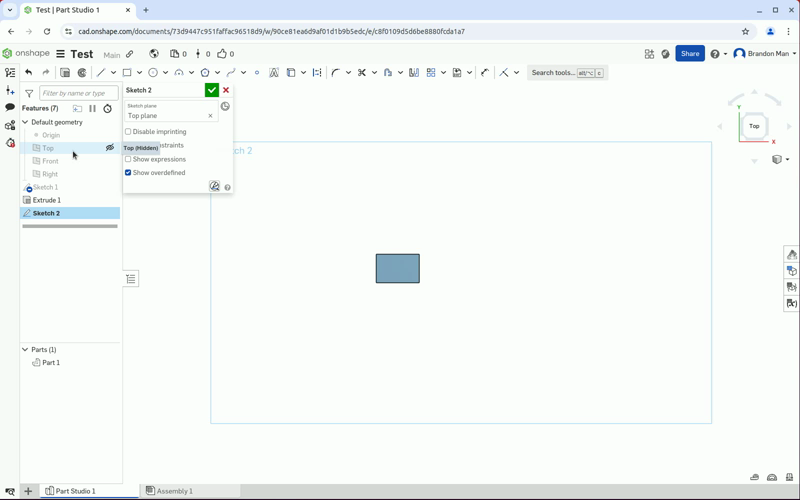
mouse_move(73, 352)
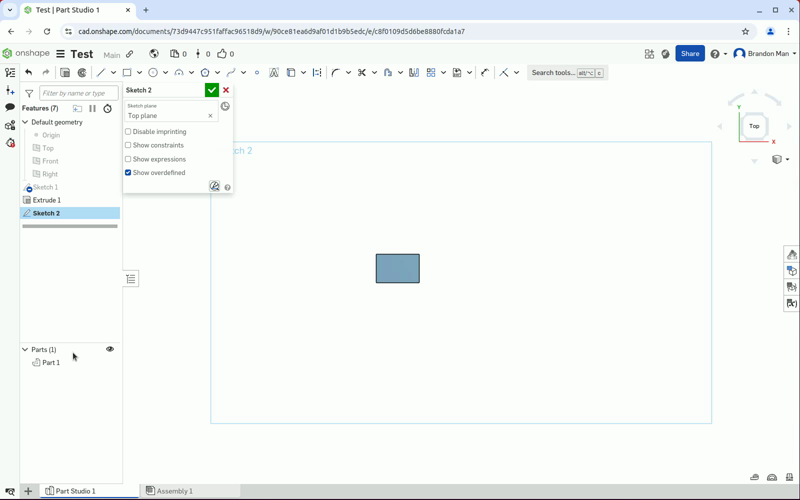
key(y)
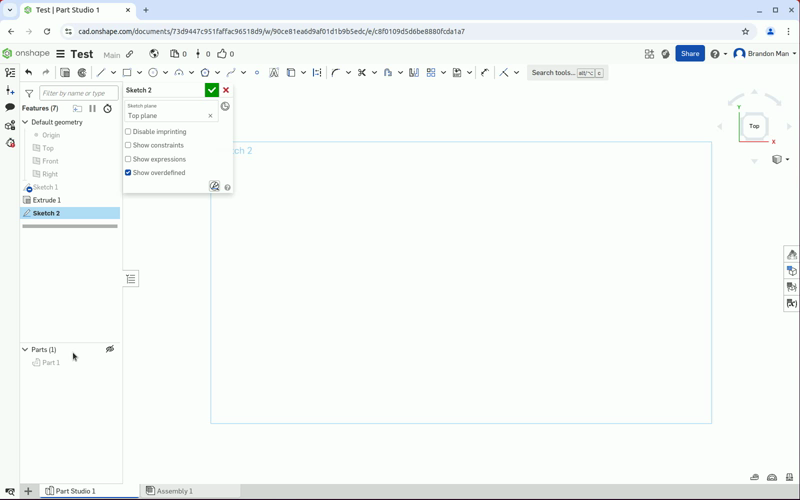
key(l)
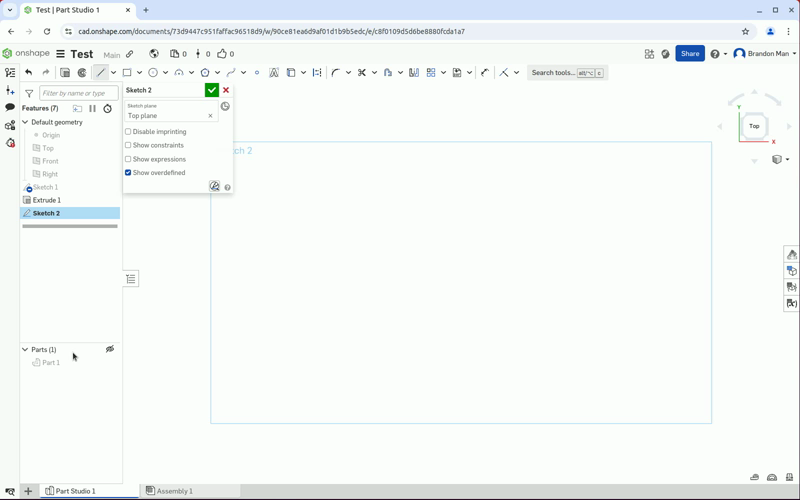
key_down(shift)
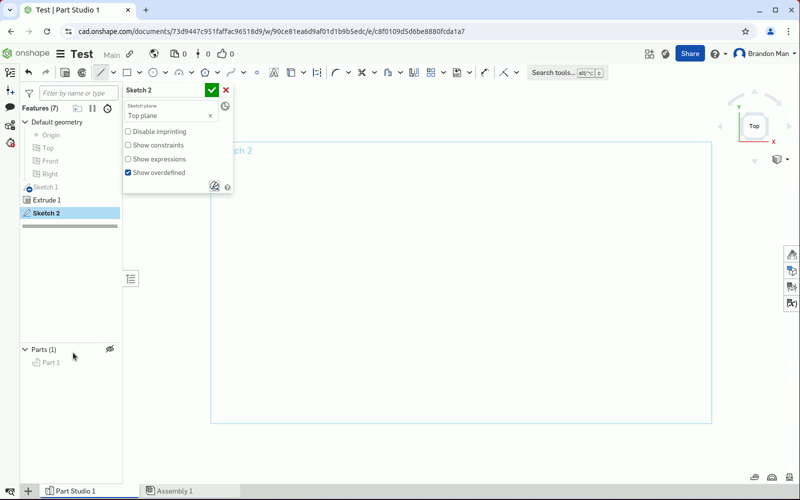
mouse_move(474, 282)
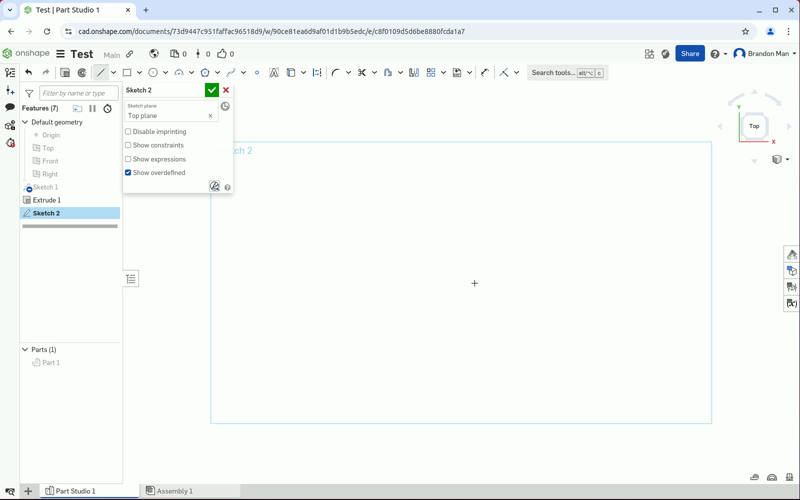
click(474, 282)
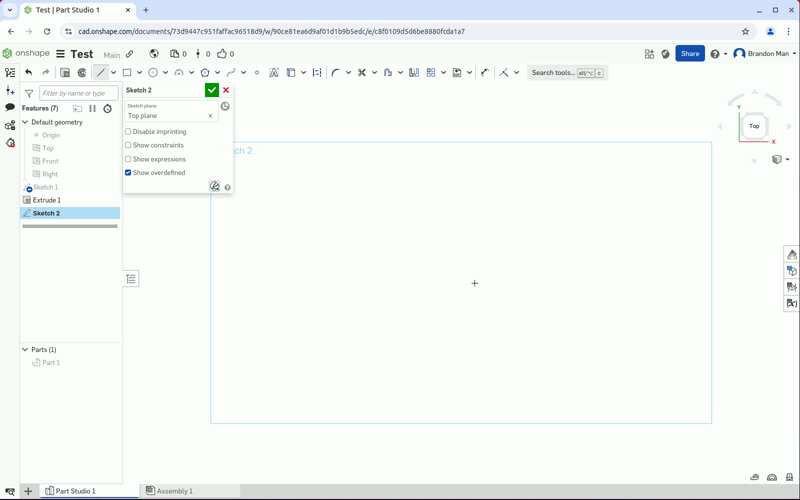
key_up(shift)
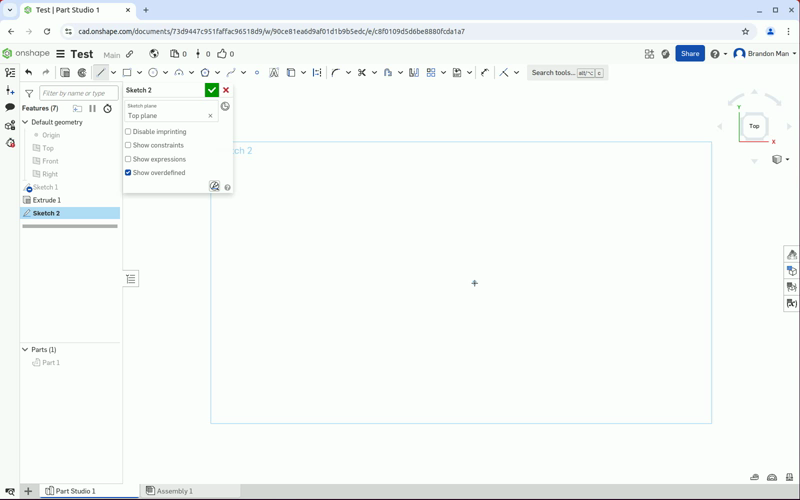
key_down(shift)
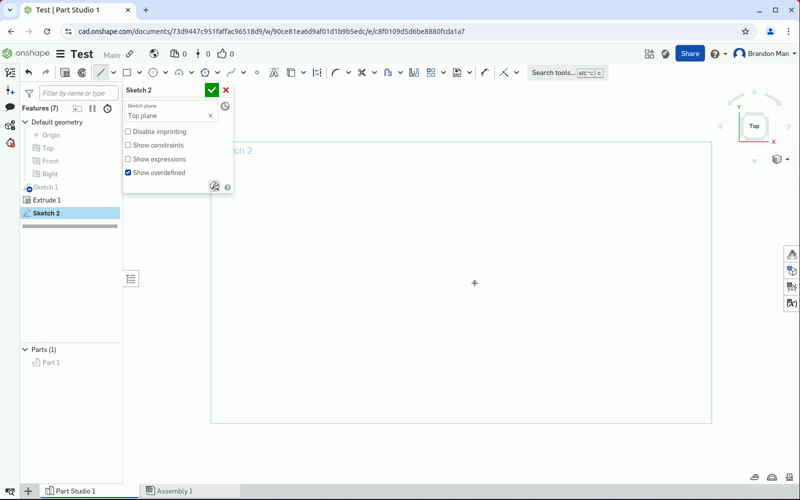
mouse_move(545, 282)
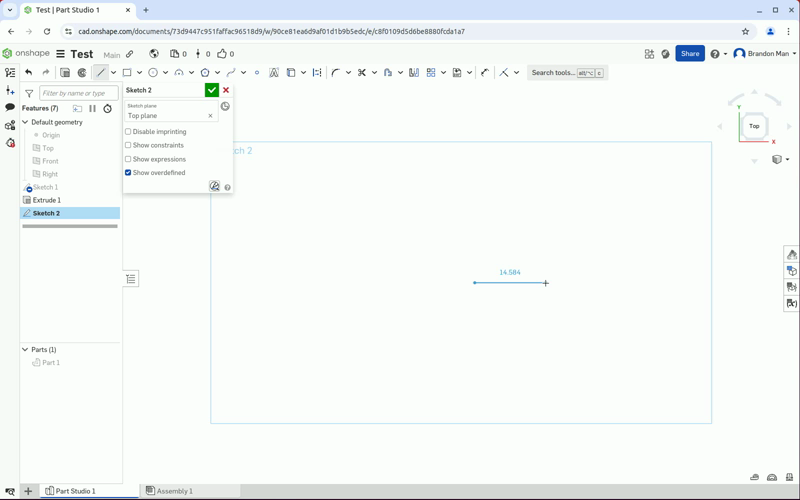
click(545, 282)
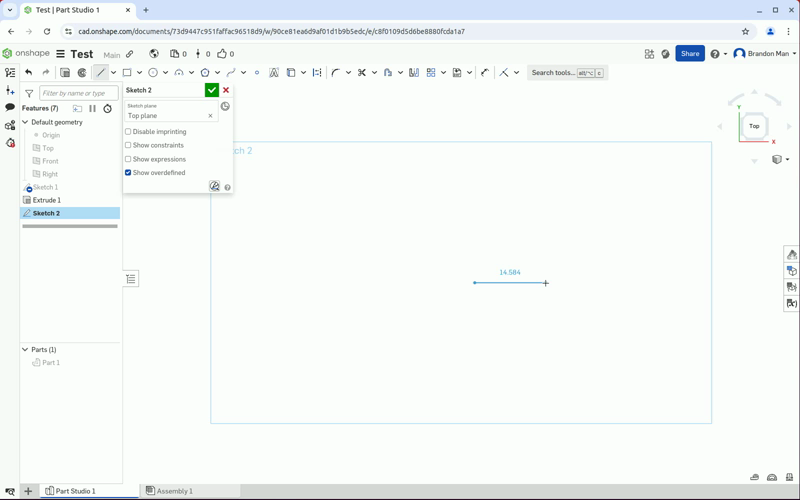
key_up(shift)
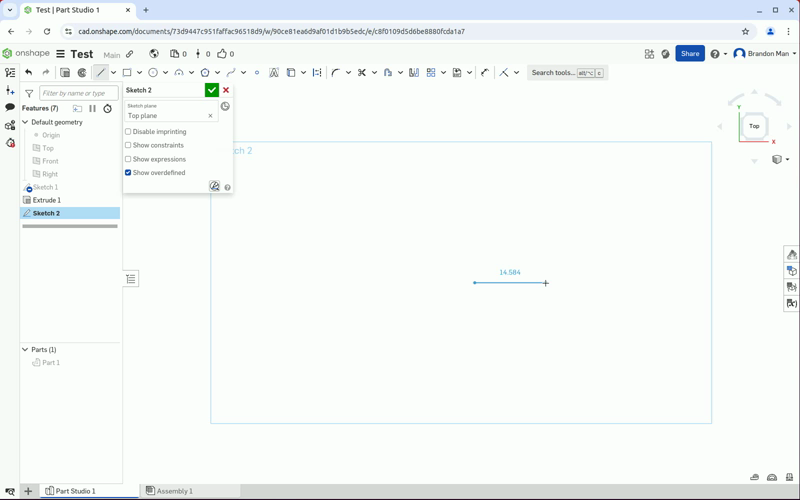
key_down(shift)
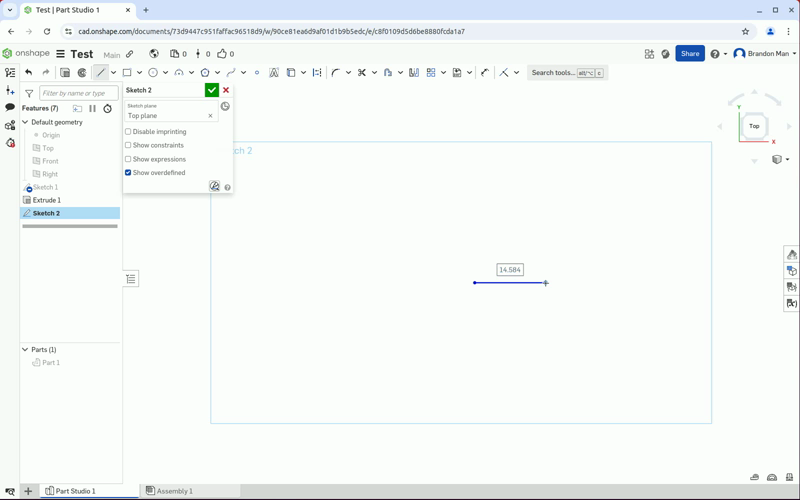
mouse_move(575, 282)
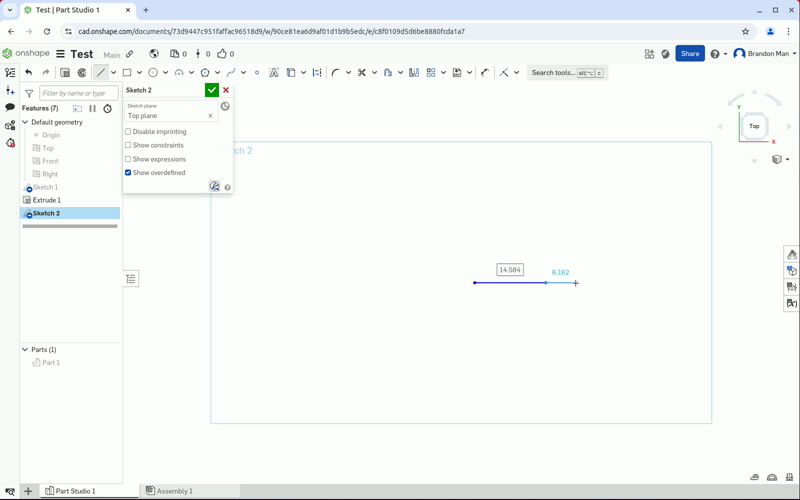
mouse_move(545, 254)
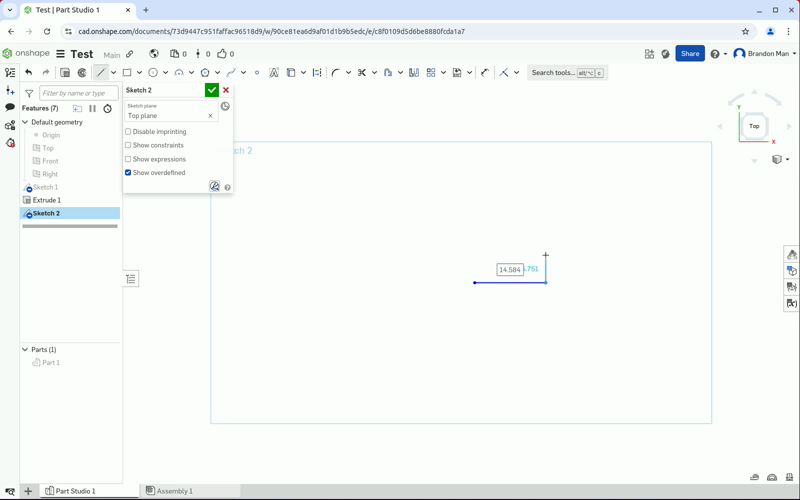
click(545, 254)
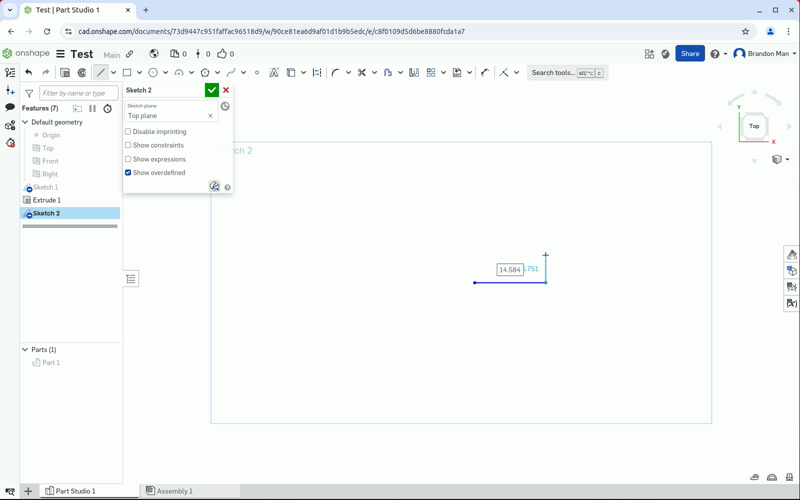
key_up(shift)
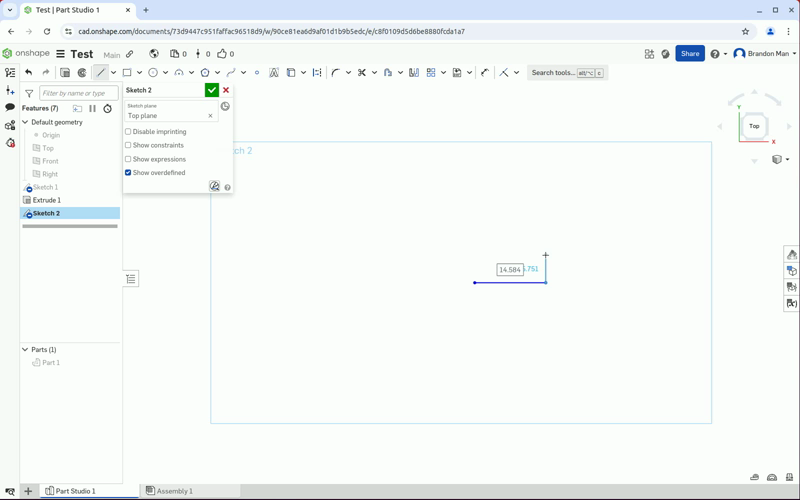
key_down(shift)
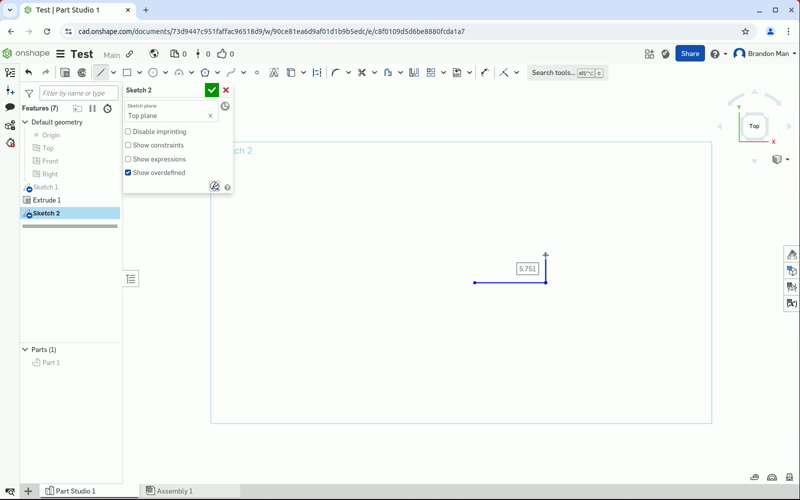
mouse_move(474, 254)
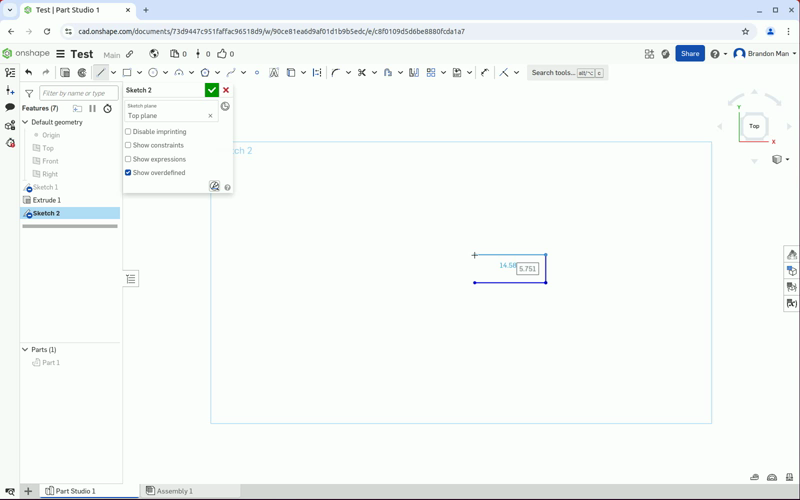
click(474, 254)
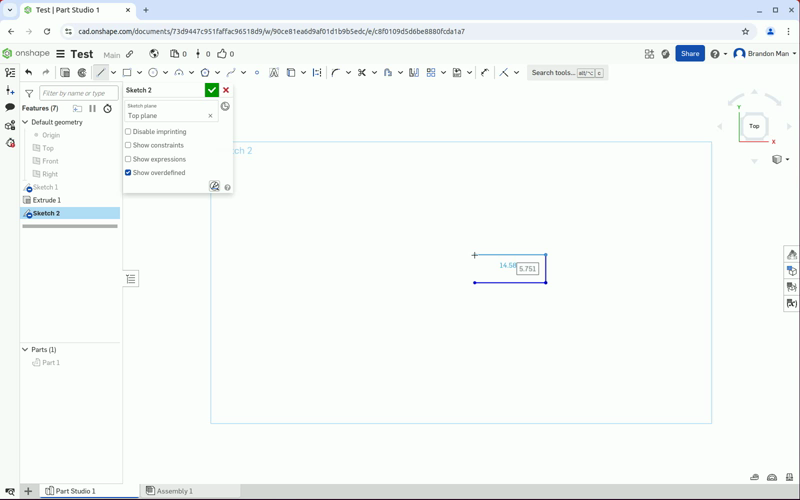
key_up(shift)
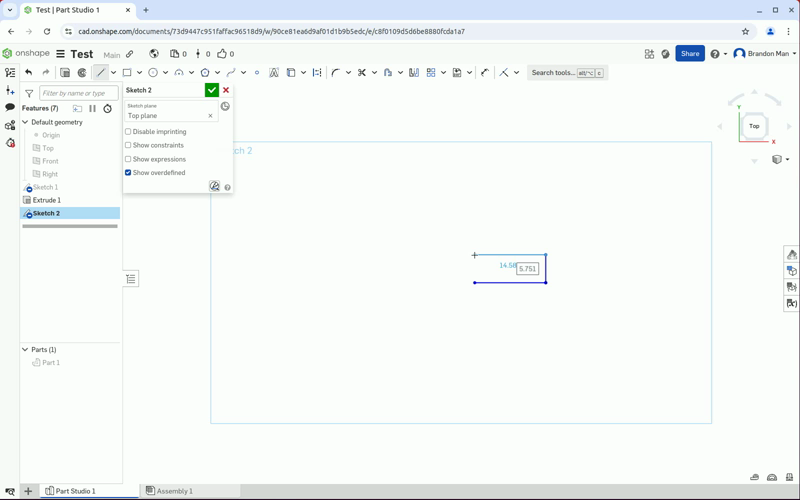
mouse_move(504, 254)
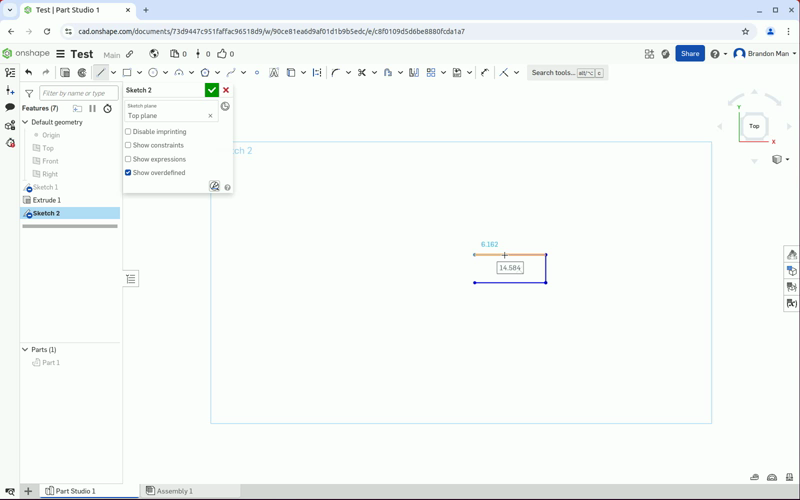
key_down(shift)
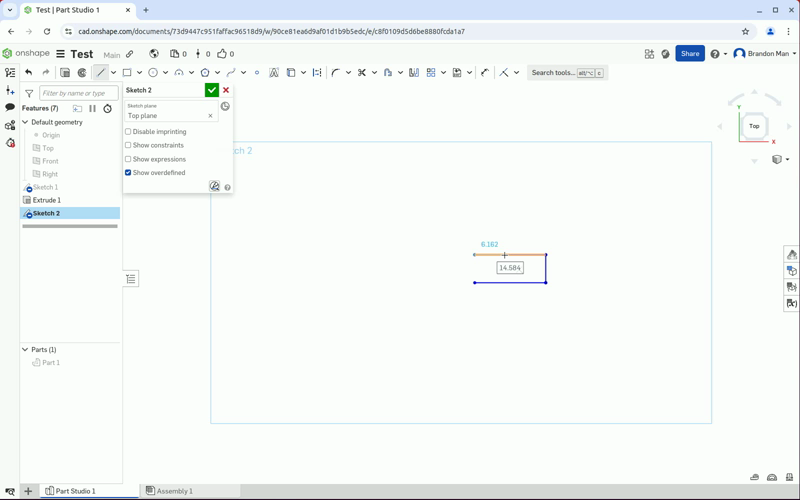
mouse_move(474, 282)
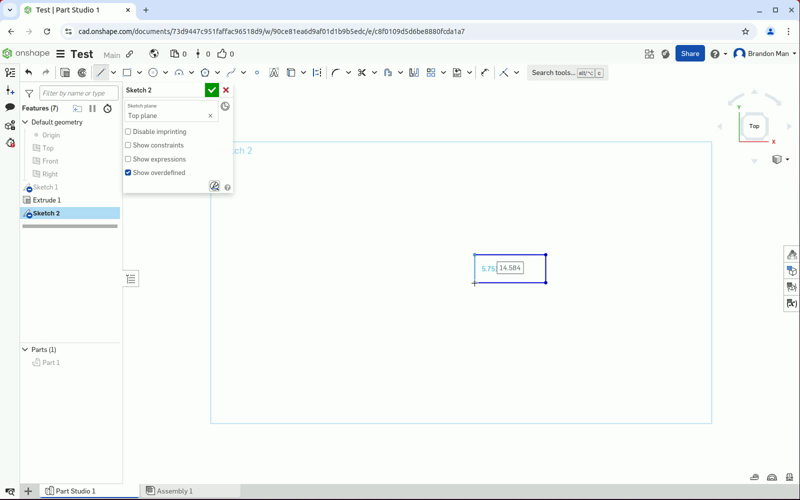
key_up(shift)
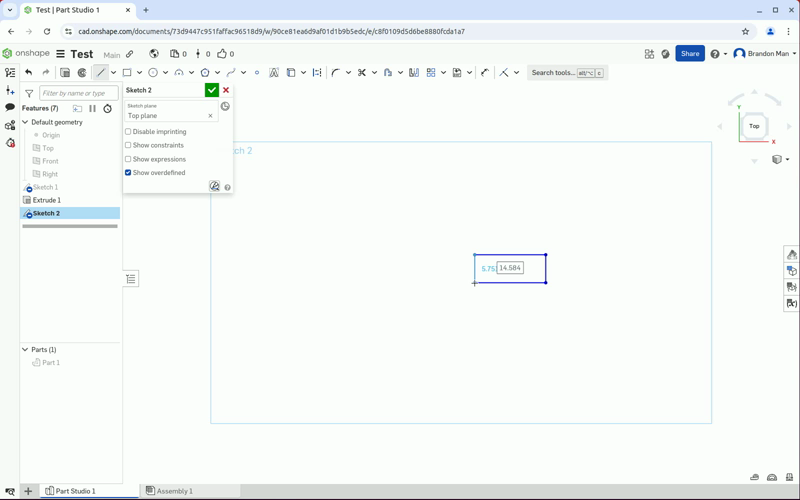
click(474, 282)
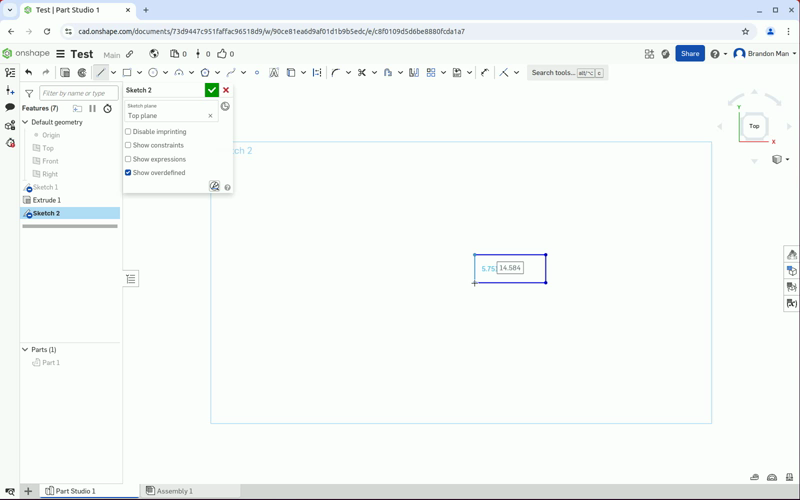
key(esc)
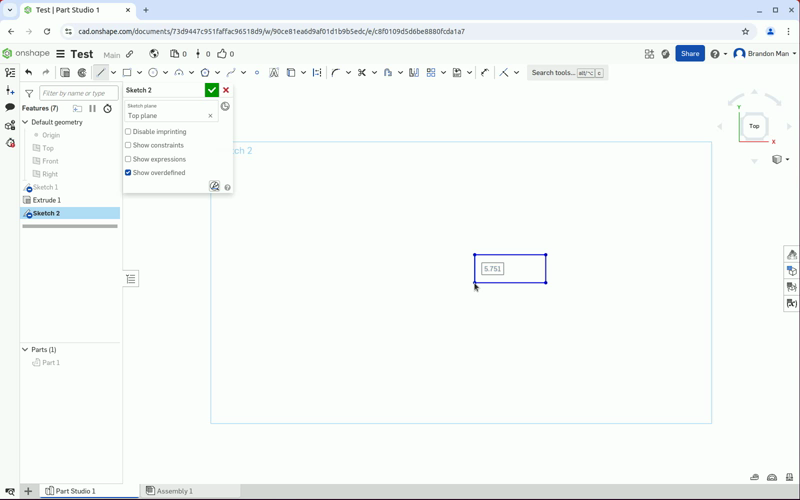
mouse_move(522, 262)
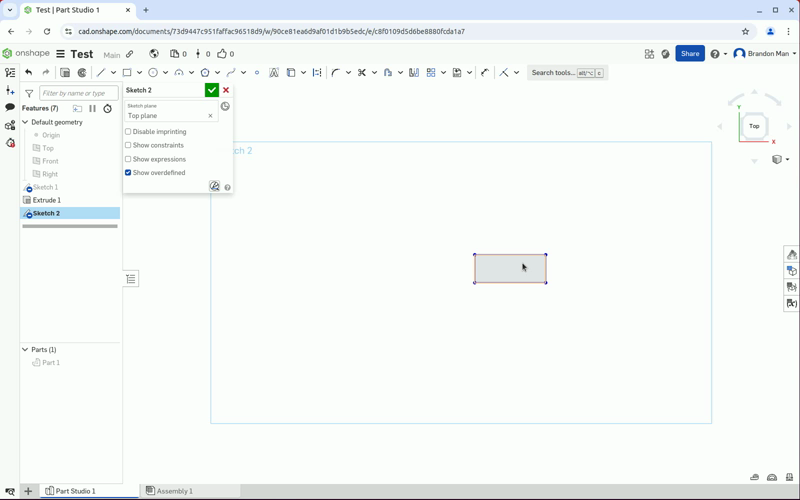
click(522, 262)
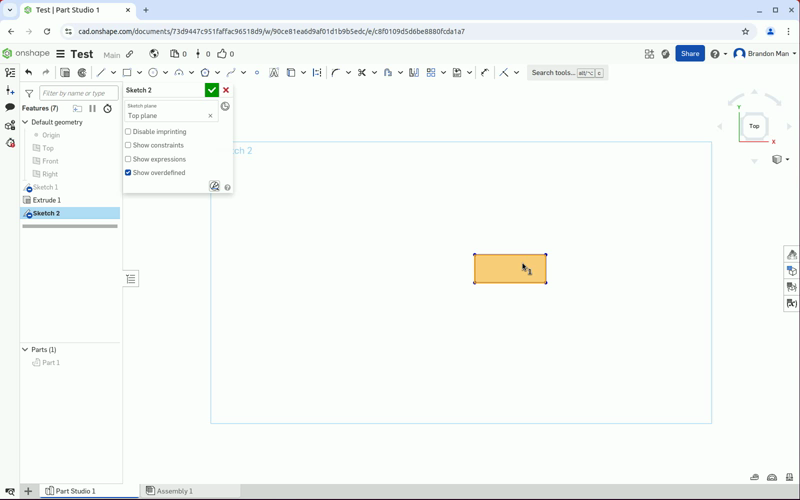
mouse_move(73, 352)
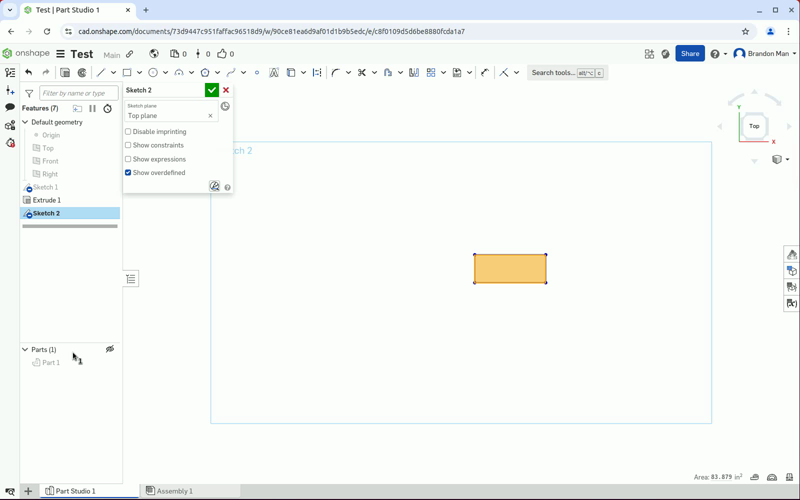
key(shift+y)
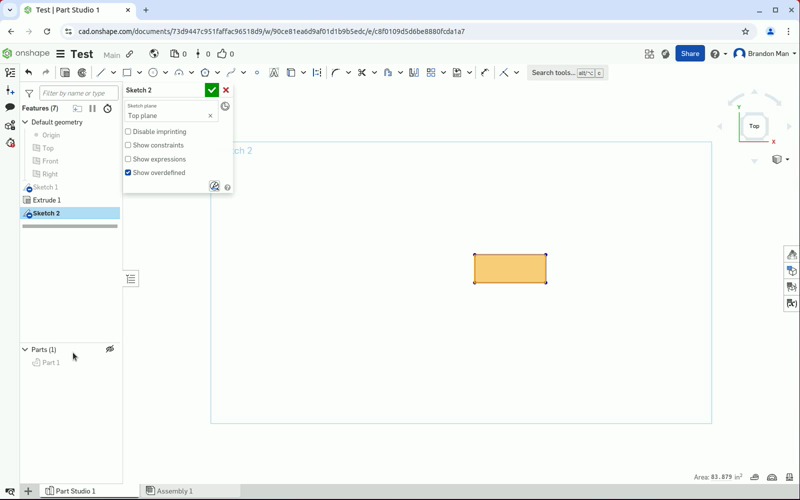
key(shift+e)
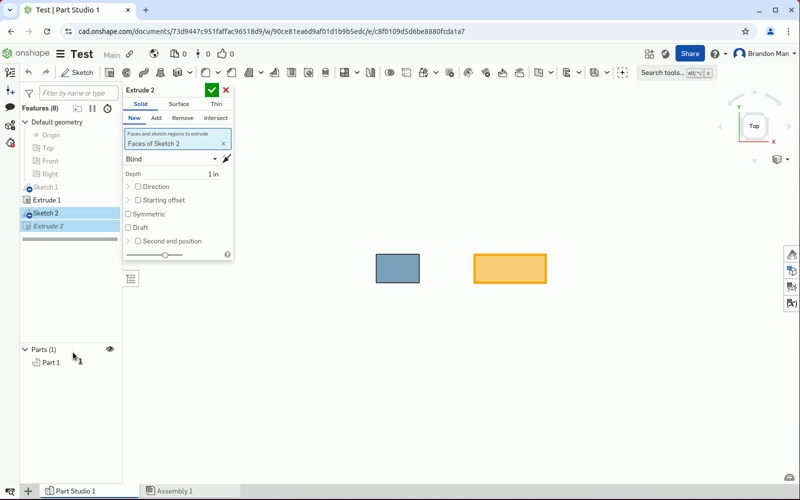
mouse_move(143, 106)
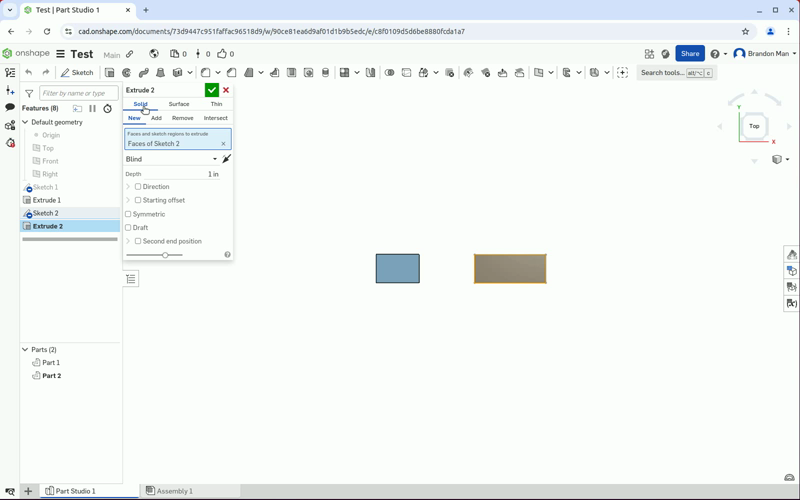
click(143, 106)
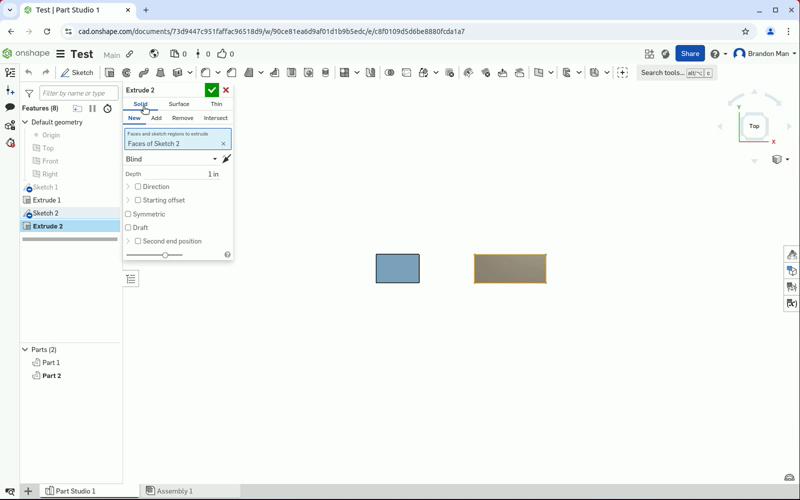
mouse_move(137, 120)
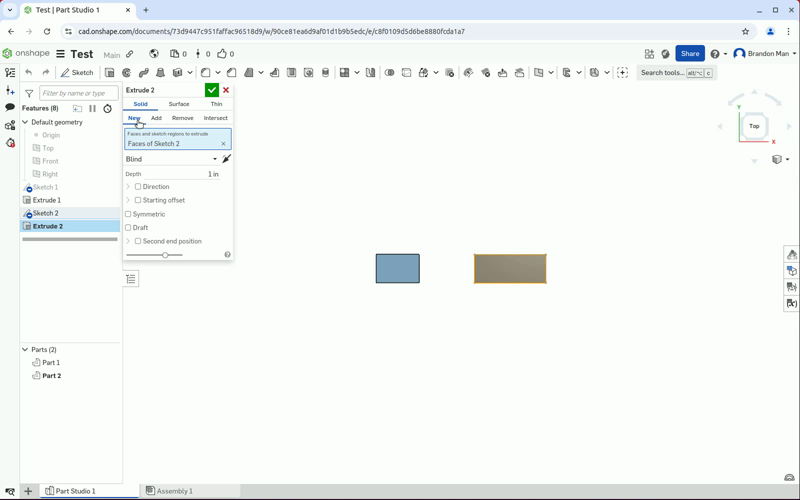
click(137, 120)
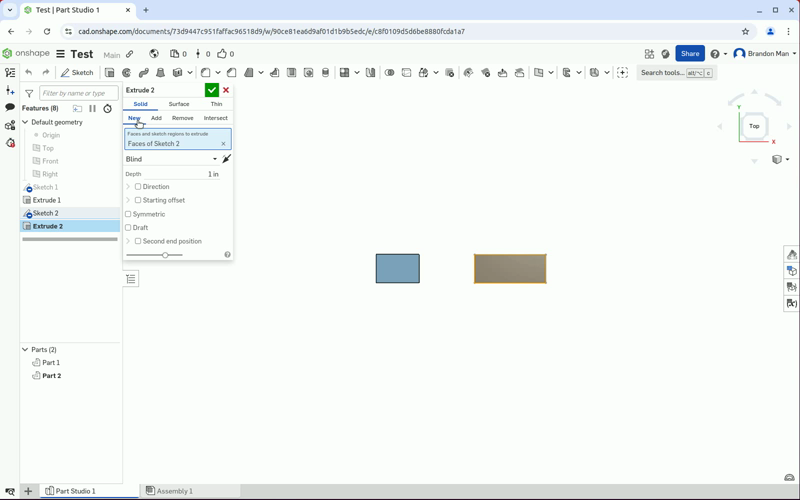
key(tab, 4)
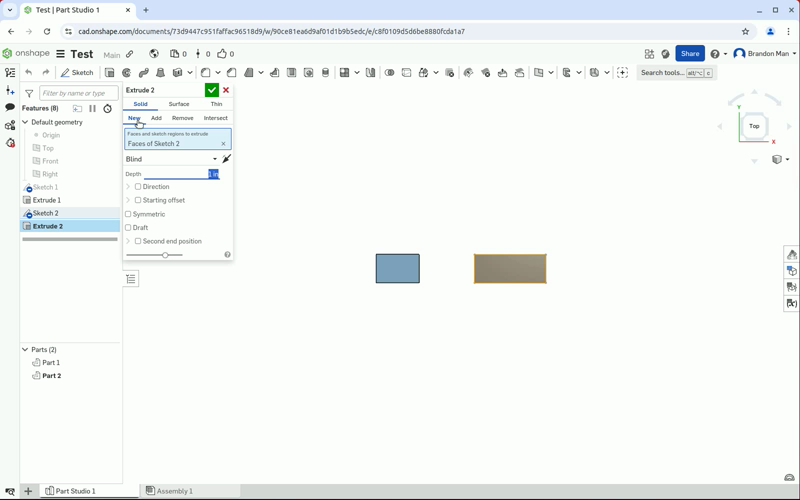
text(23.108)
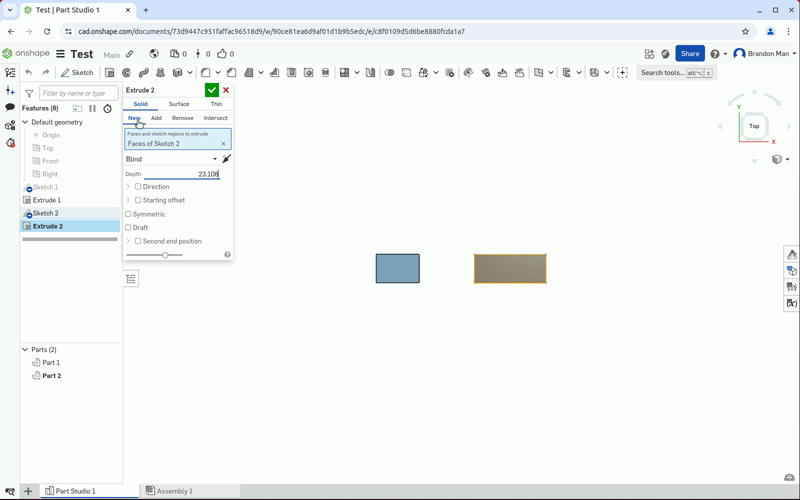
key(enter)
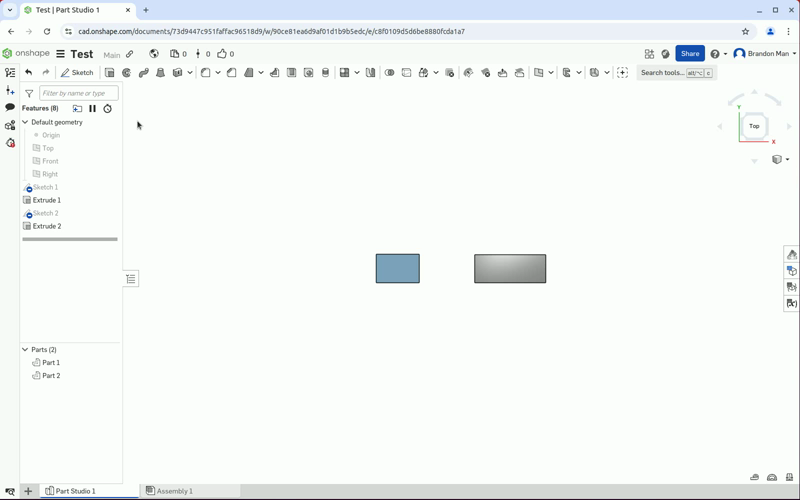
key(shift+h)
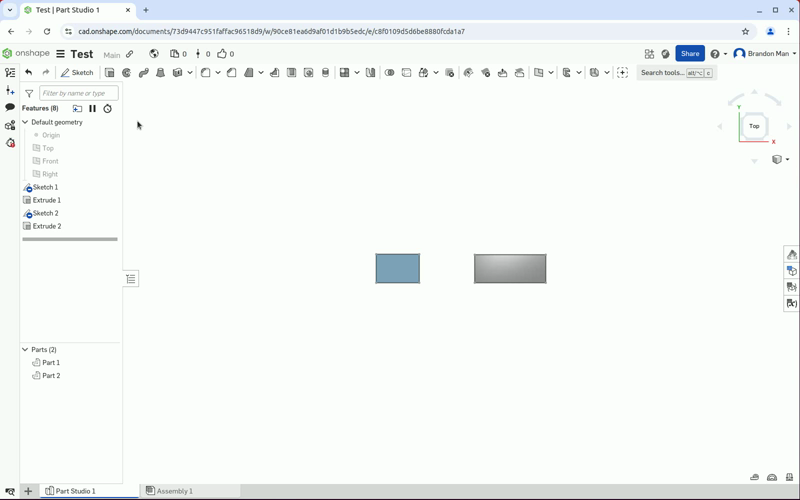
key(shift+h)
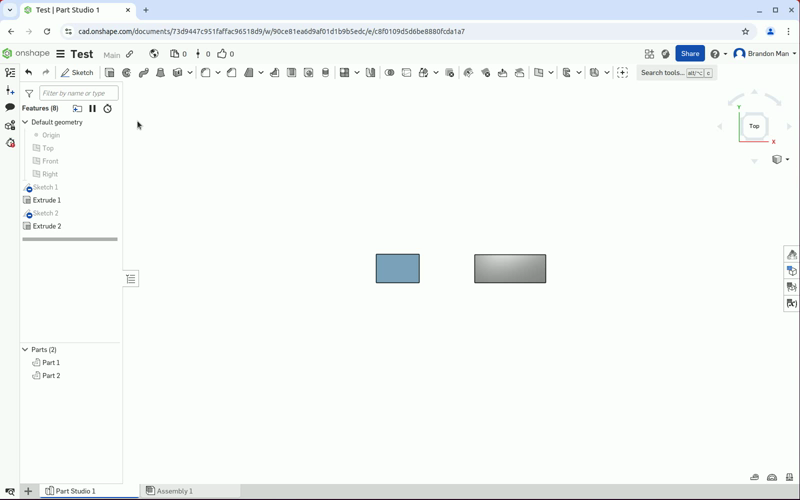
mouse_move(73, 189)
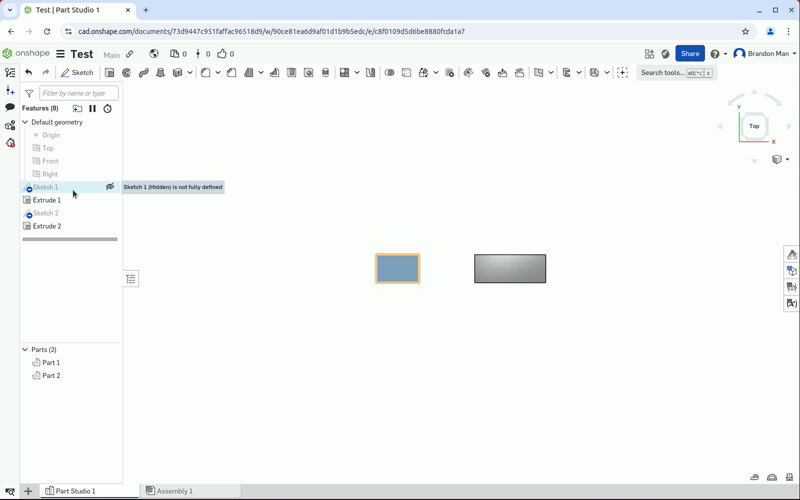
click(73, 189)
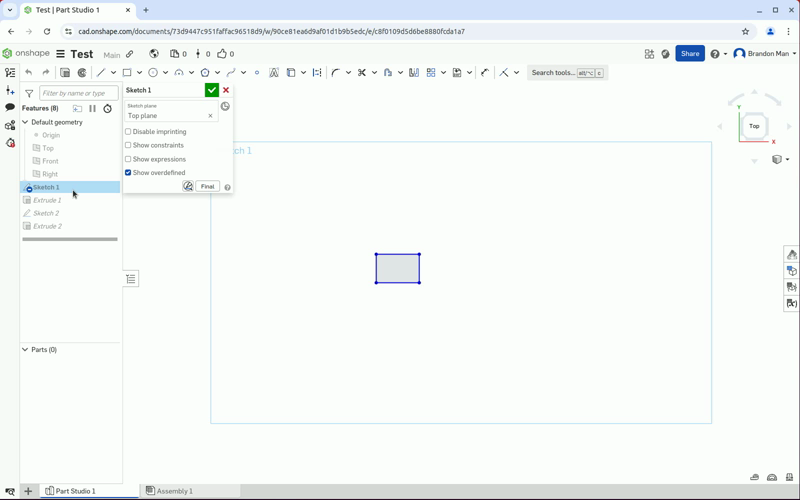
mouse_move(229, 92)
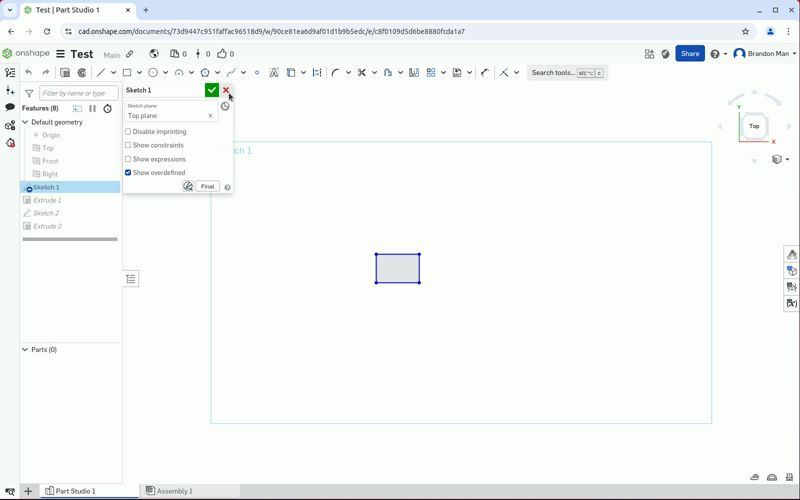
click(229, 92)
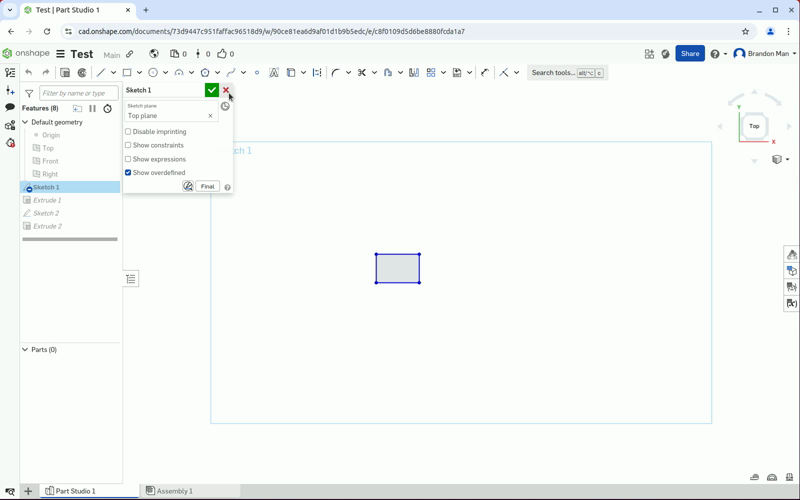
key(shift+s)
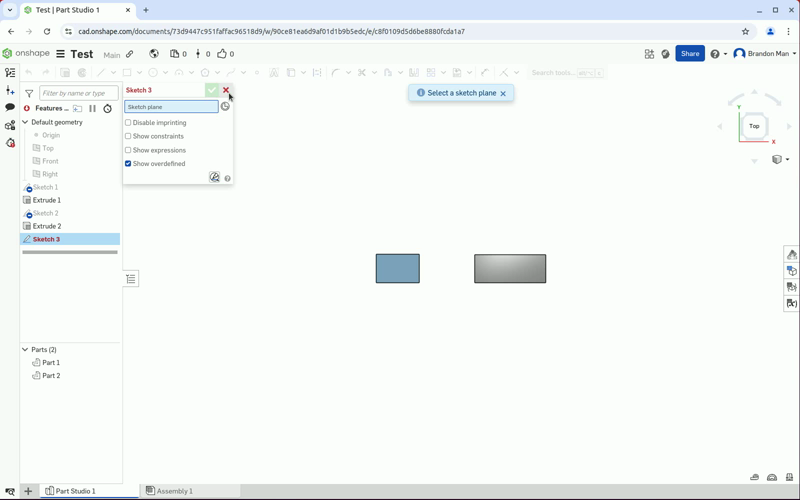
mouse_move(73, 150)
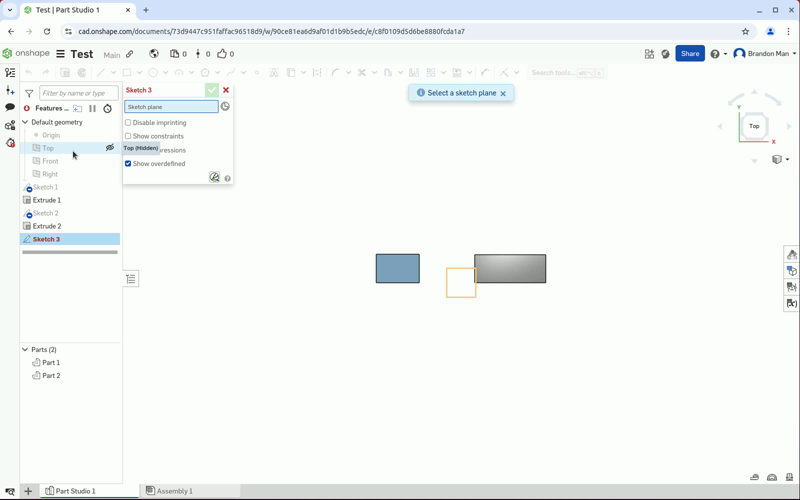
click(73, 150)
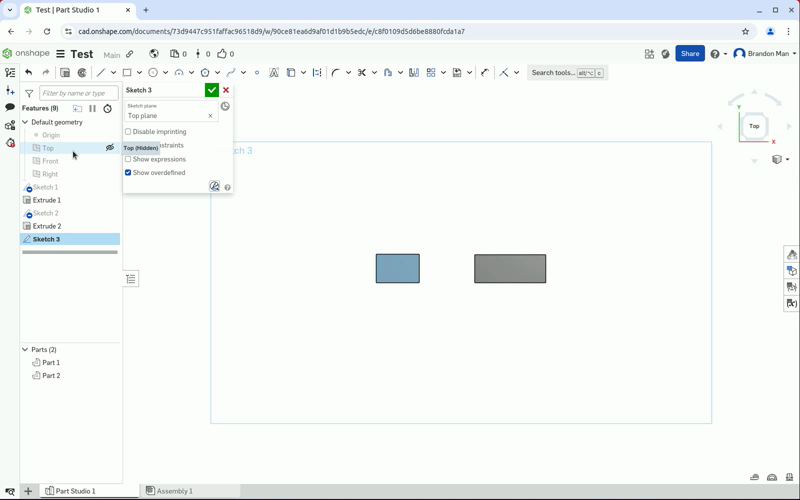
mouse_move(73, 352)
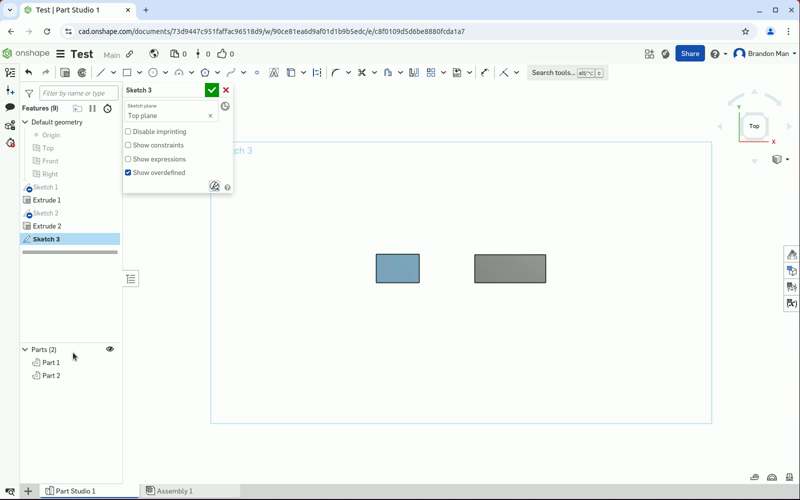
key(y)
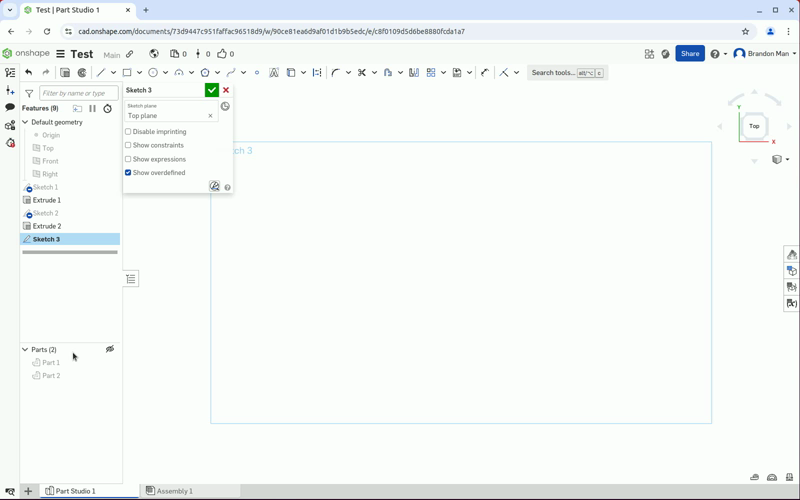
key(l)
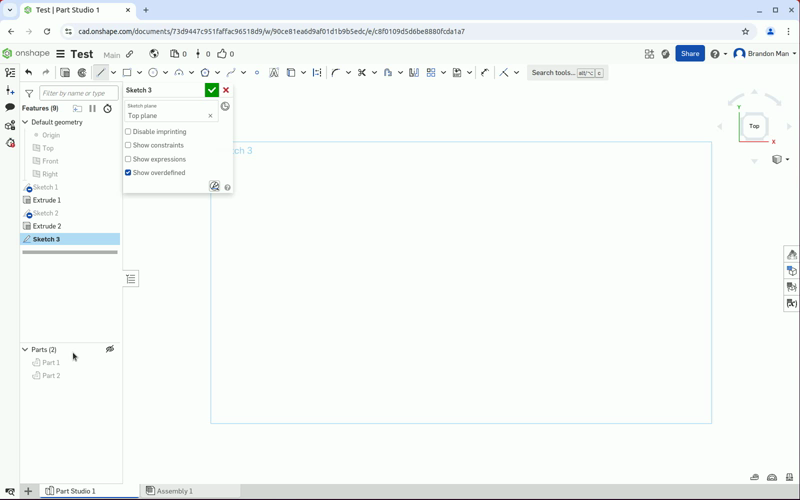
key_down(shift)
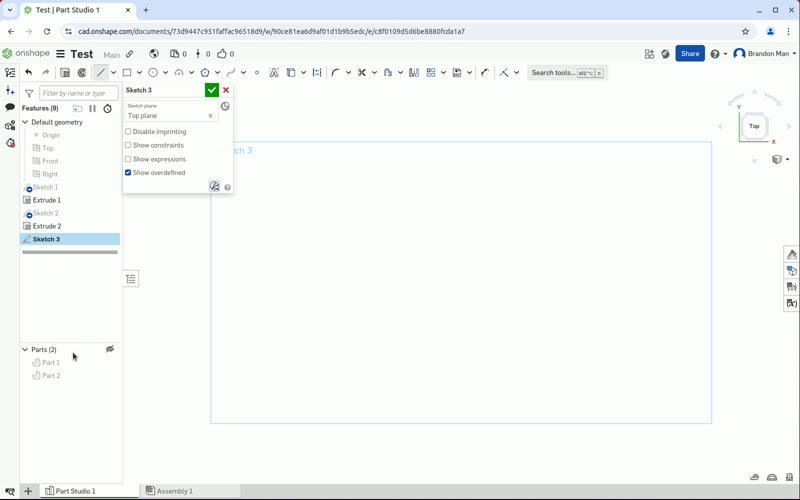
mouse_move(418, 282)
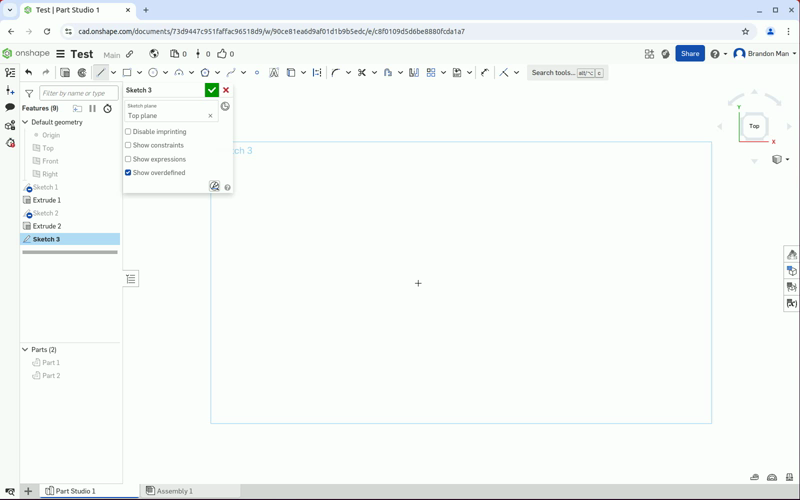
click(418, 282)
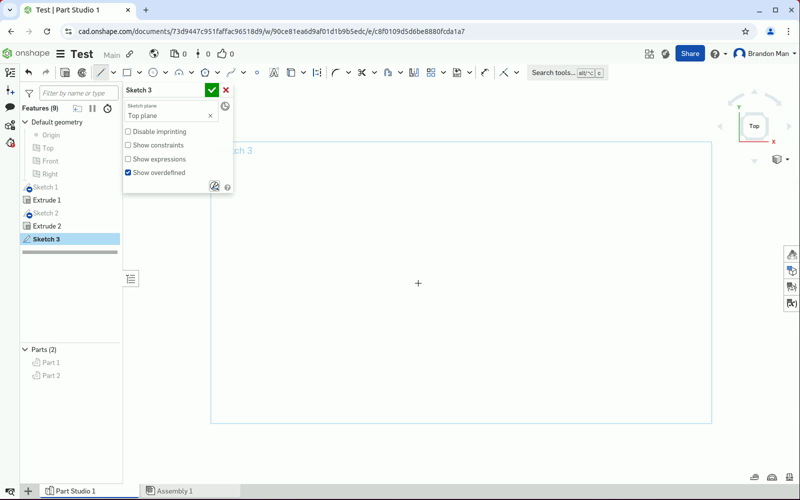
key_up(shift)
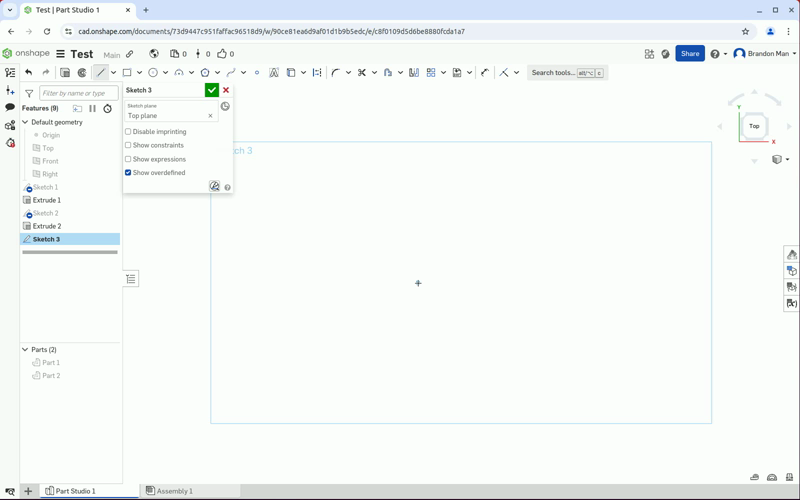
key_down(shift)
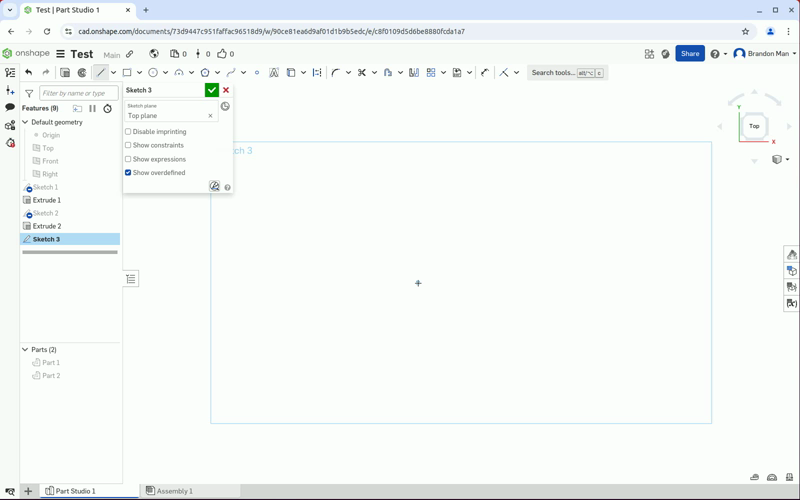
mouse_move(448, 282)
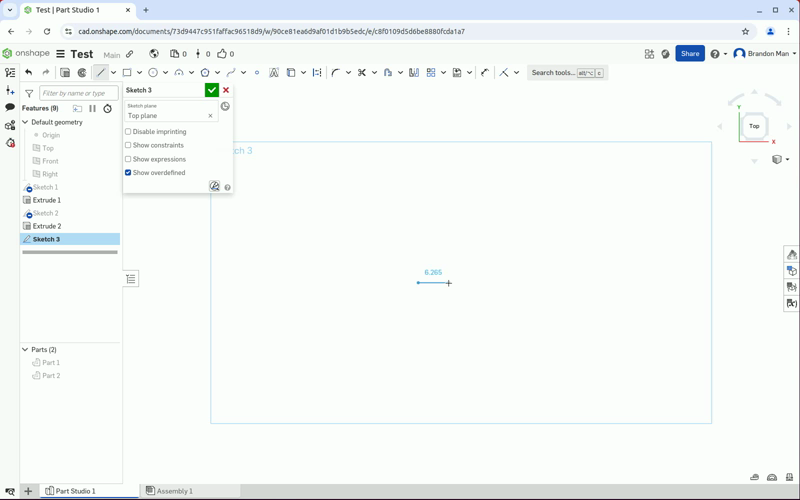
mouse_move(461, 282)
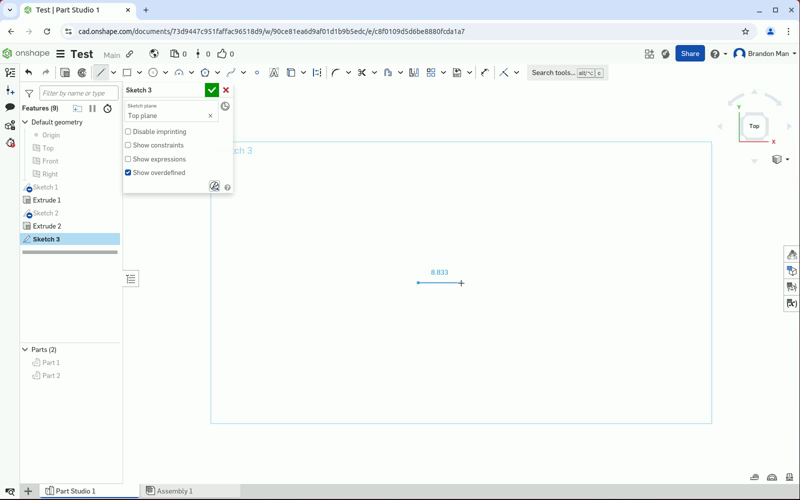
click(461, 282)
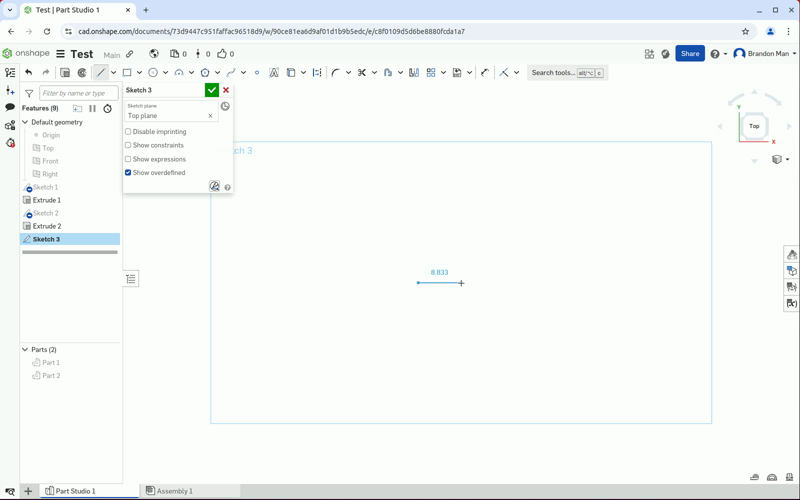
key_up(shift)
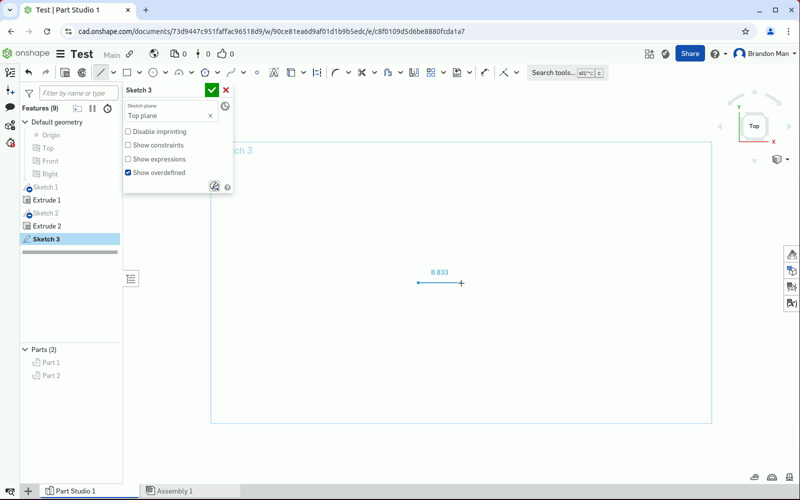
key_down(shift)
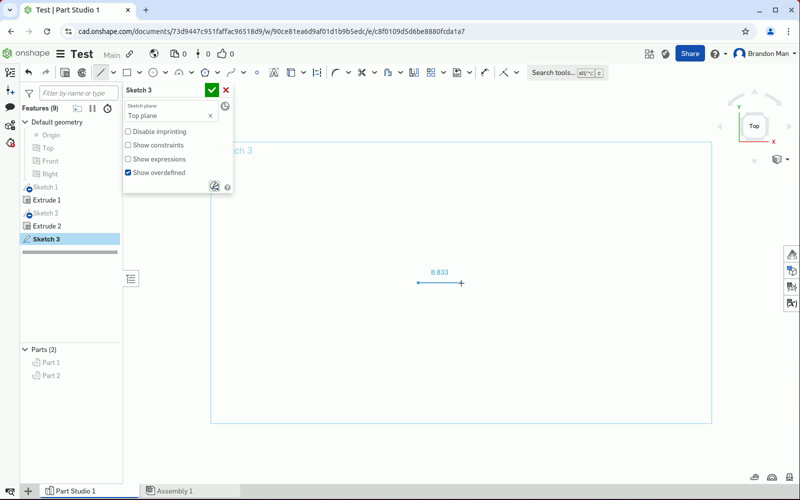
mouse_move(491, 282)
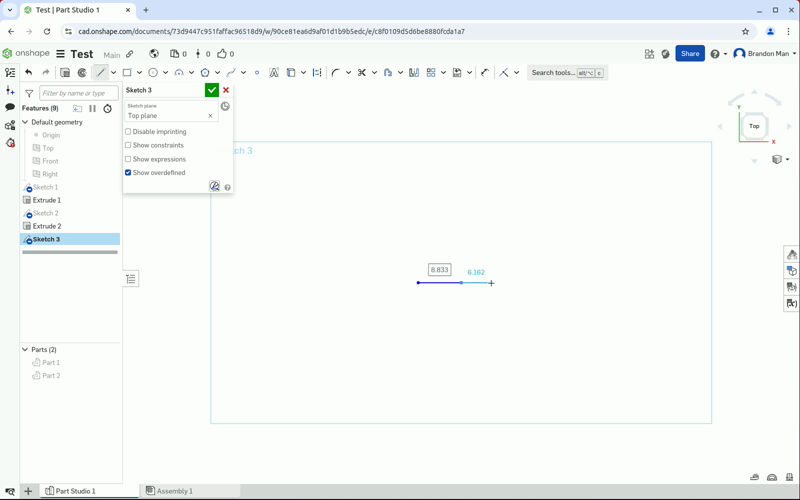
mouse_move(475, 282)
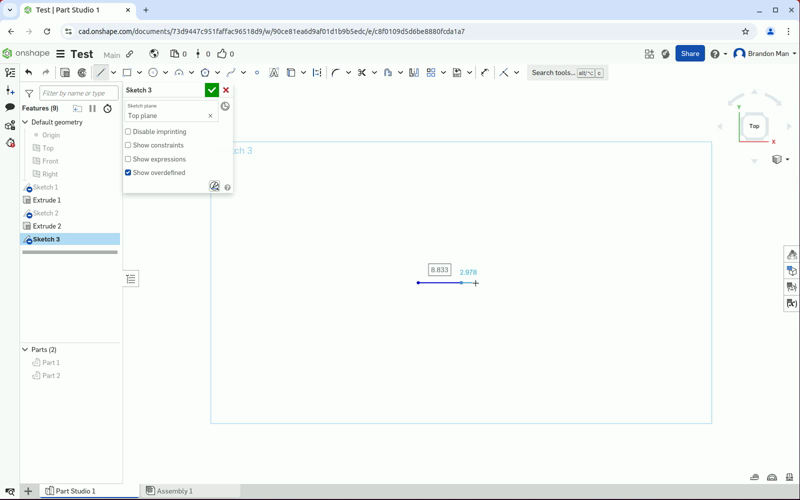
click(475, 282)
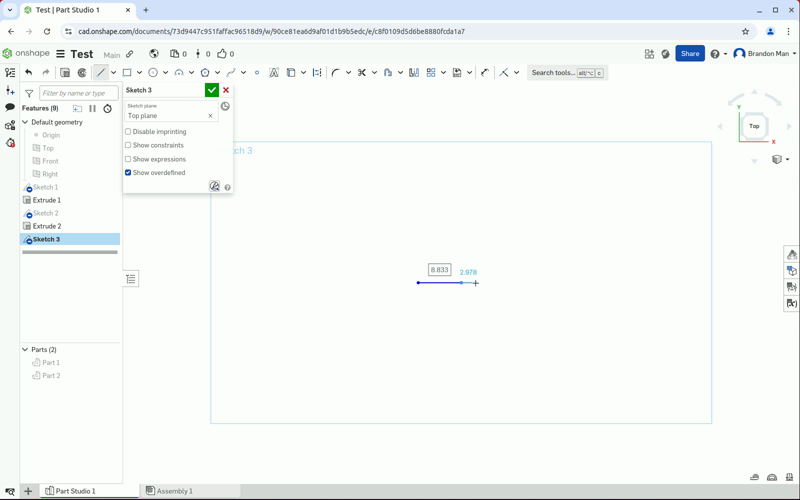
key_up(shift)
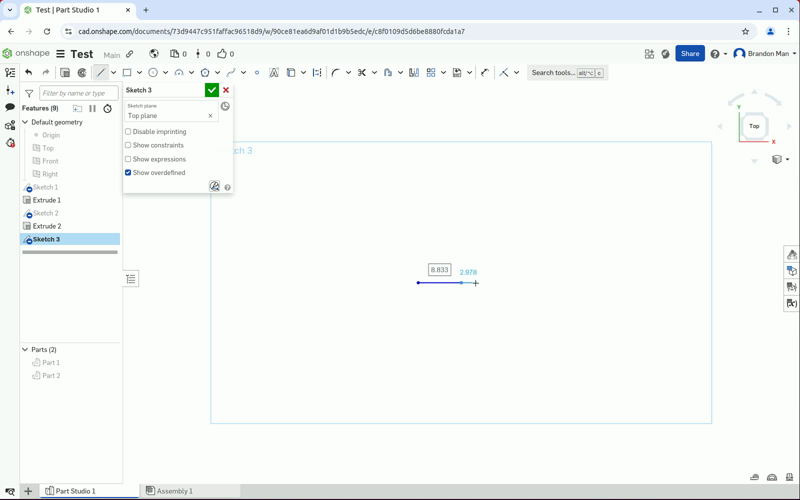
key_down(shift)
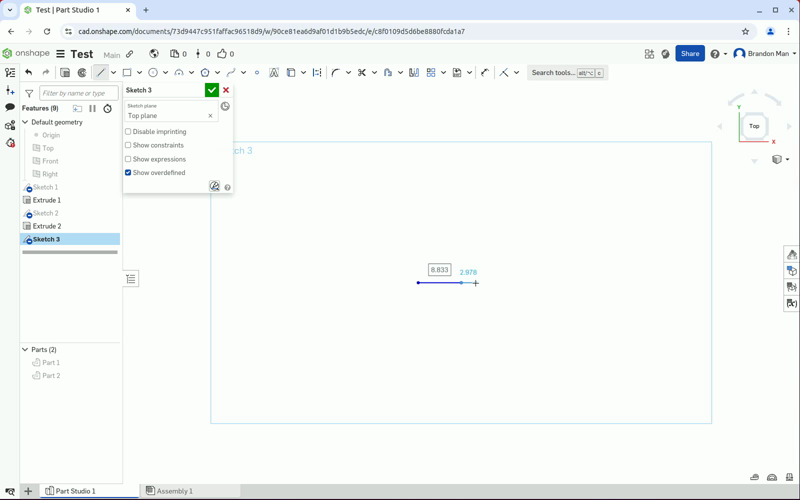
mouse_move(505, 282)
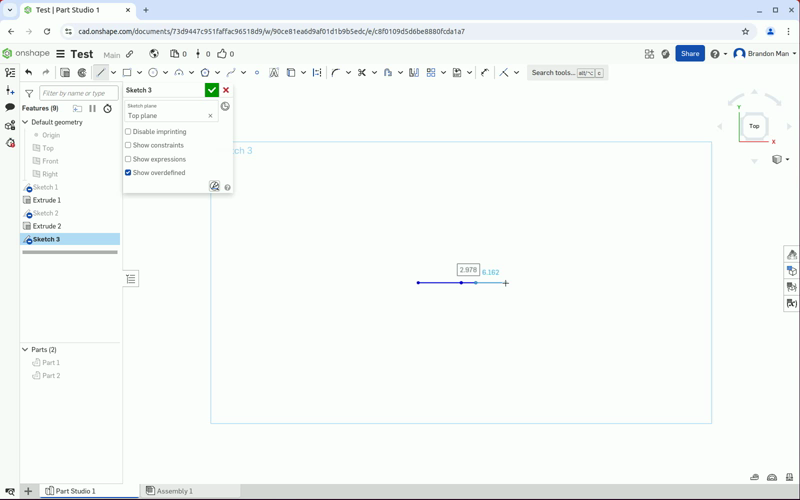
mouse_move(475, 254)
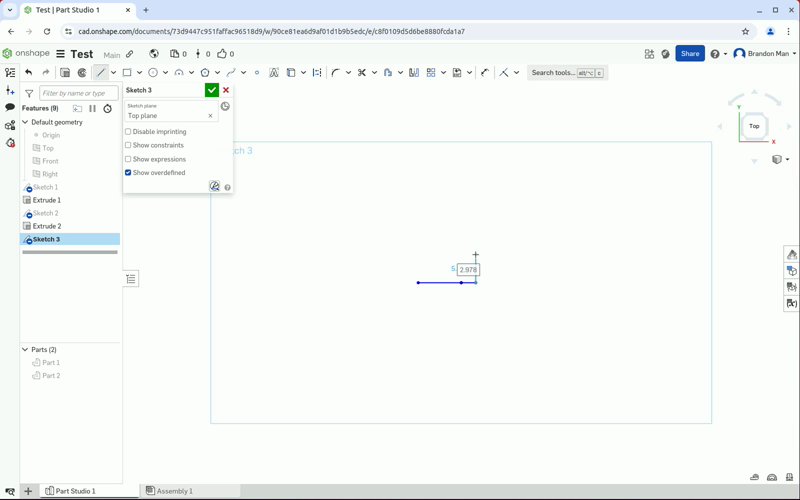
click(475, 254)
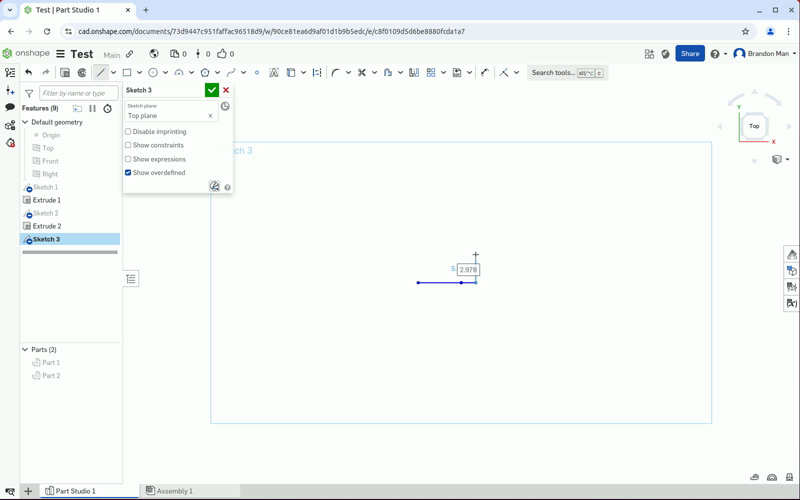
key_up(shift)
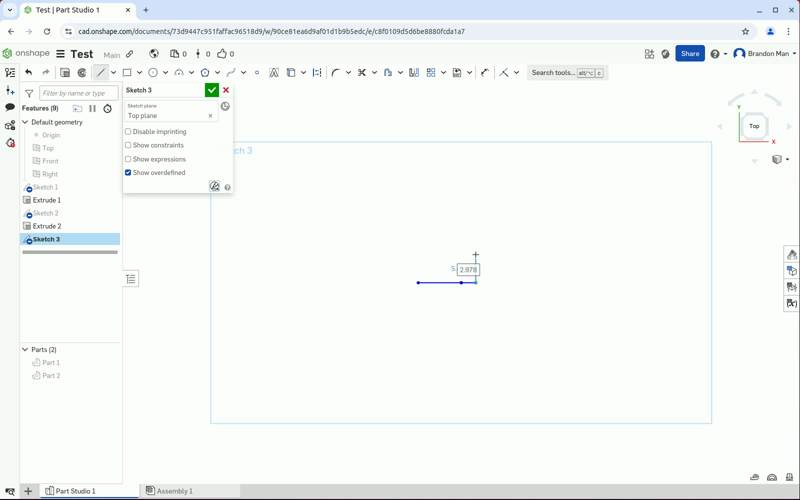
key_down(shift)
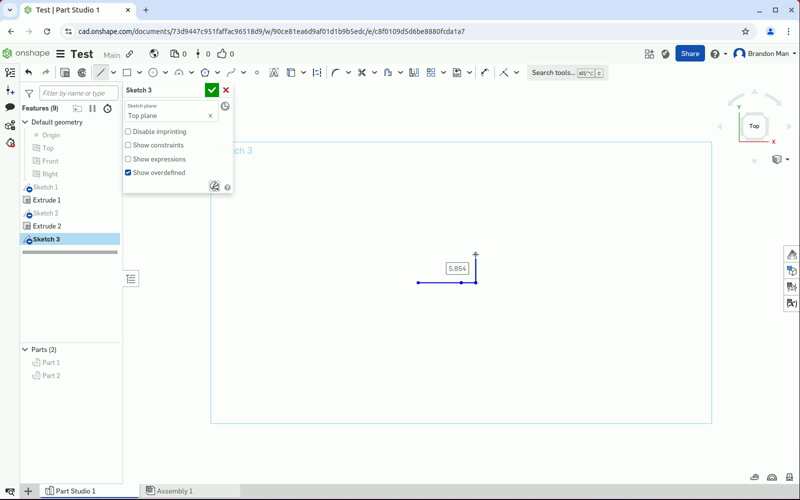
mouse_move(505, 254)
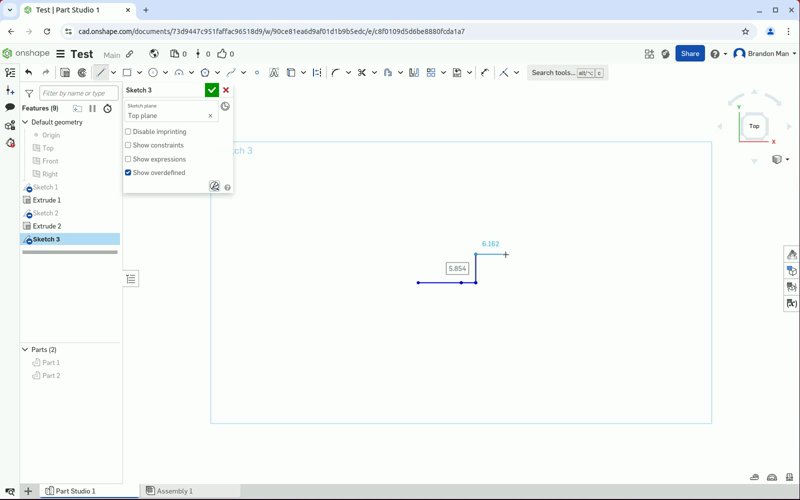
mouse_move(418, 254)
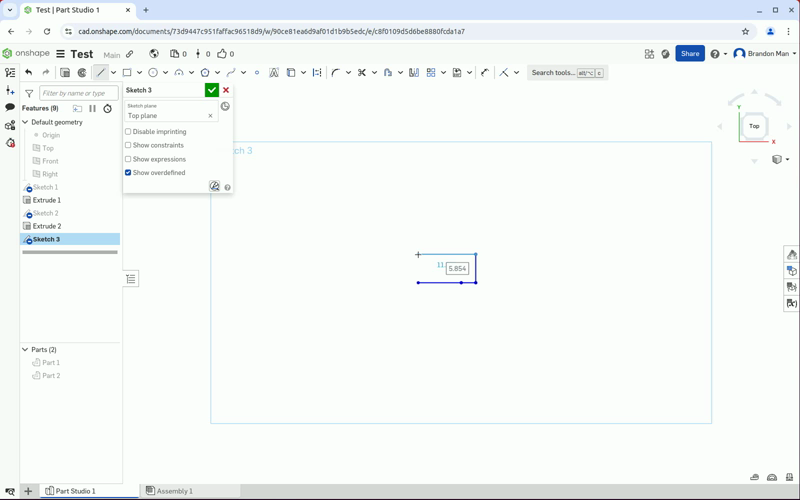
click(418, 254)
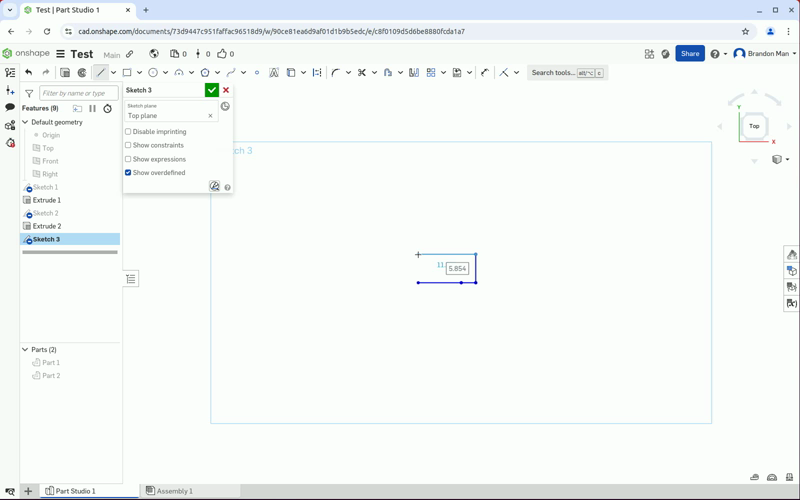
key_up(shift)
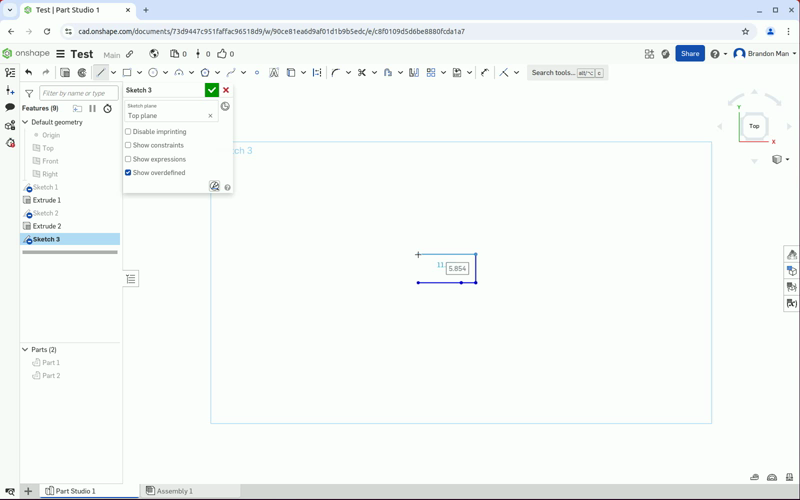
mouse_move(448, 254)
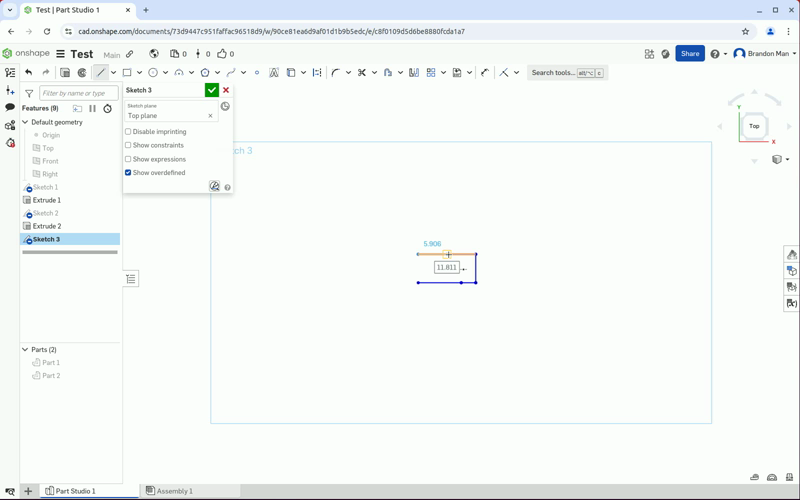
key_down(shift)
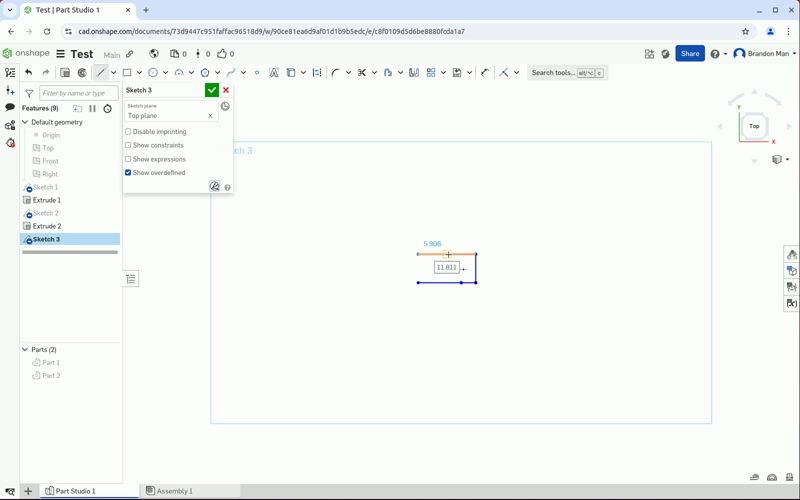
mouse_move(418, 282)
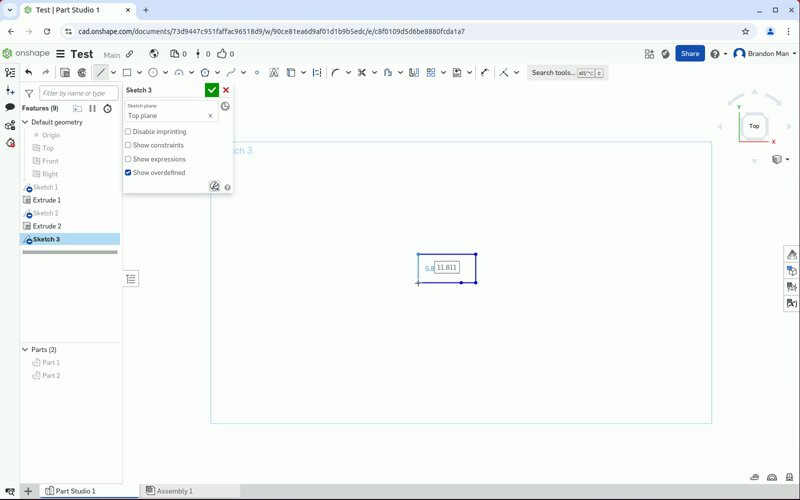
key_up(shift)
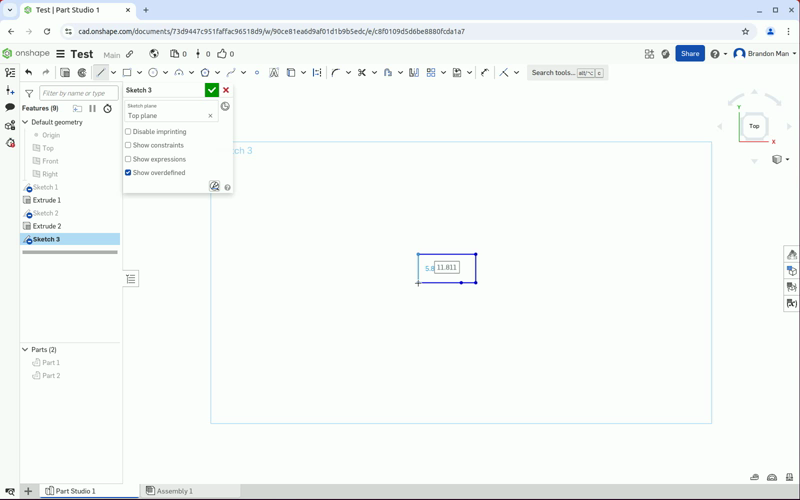
click(418, 282)
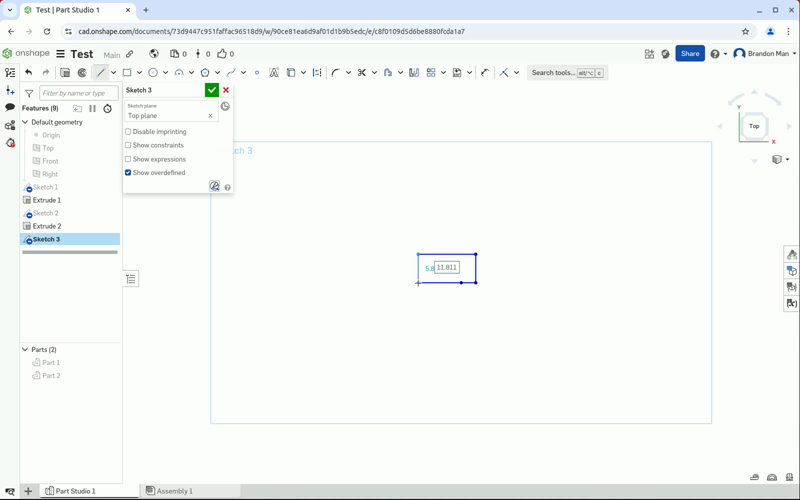
key(esc)
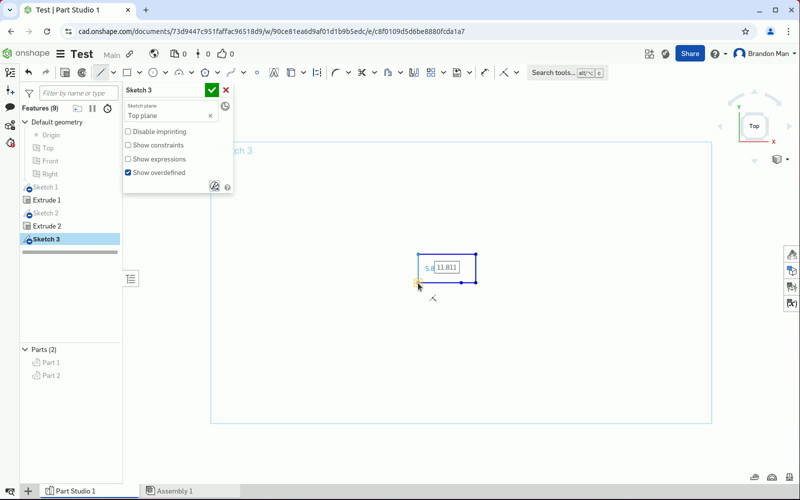
mouse_move(470, 258)
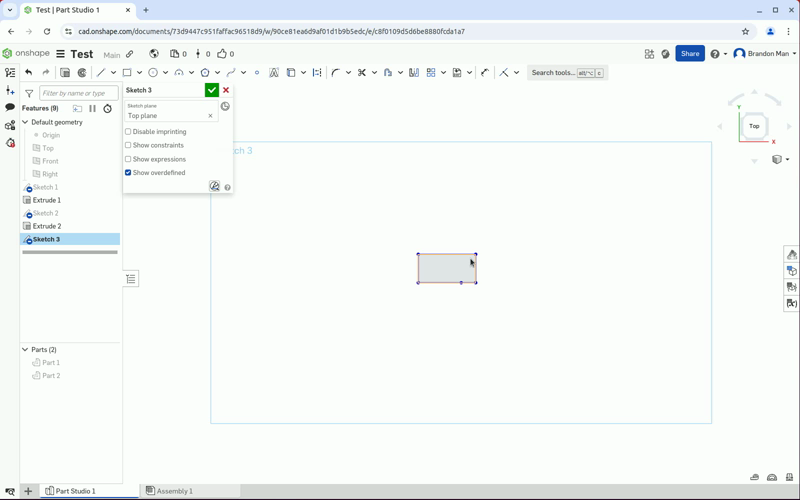
scroll(6)
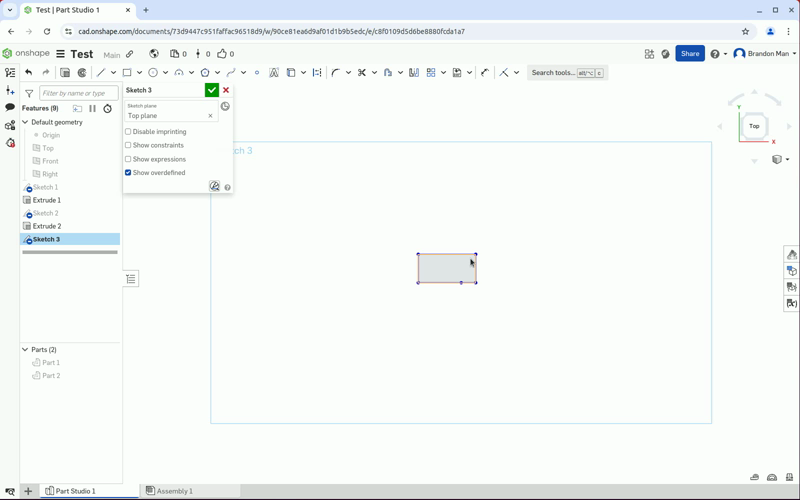
scroll(6)
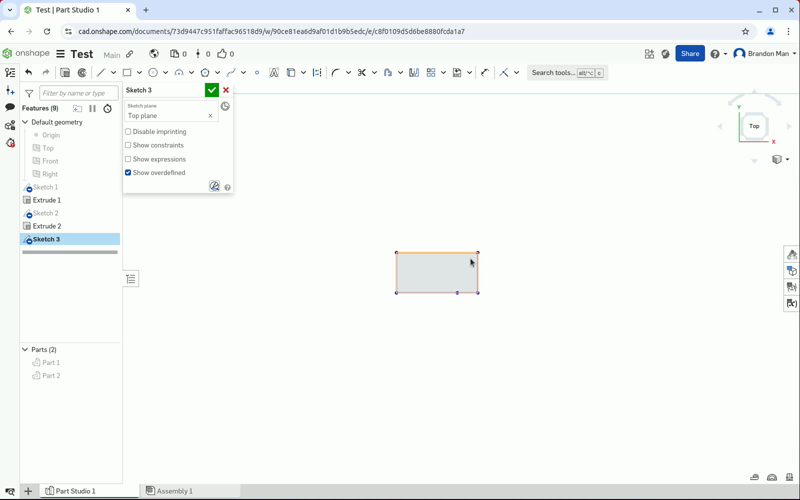
scroll(6)
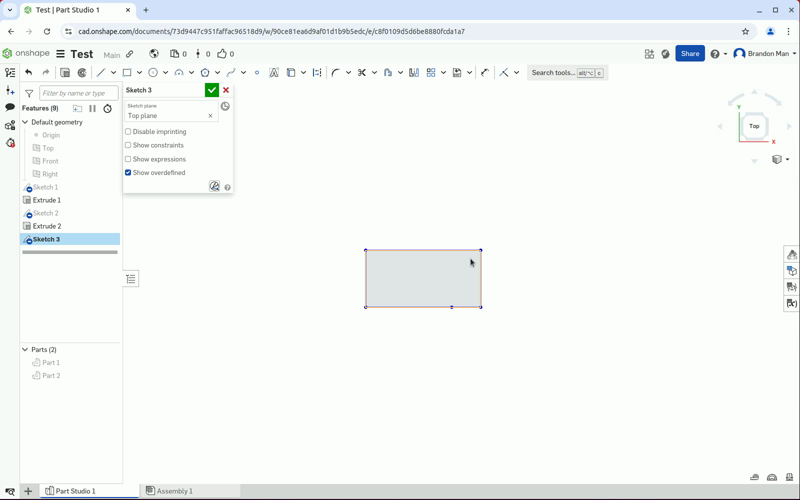
scroll(6)
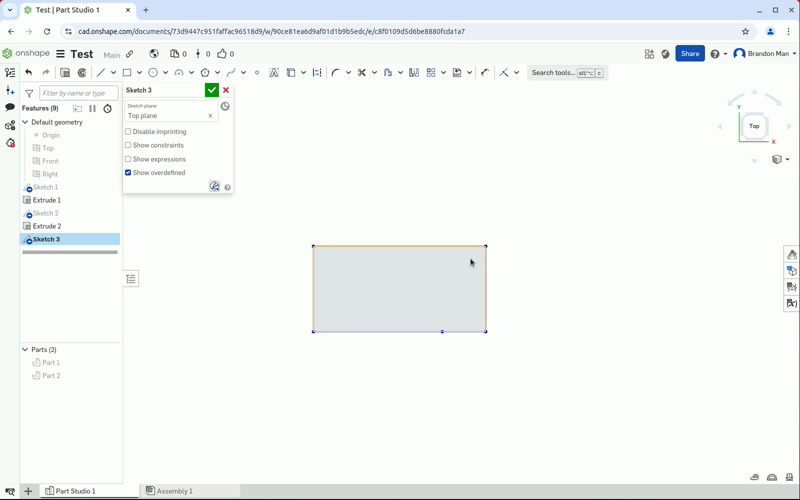
scroll(6)
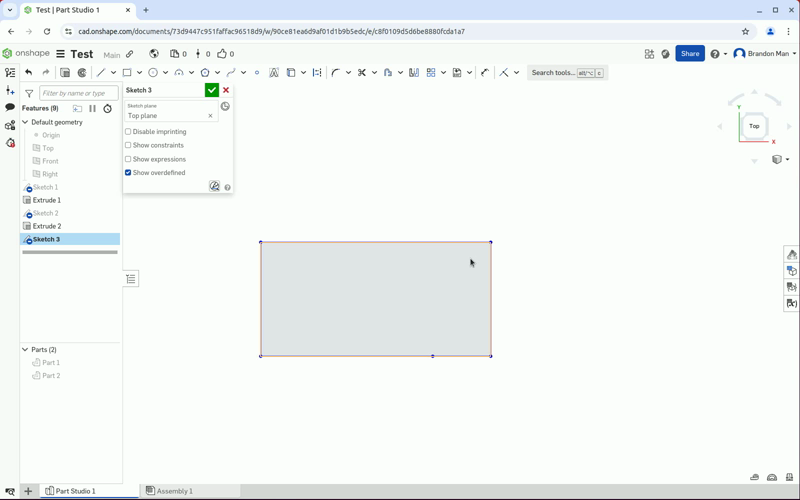
scroll(6)
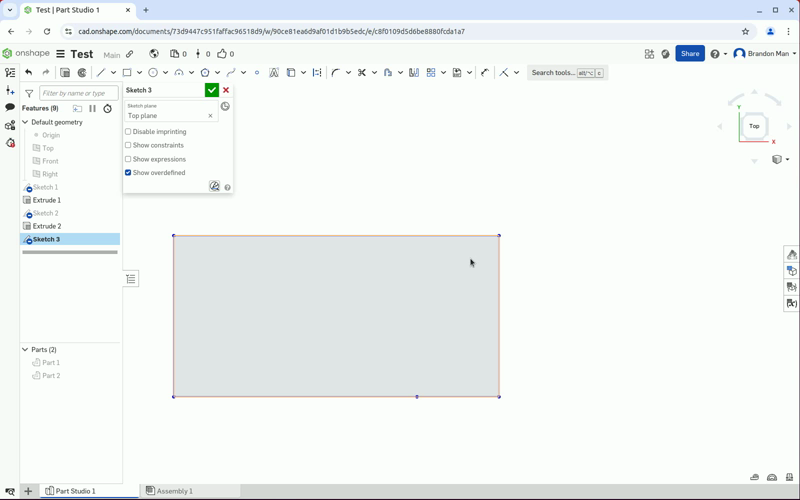
scroll(6)
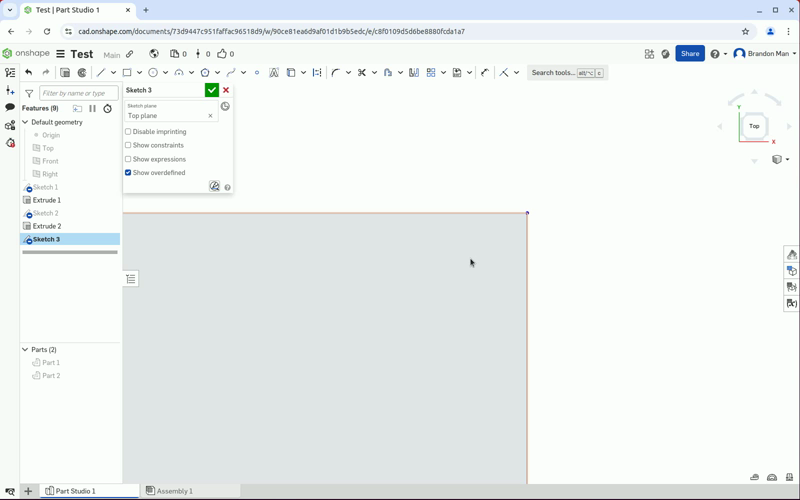
click(470, 258)
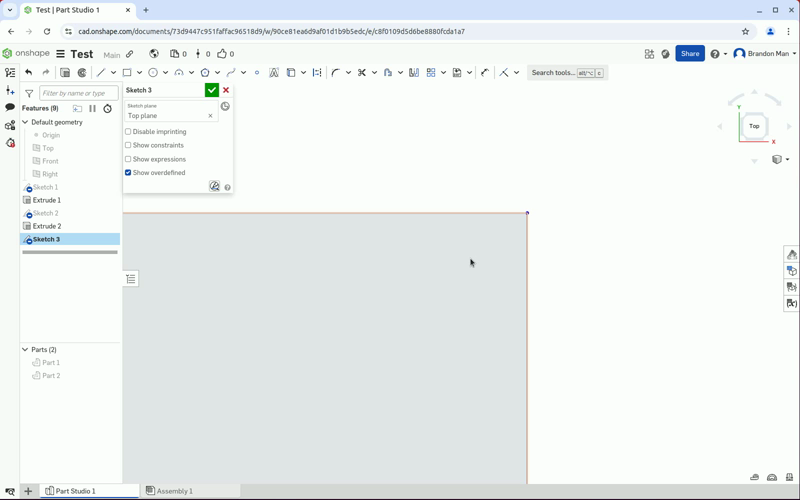
scroll(-6)
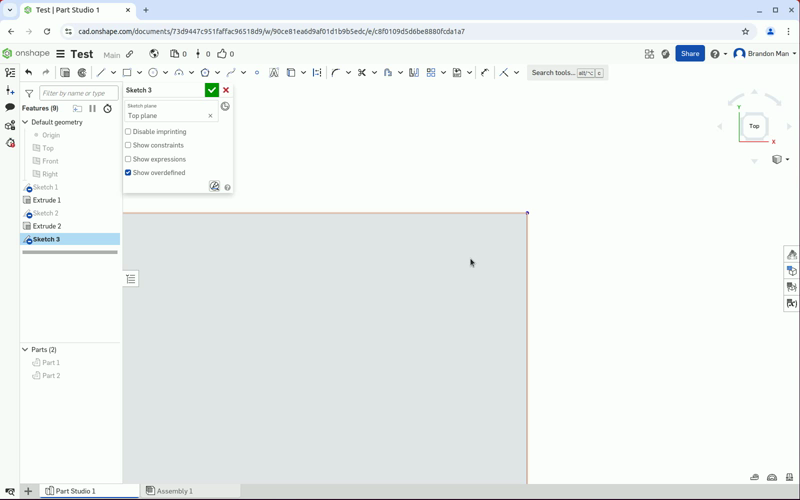
scroll(-6)
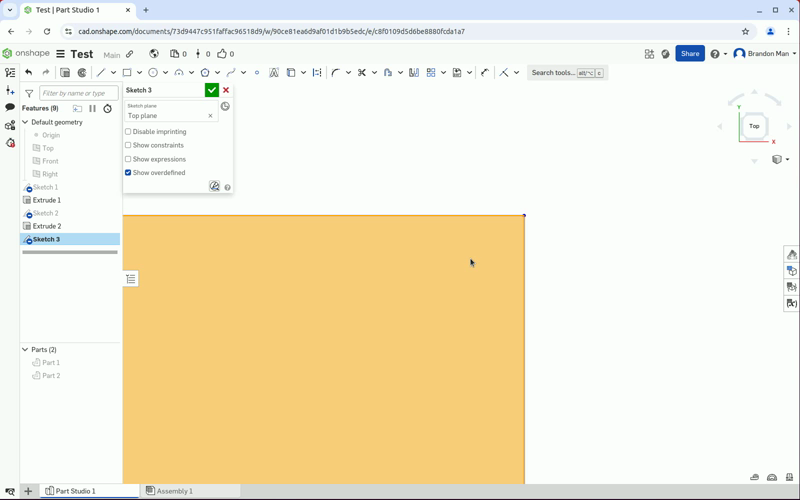
scroll(-6)
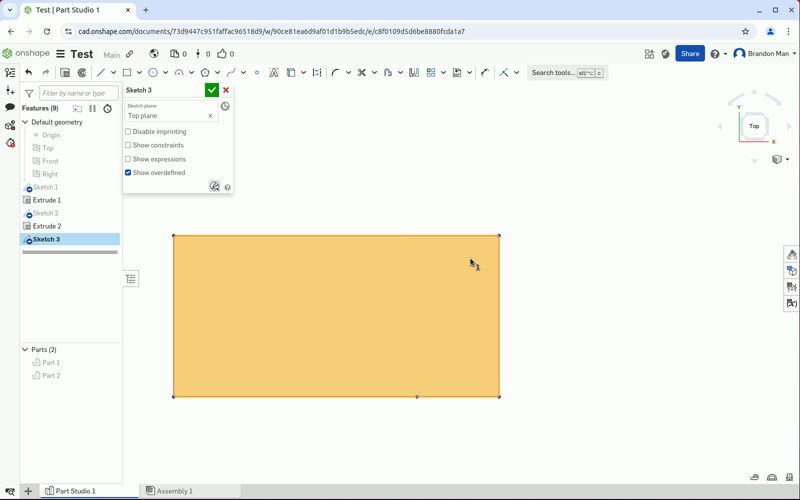
scroll(-6)
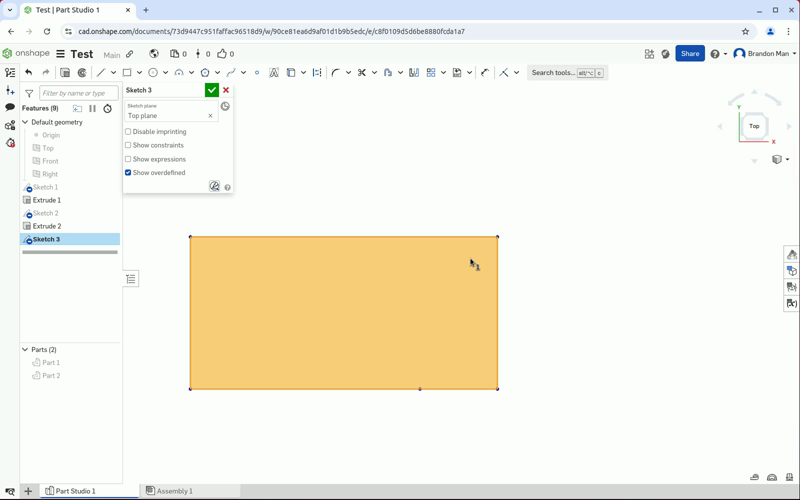
scroll(-6)
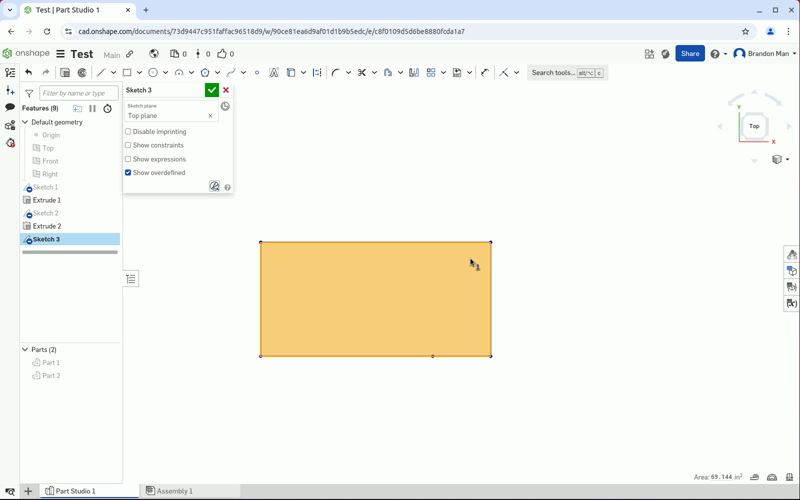
scroll(-6)
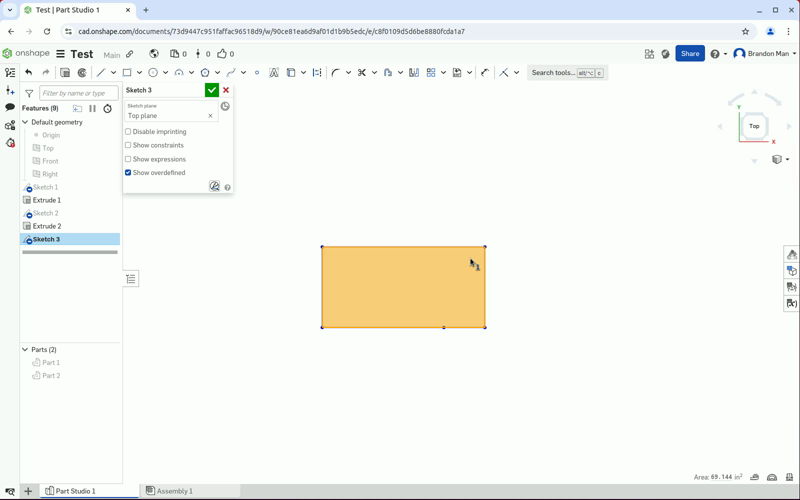
scroll(-6)
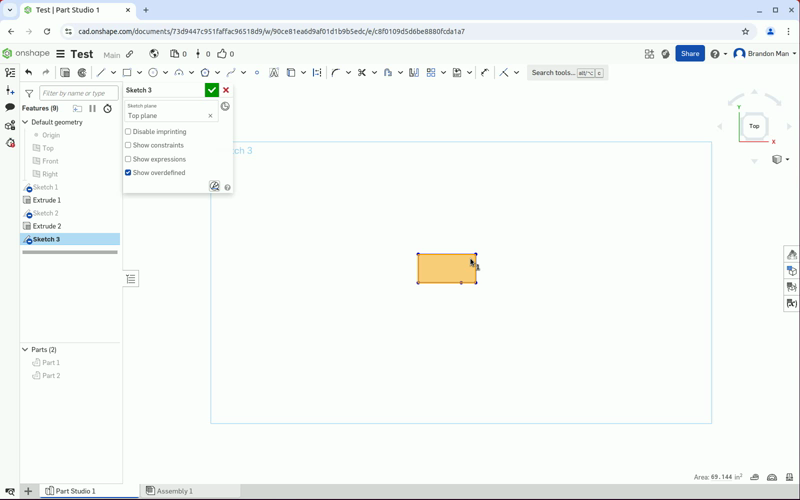
mouse_move(73, 352)
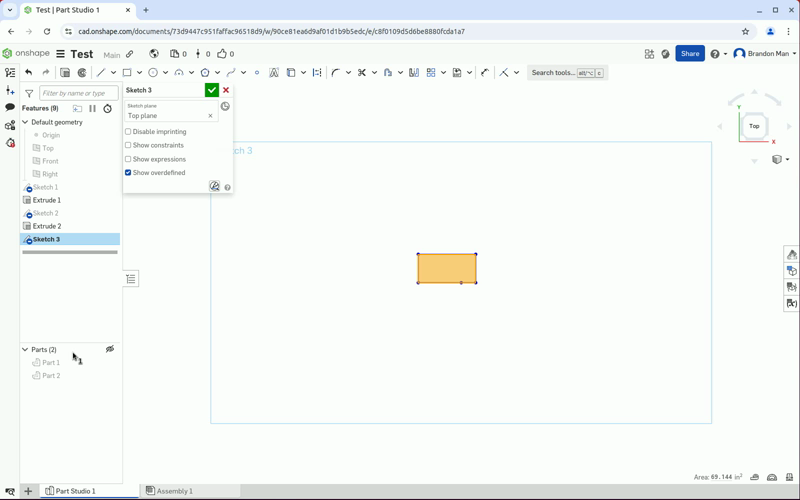
key(shift+y)
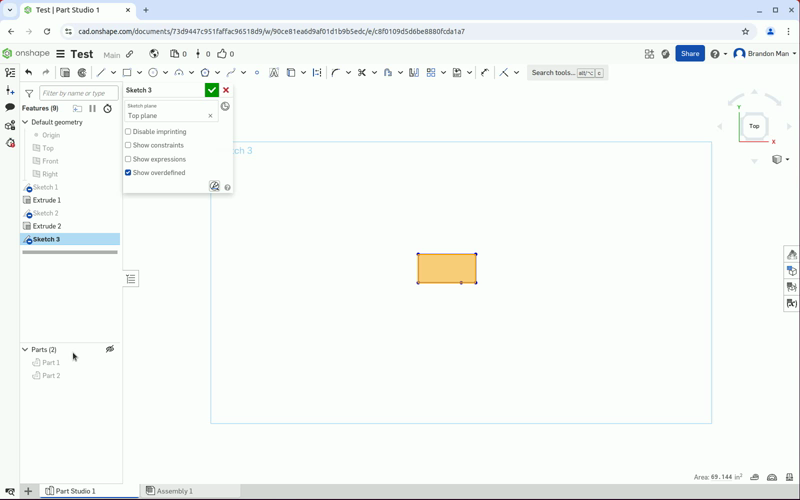
key(shift+e)
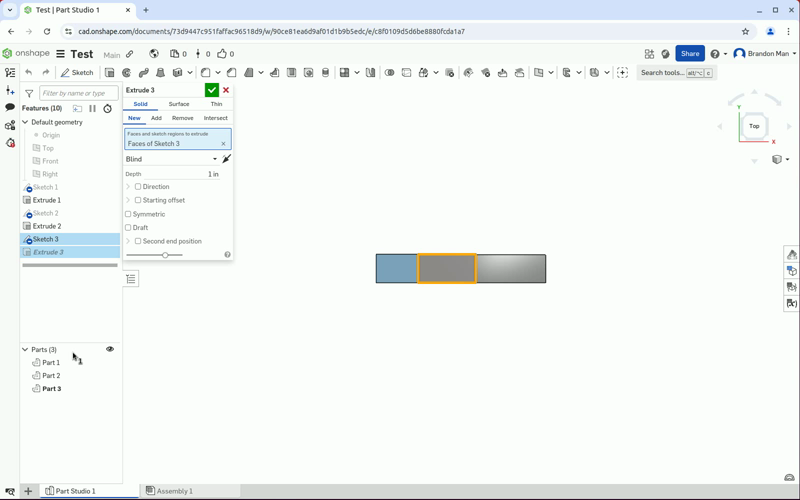
mouse_move(143, 106)
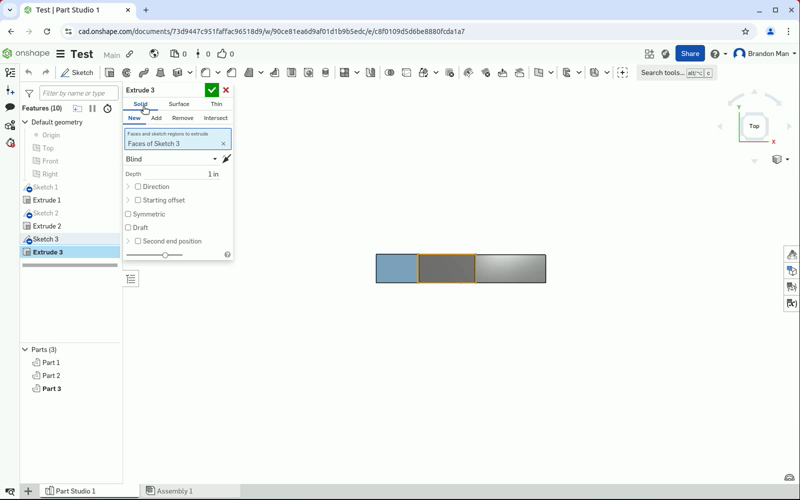
click(143, 106)
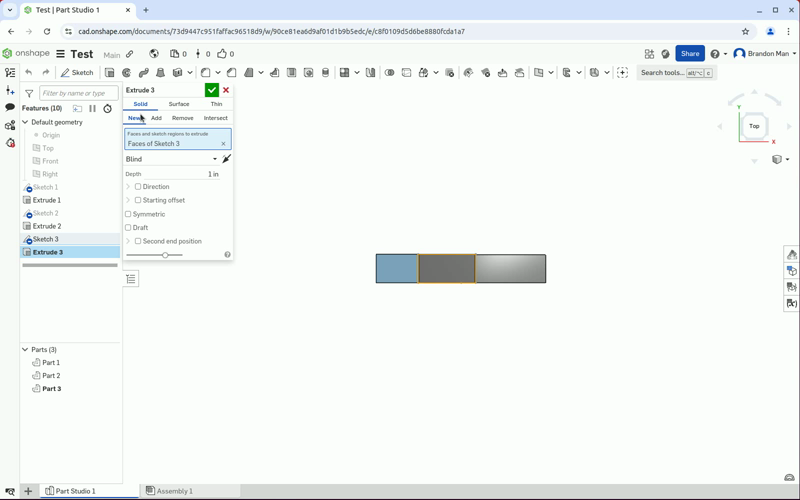
mouse_move(137, 120)
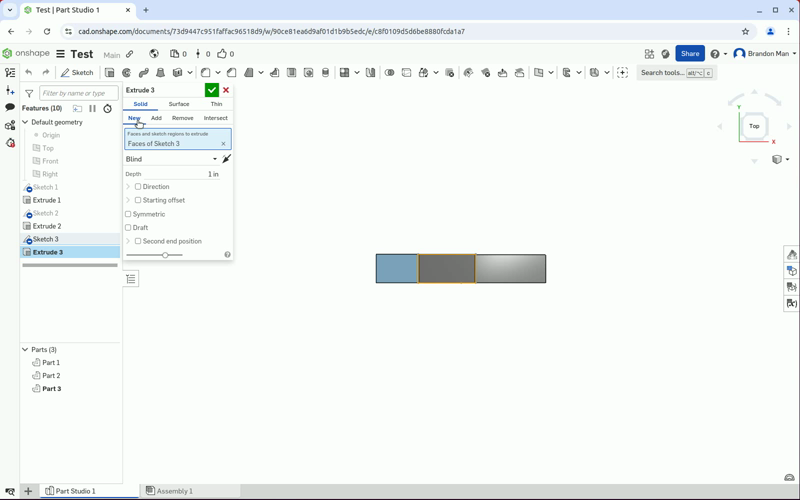
click(137, 120)
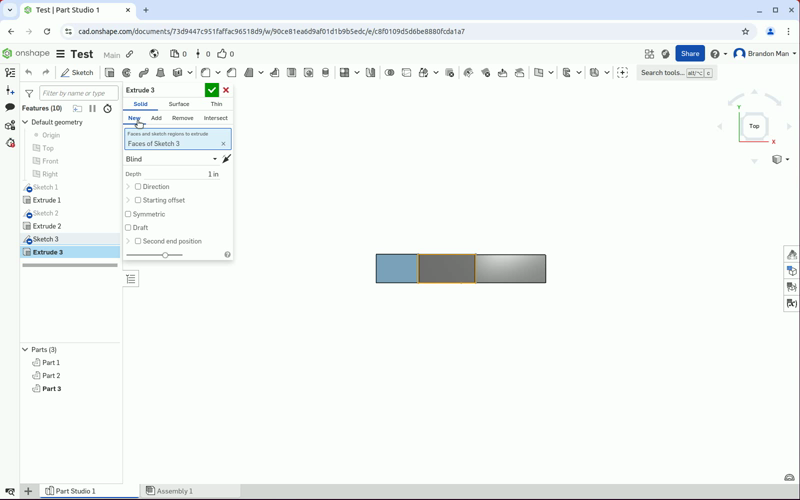
key(tab, 4)
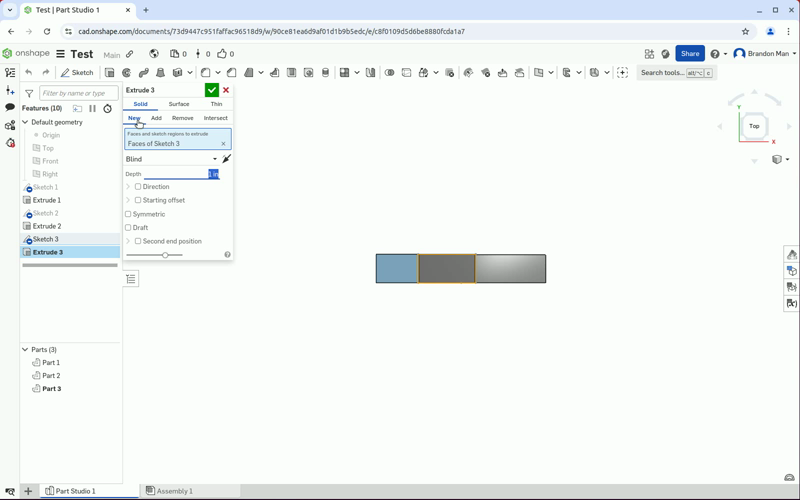
text(23.108)
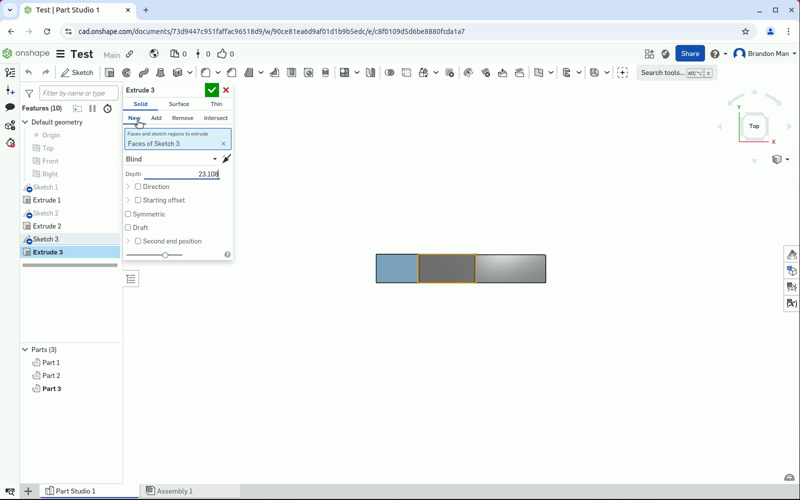
key(enter)
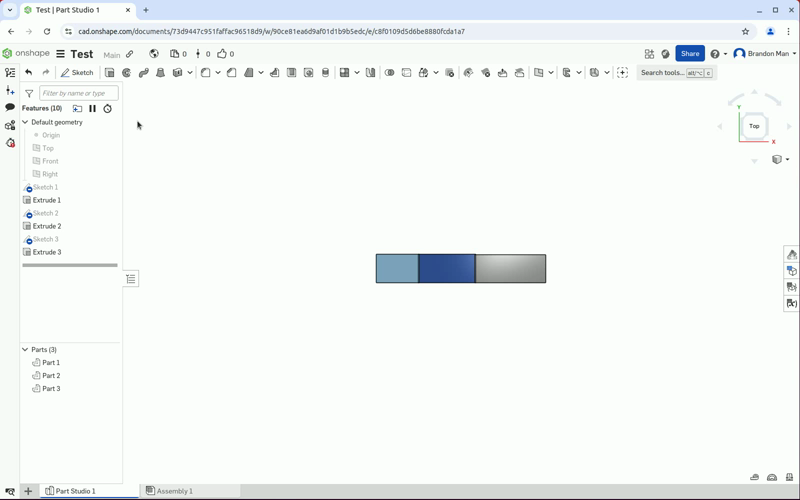
key(shift+h)
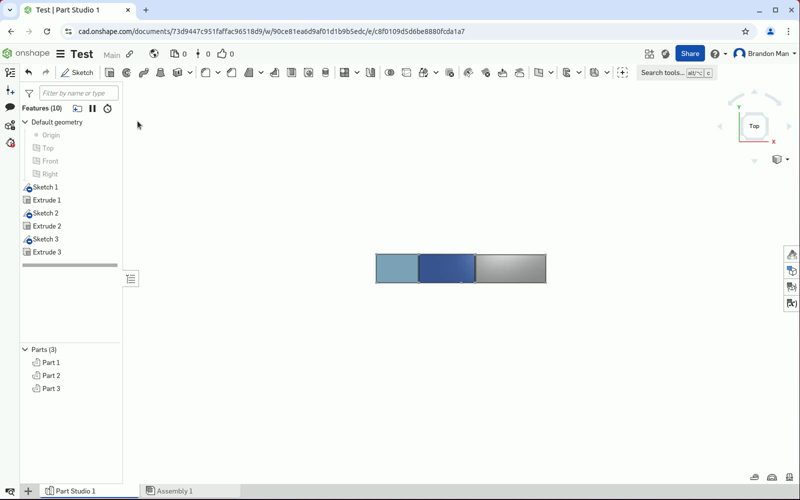
key(shift+h)
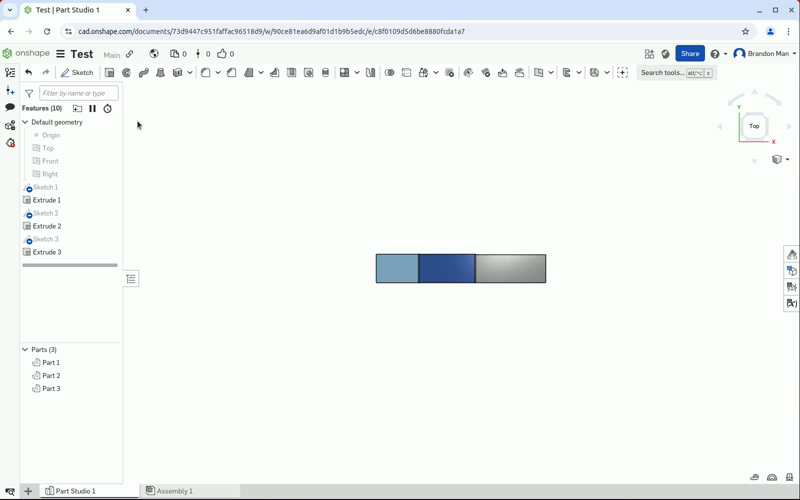
mouse_move(73, 189)
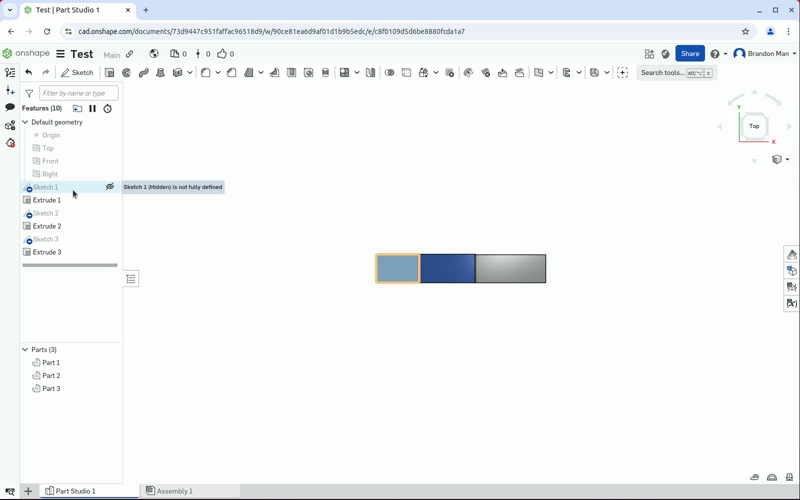
click(73, 189)
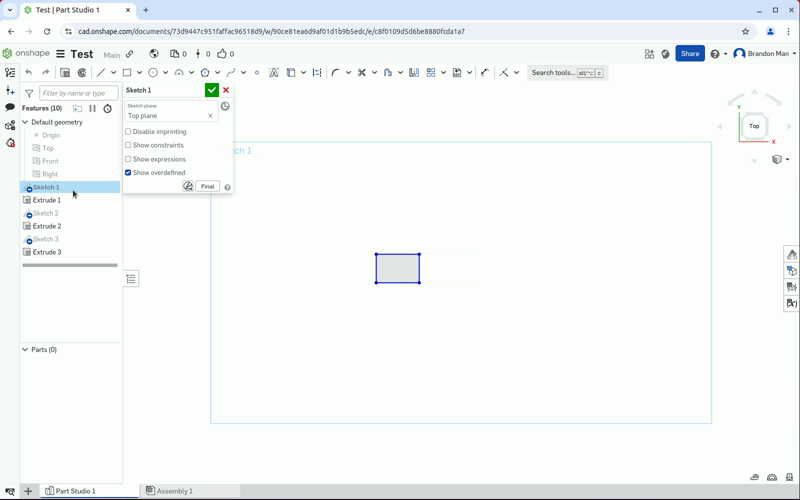
mouse_move(229, 92)
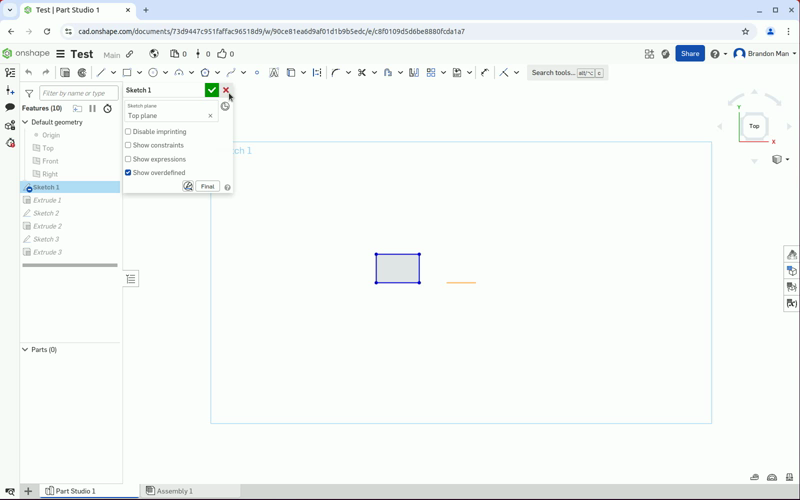
click(229, 92)
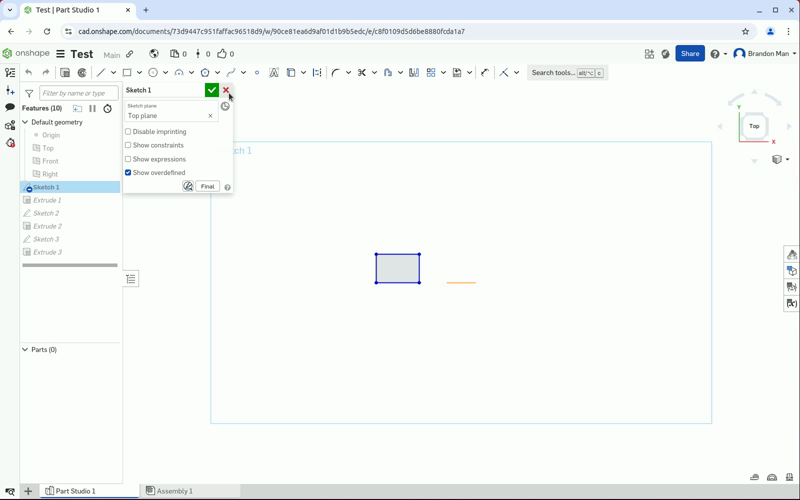
key(shift+s)
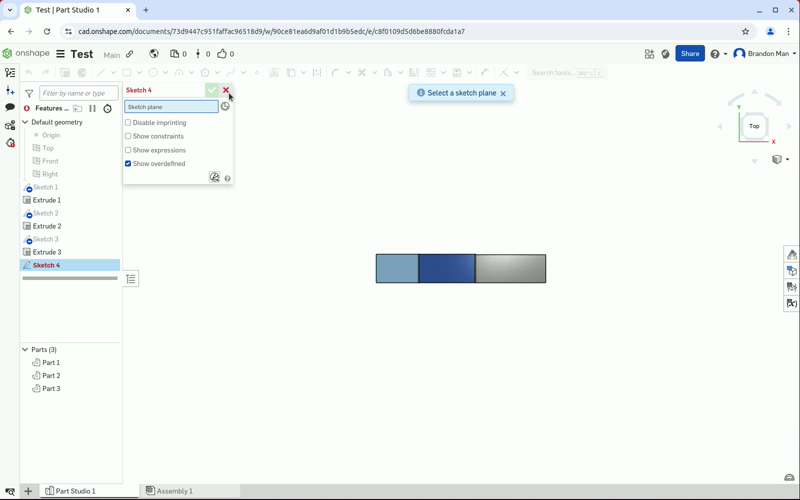
mouse_move(73, 150)
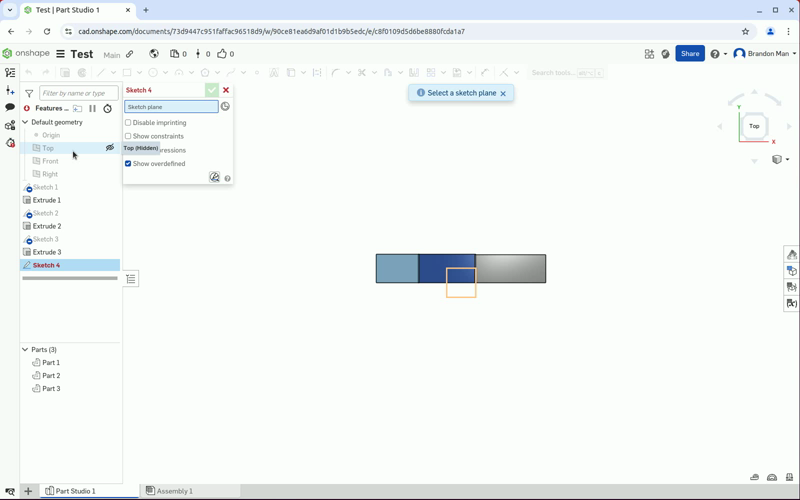
click(73, 150)
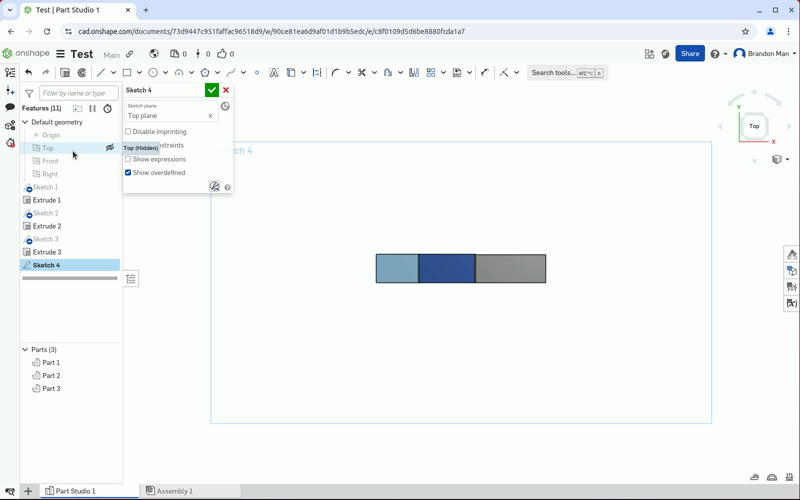
mouse_move(73, 352)
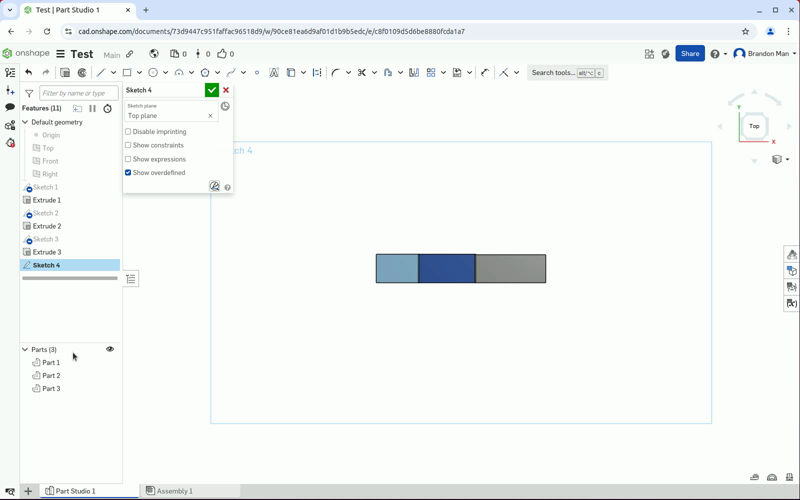
key(y)
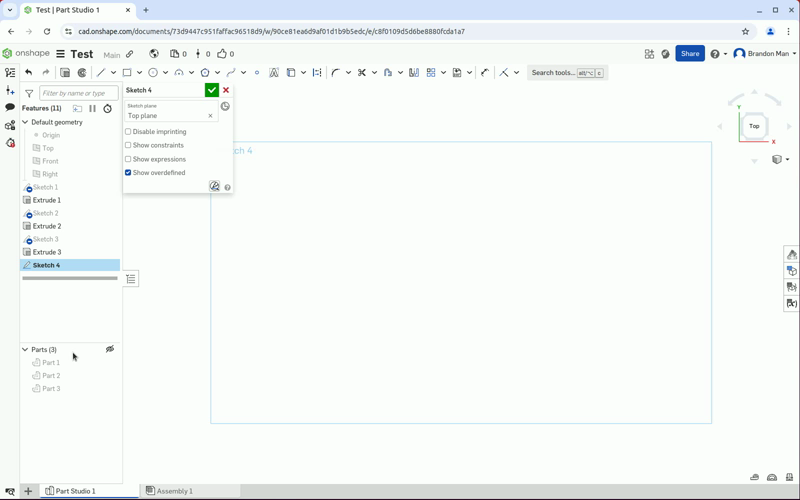
key(l)
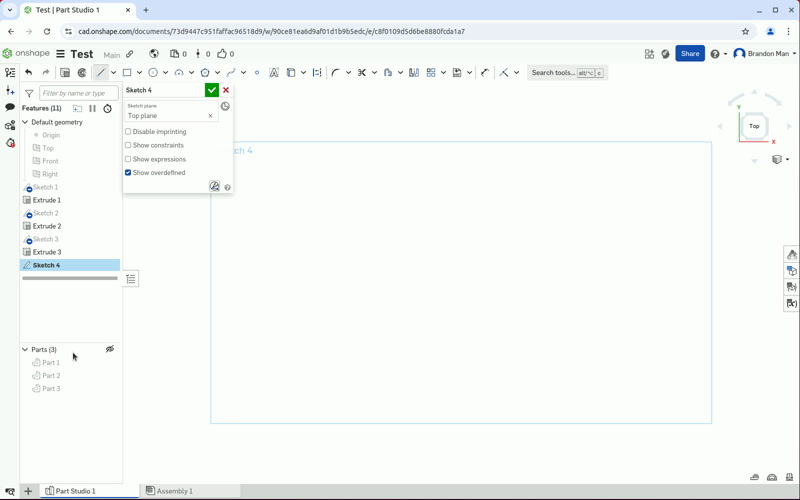
key_down(shift)
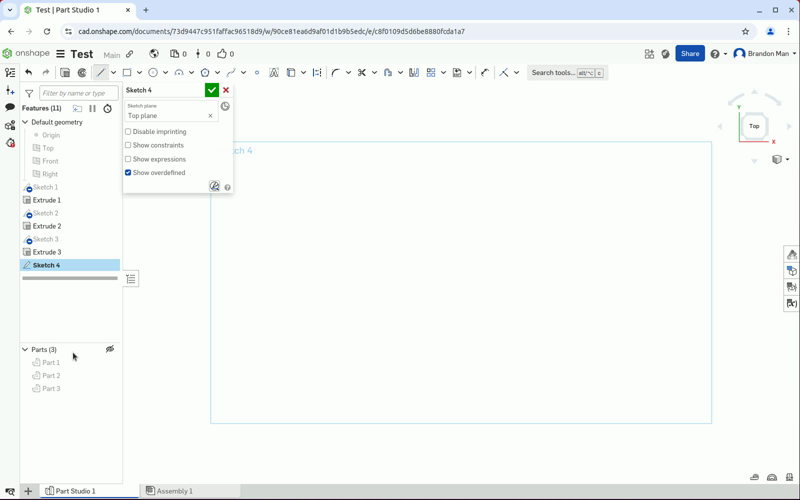
mouse_move(460, 282)
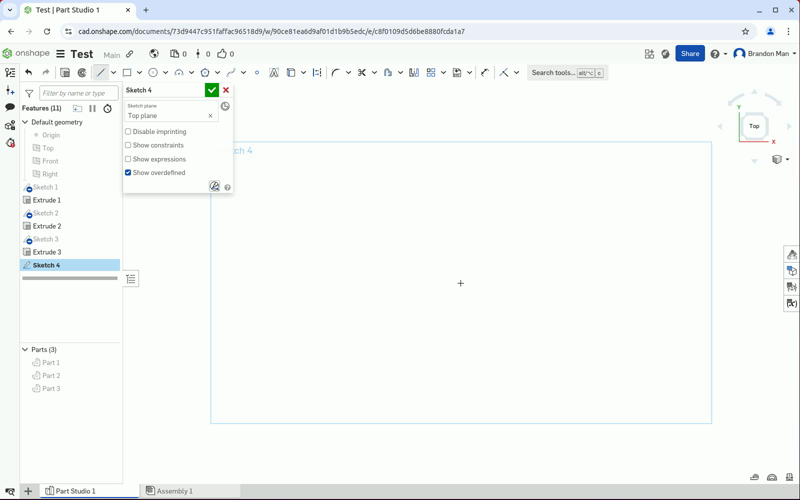
click(460, 282)
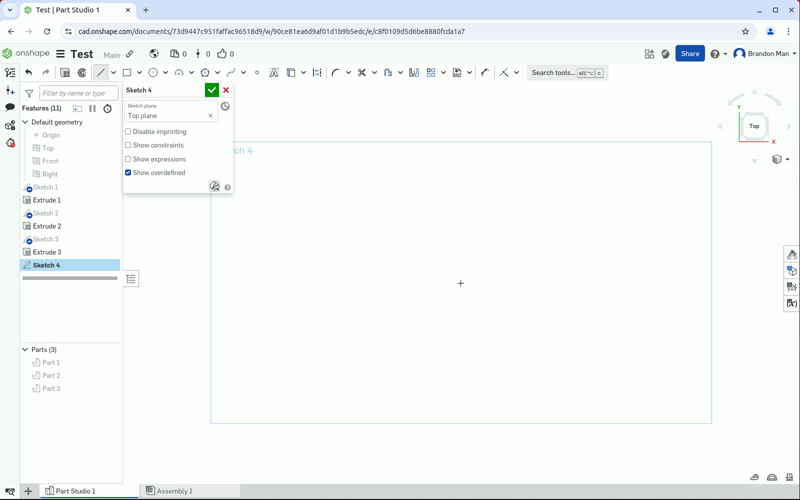
key_up(shift)
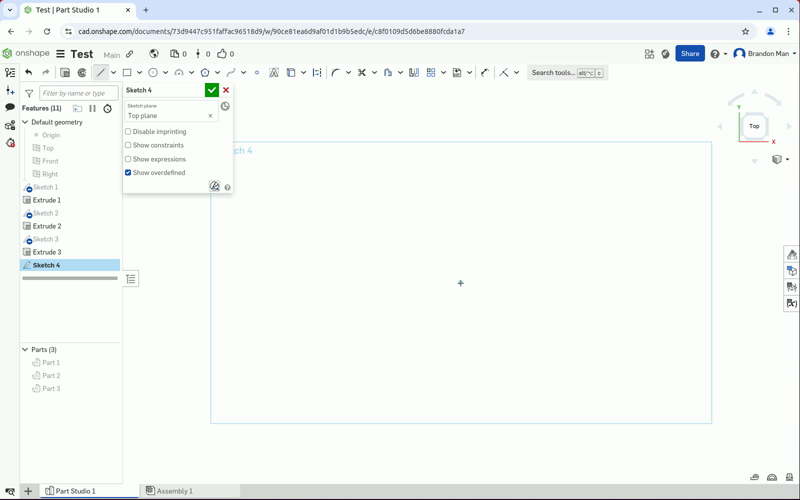
key_down(shift)
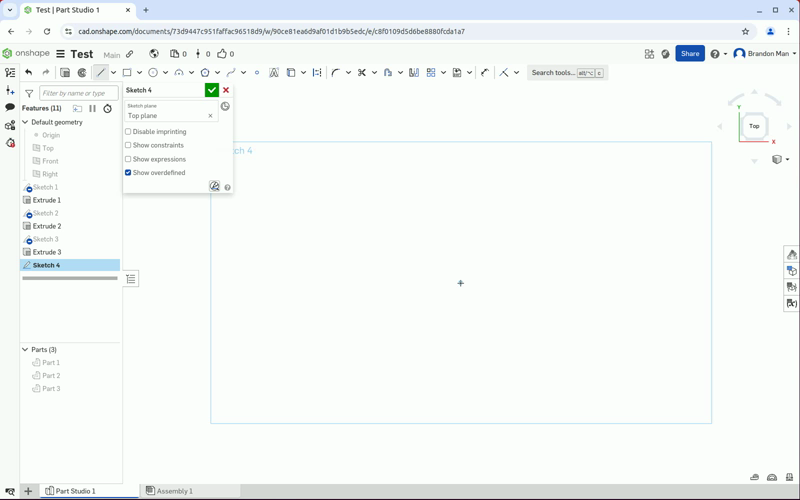
mouse_move(545, 367)
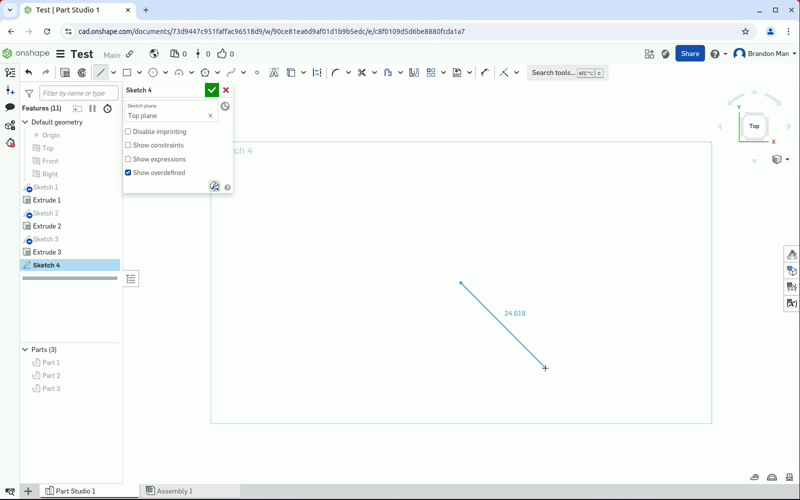
click(545, 367)
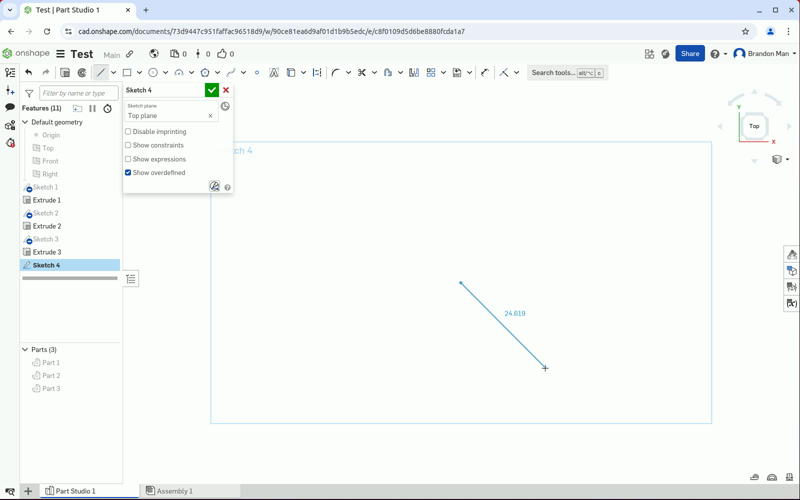
key_up(shift)
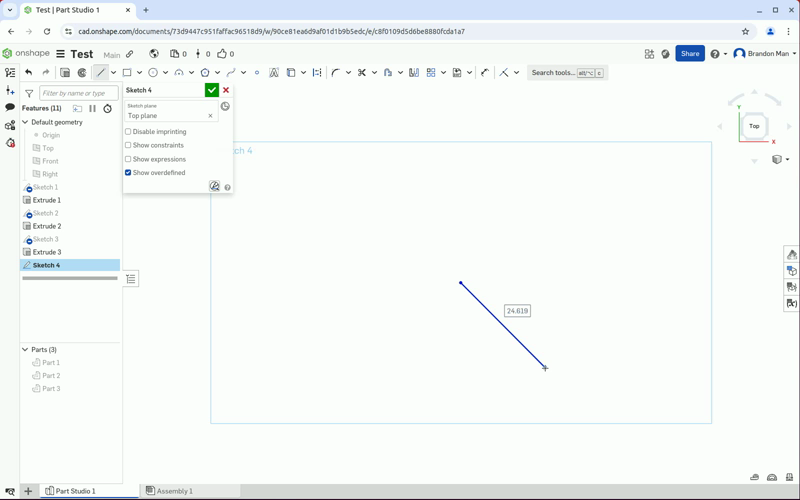
key_down(shift)
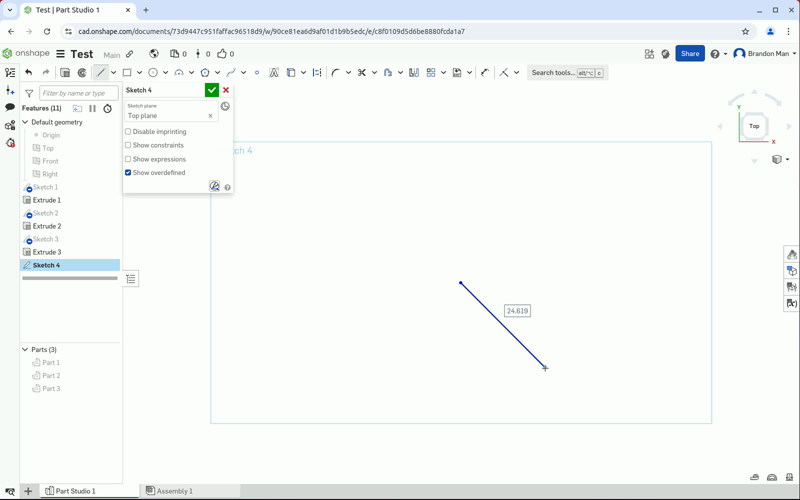
mouse_move(545, 282)
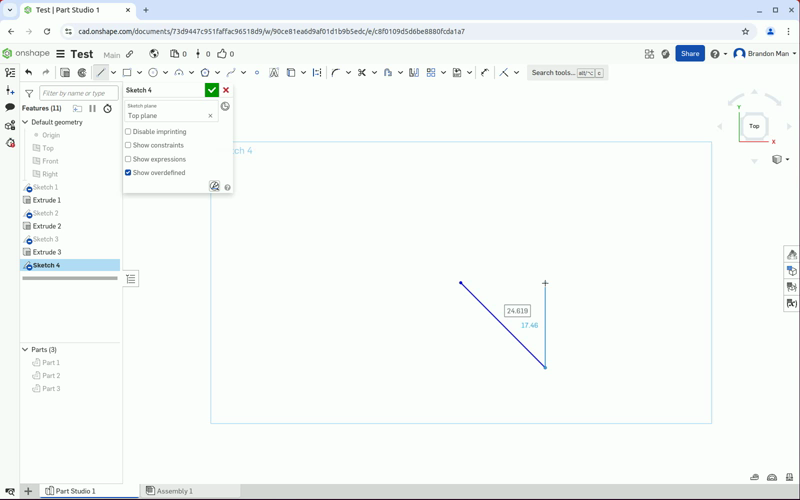
click(545, 282)
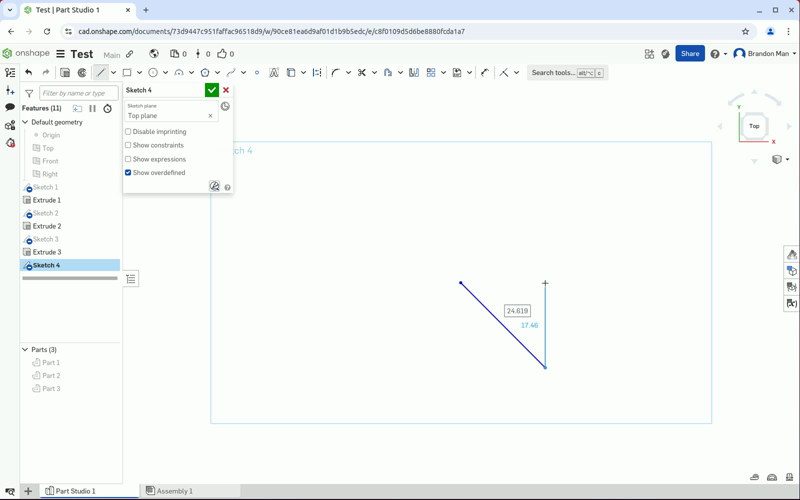
key_up(shift)
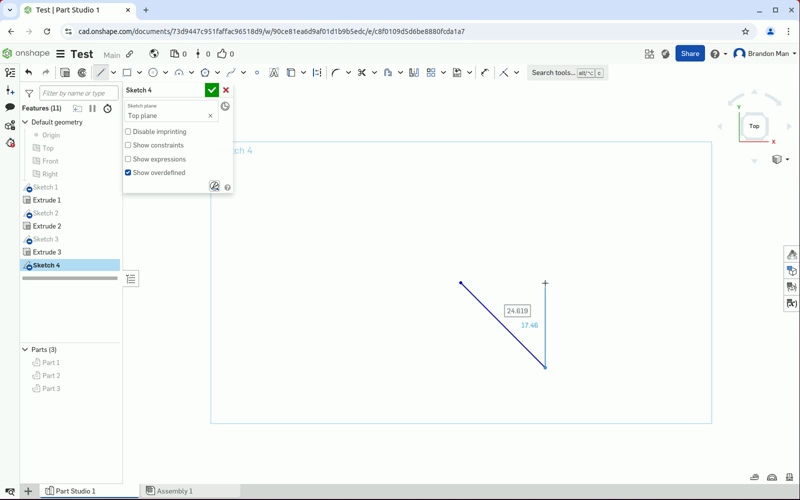
key_down(shift)
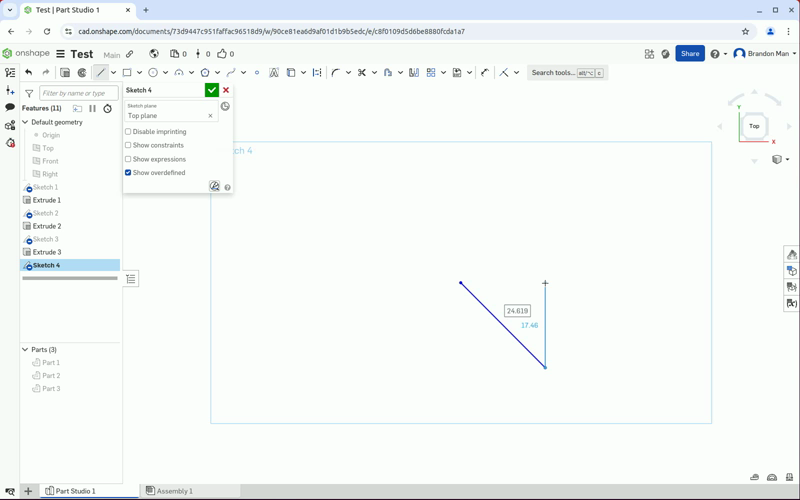
mouse_move(475, 282)
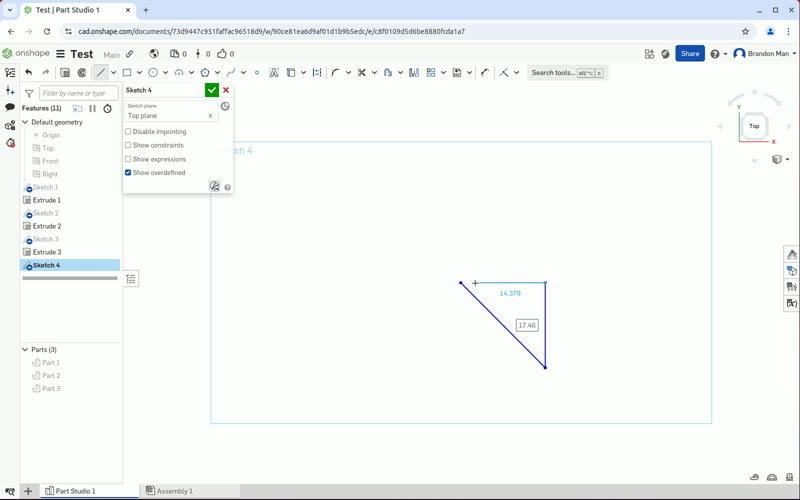
click(475, 282)
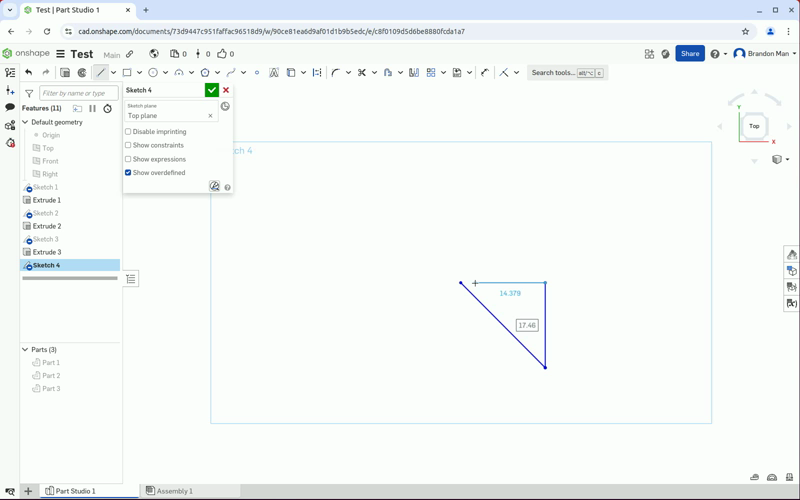
key_up(shift)
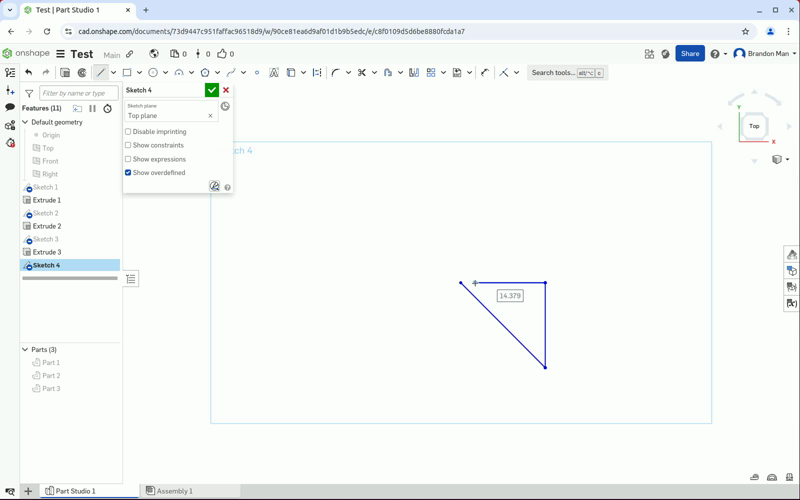
mouse_move(505, 282)
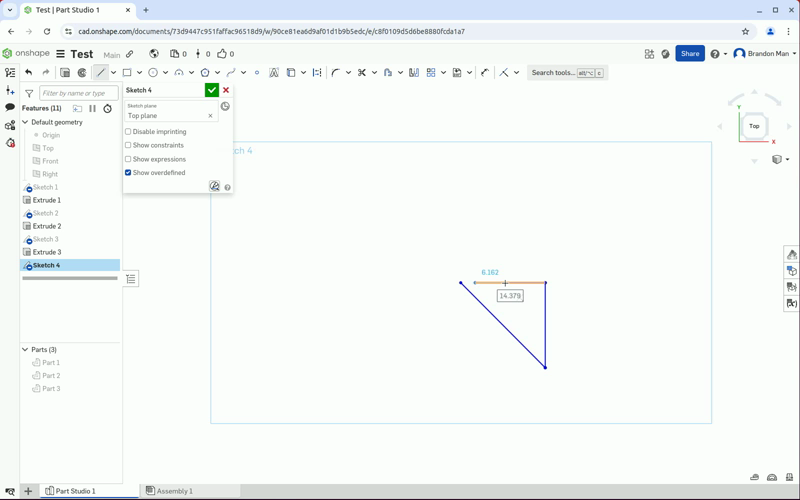
key_down(shift)
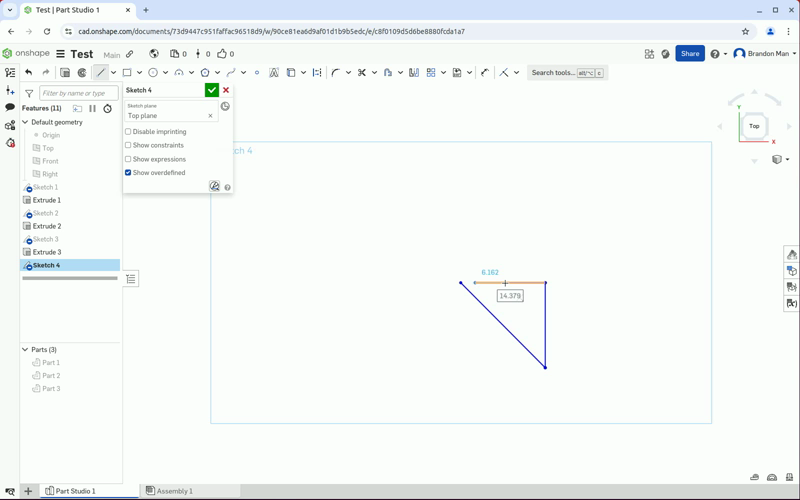
mouse_move(460, 282)
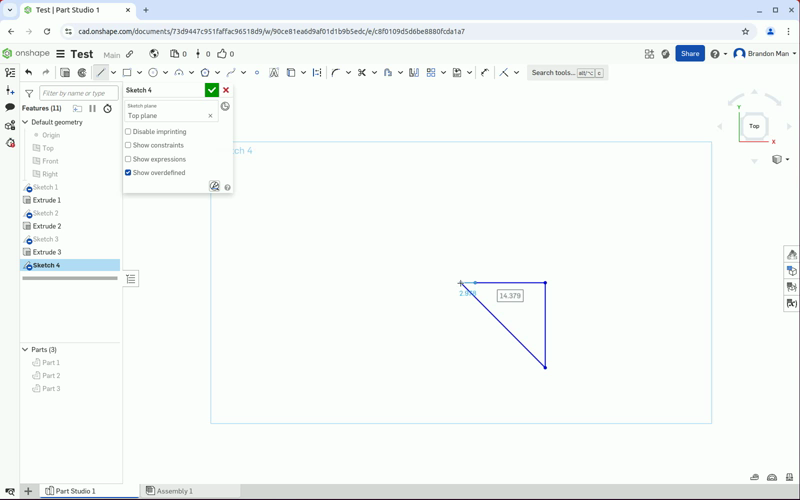
key_up(shift)
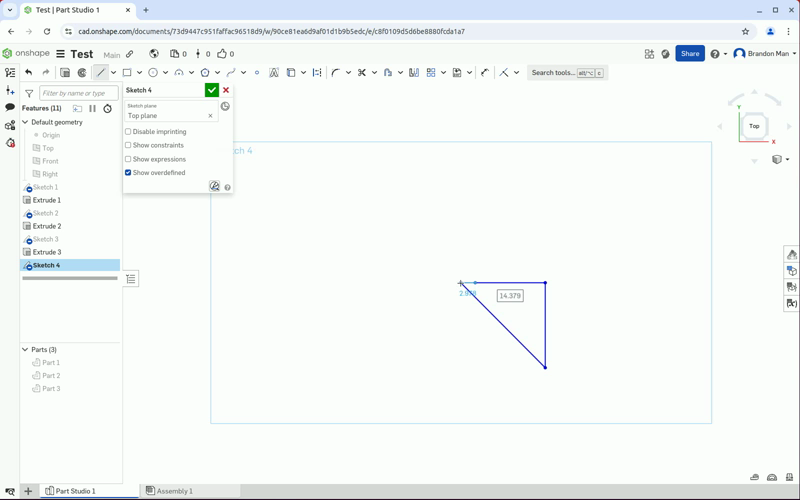
click(460, 282)
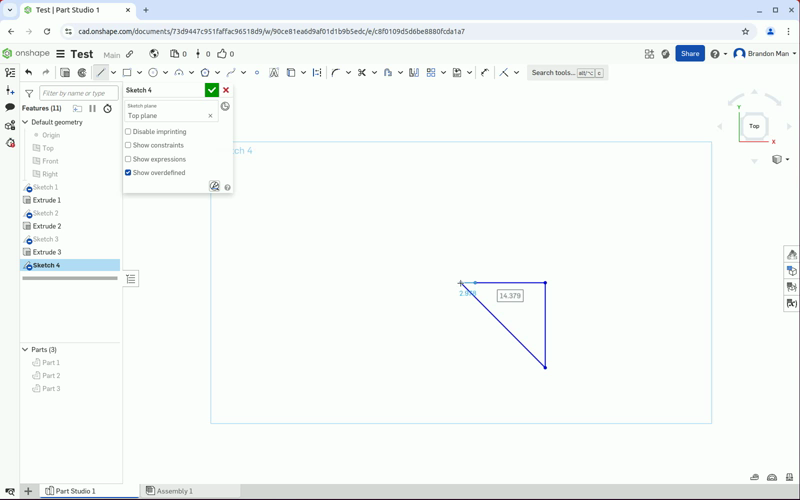
key(esc)
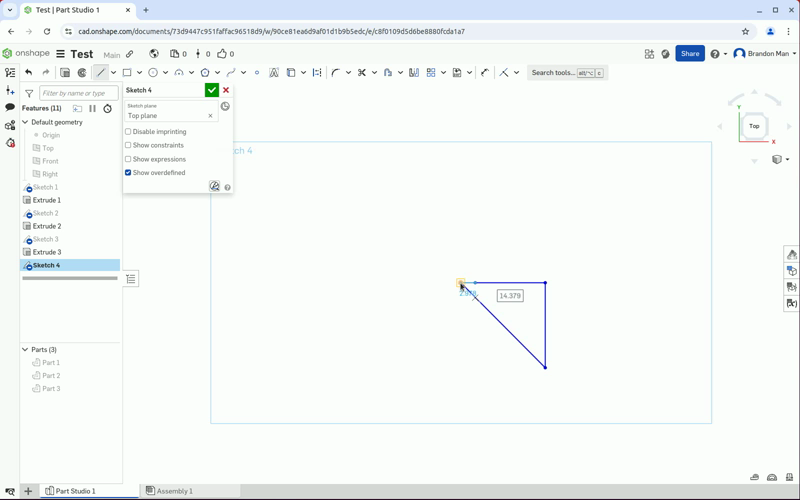
mouse_move(498, 299)
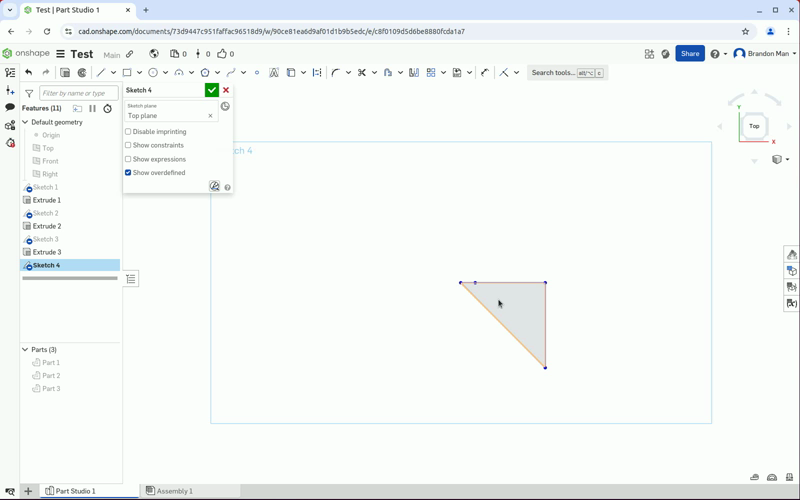
click(498, 299)
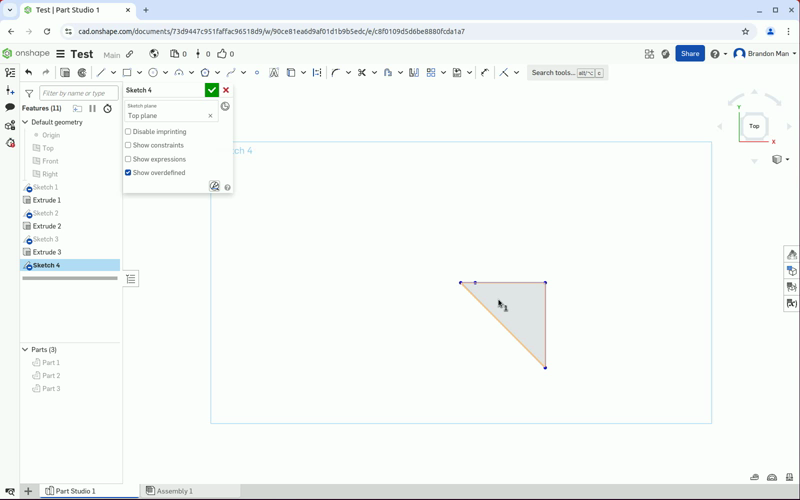
mouse_move(73, 352)
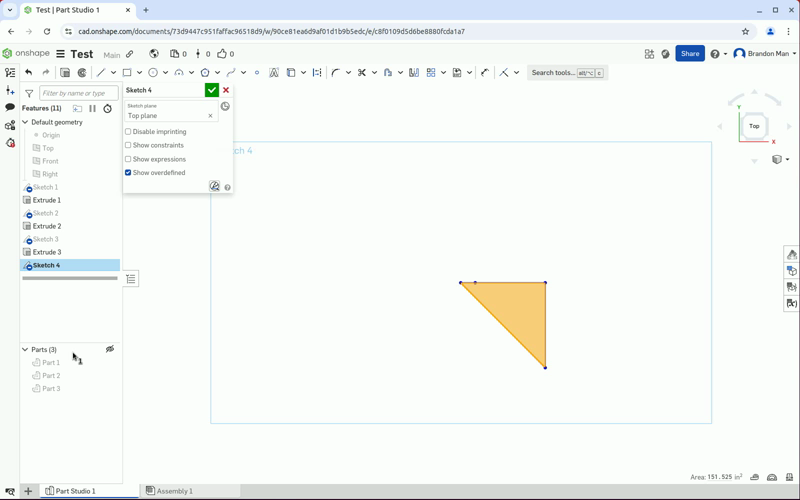
key(shift+y)
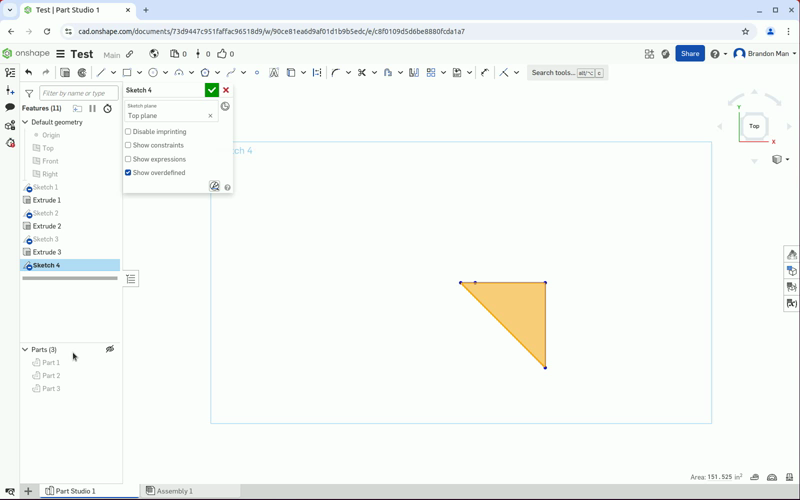
key(shift+e)
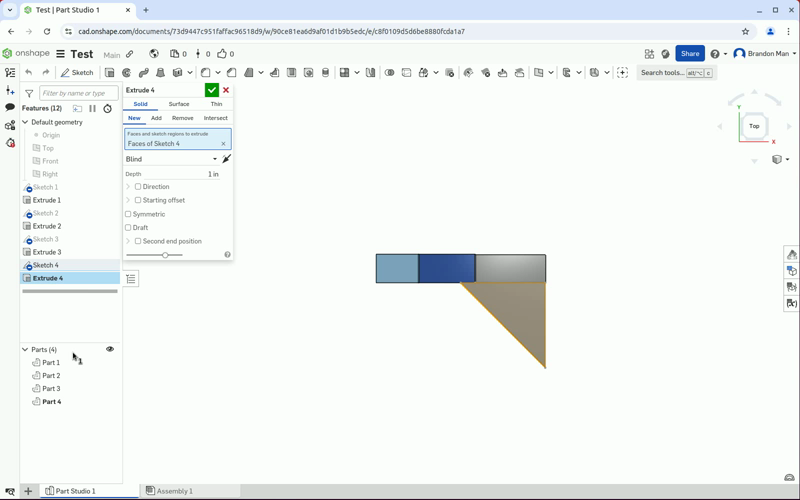
mouse_move(143, 106)
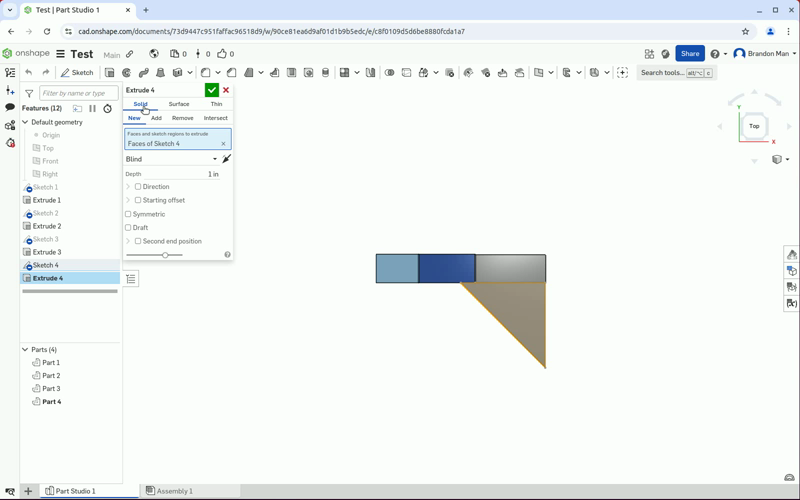
click(143, 106)
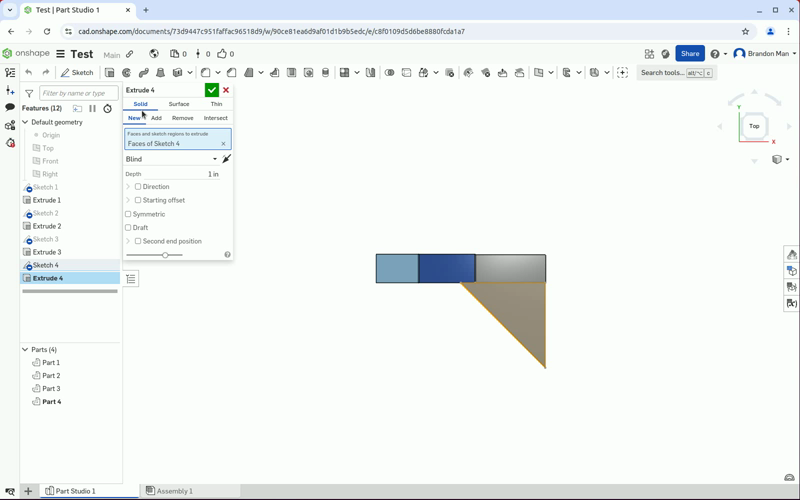
mouse_move(137, 120)
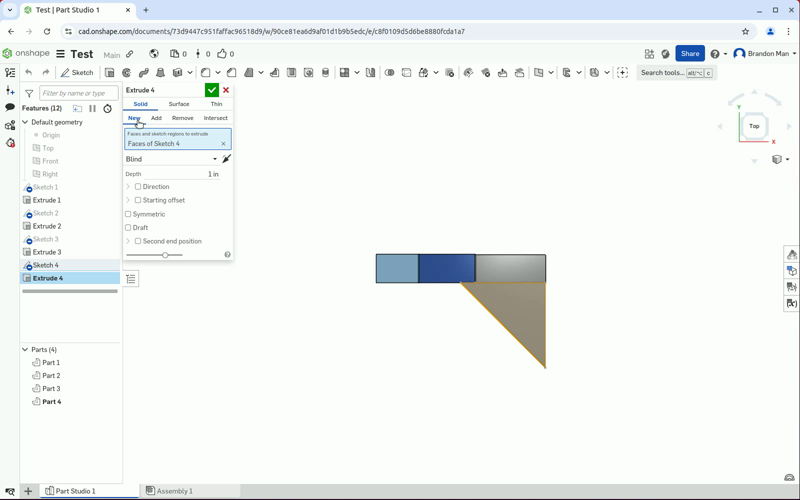
click(137, 120)
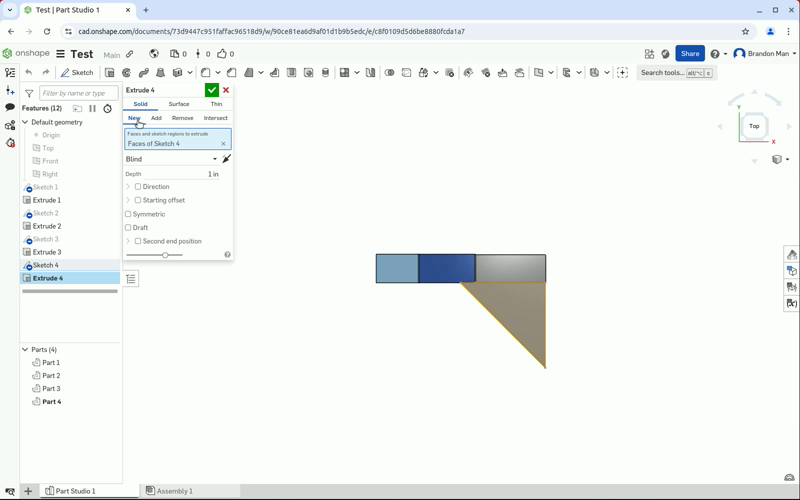
key(tab, 4)
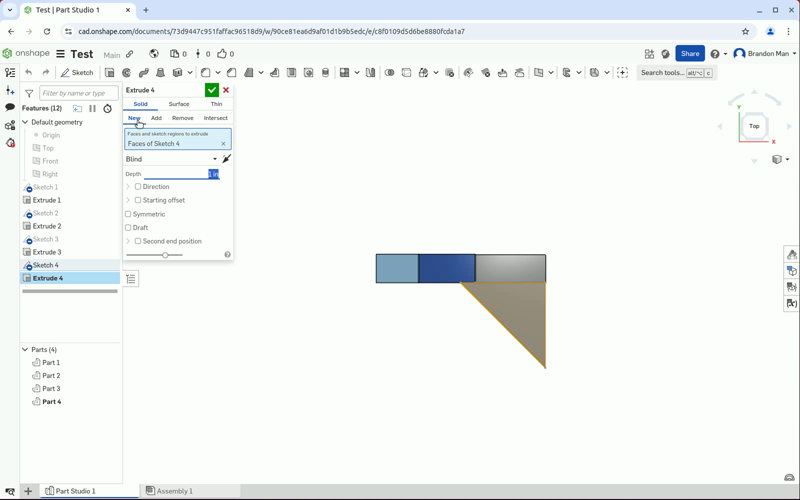
text(23.108)
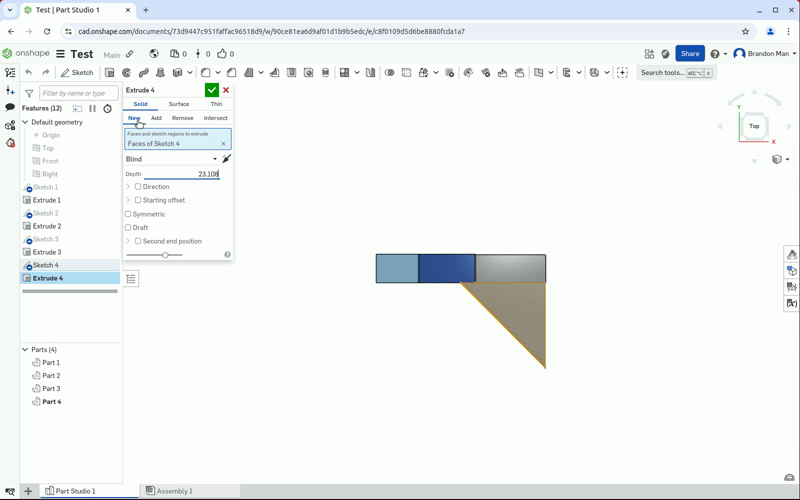
key(enter)
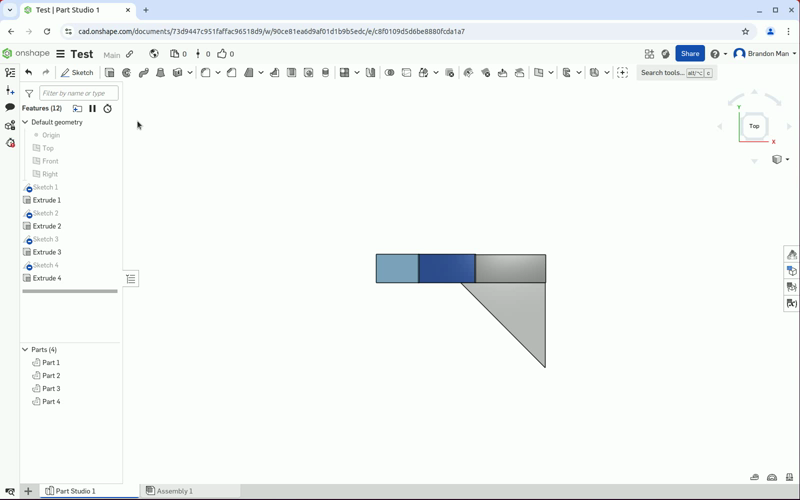
key(shift+h)
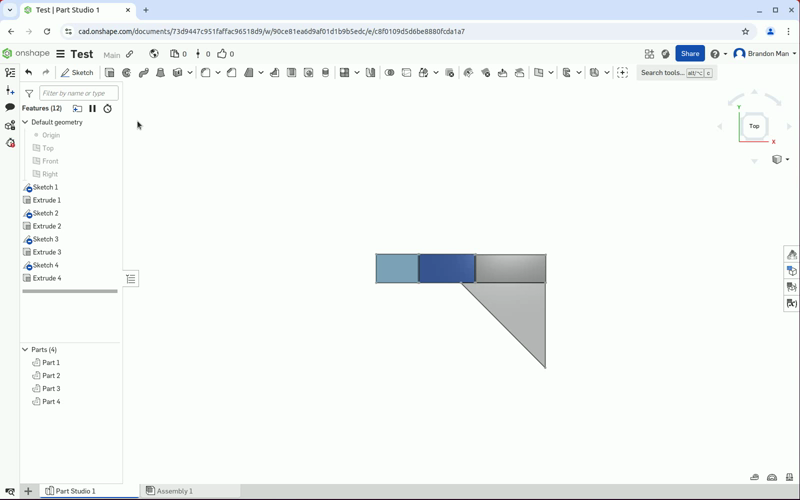
key(shift+h)
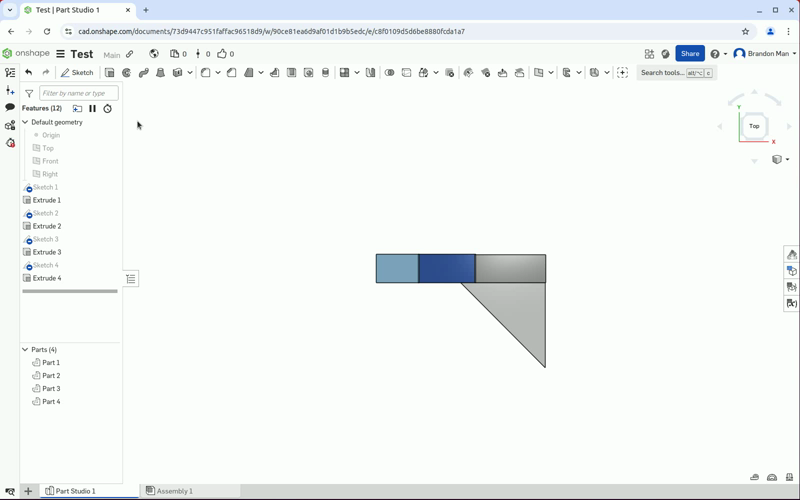
mouse_move(73, 189)
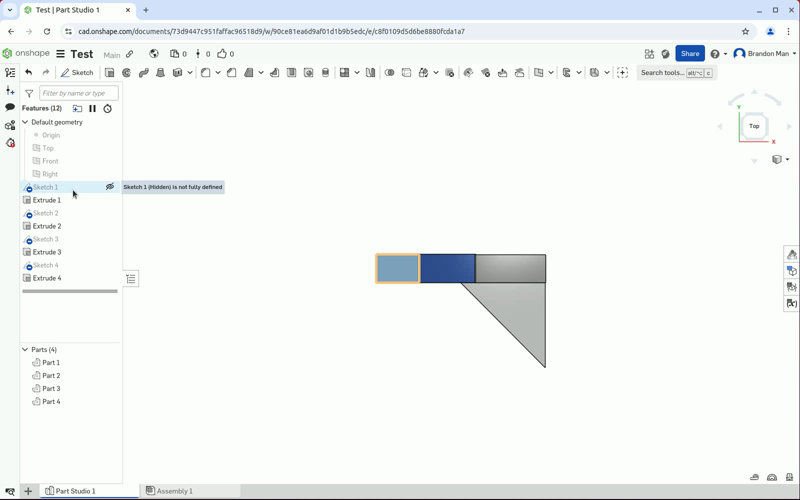
click(73, 189)
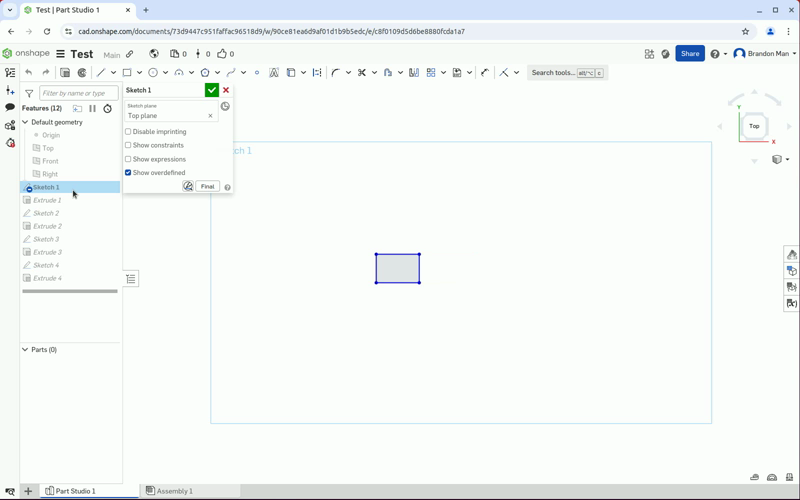
mouse_move(229, 92)
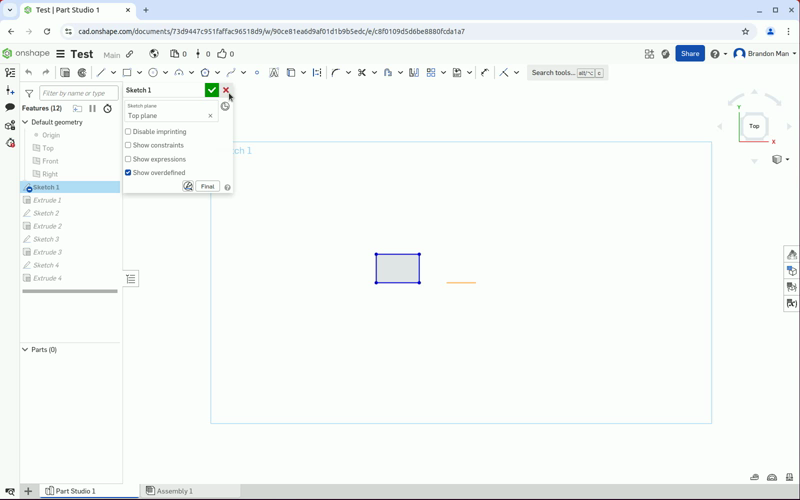
click(229, 92)
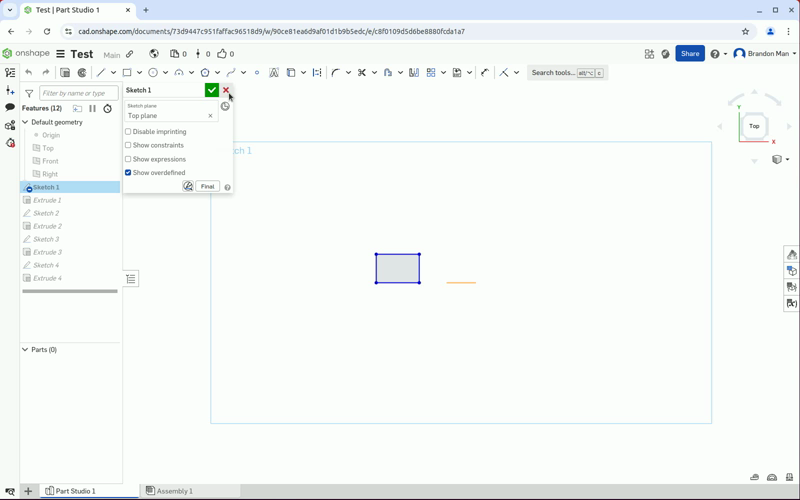
key(shift+s)
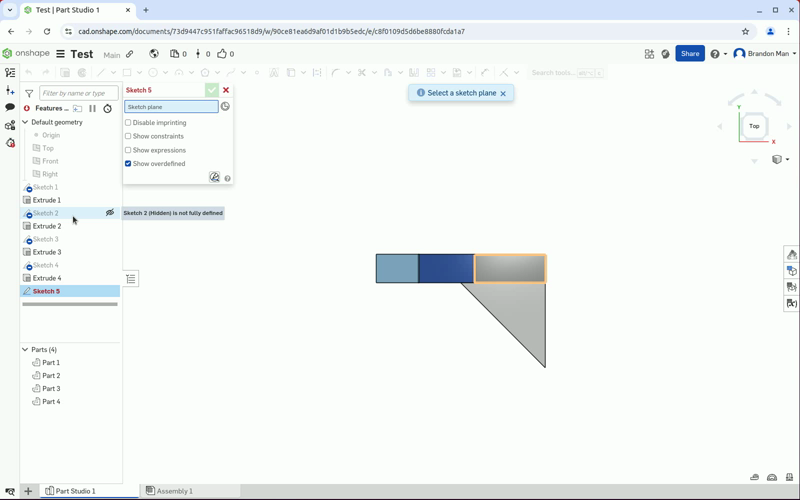
scroll(3)
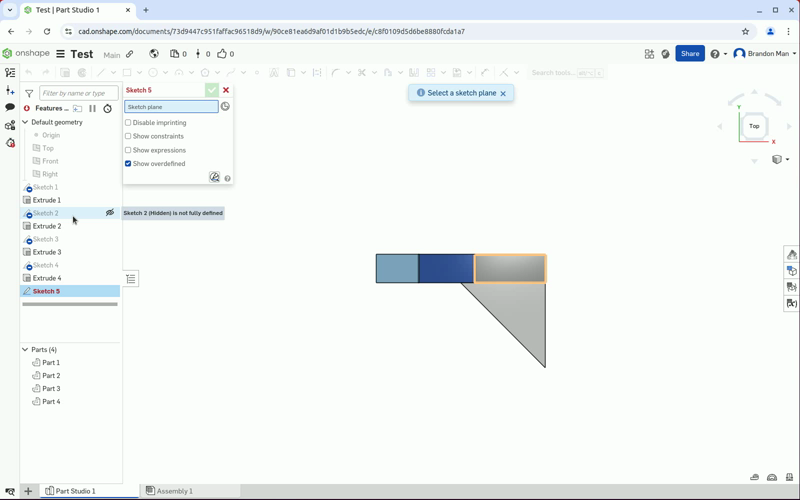
mouse_move(73, 150)
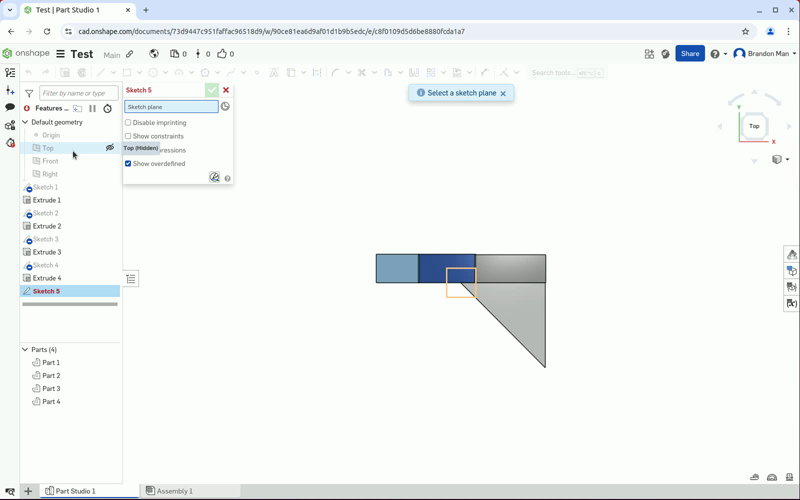
click(73, 150)
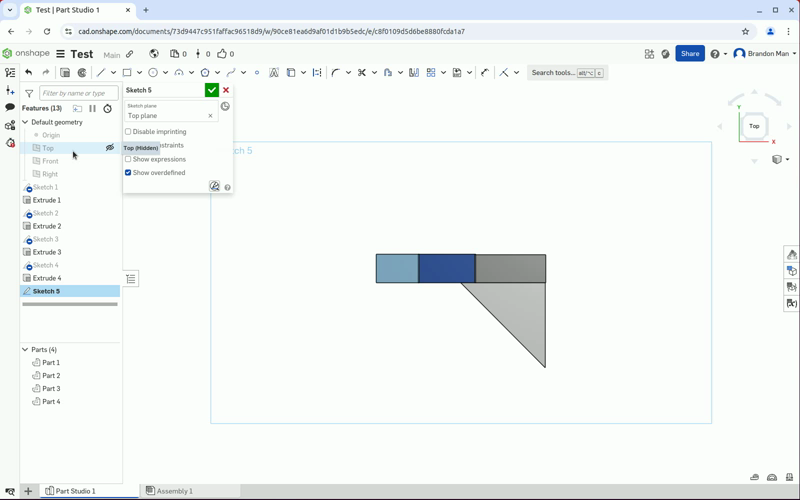
mouse_move(73, 352)
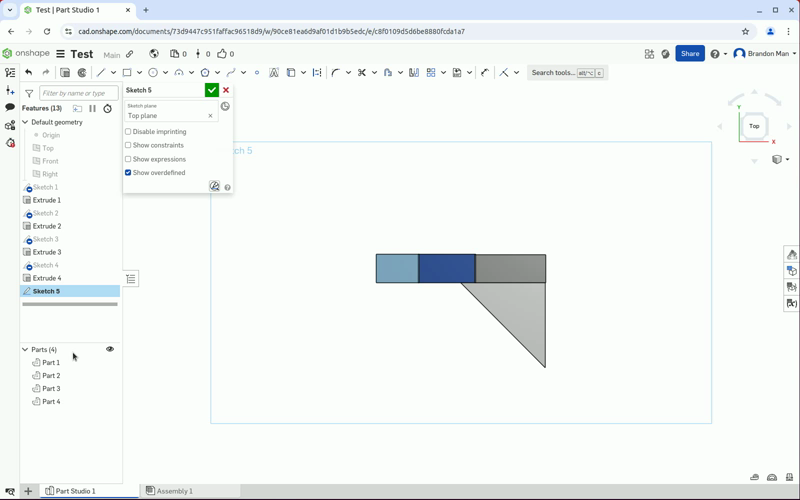
key(y)
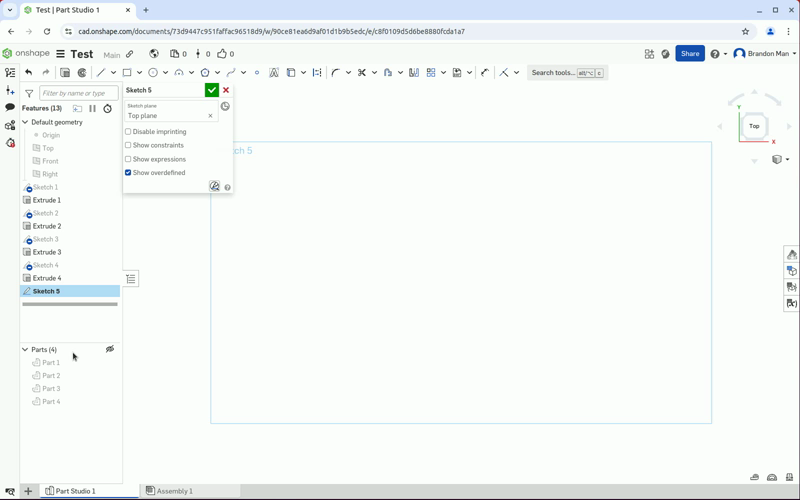
key(l)
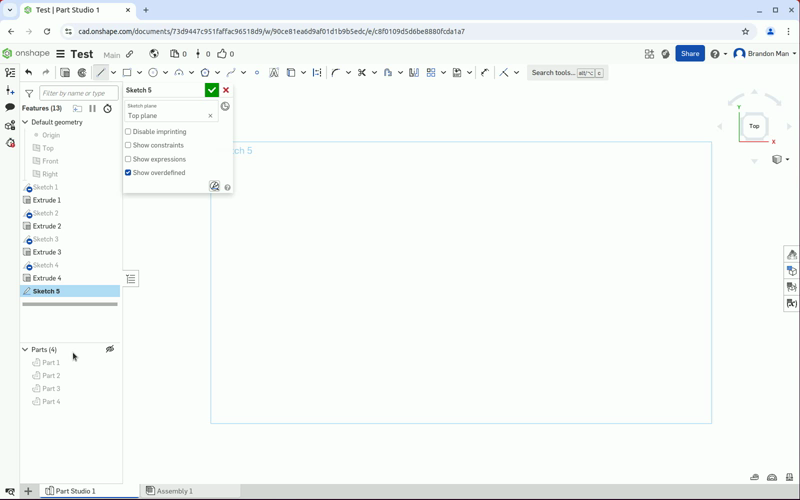
key_down(shift)
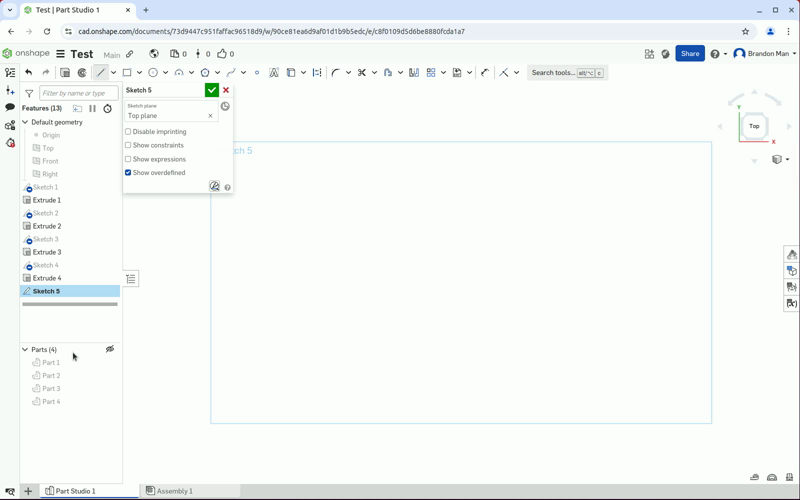
mouse_move(376, 367)
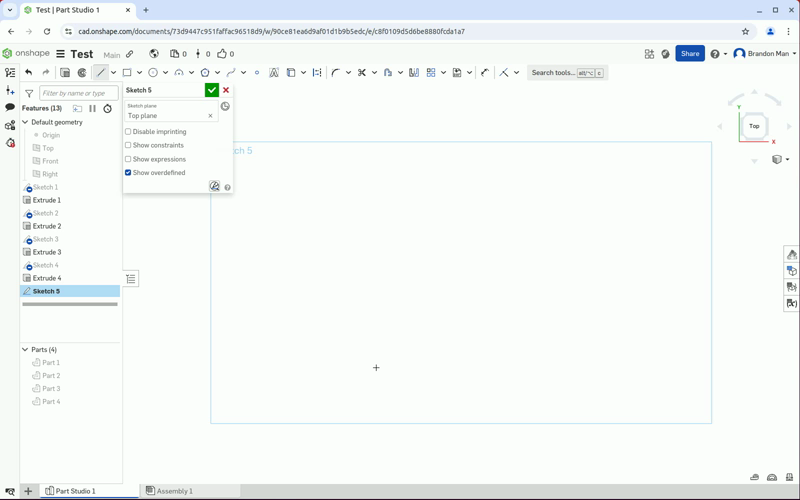
click(376, 367)
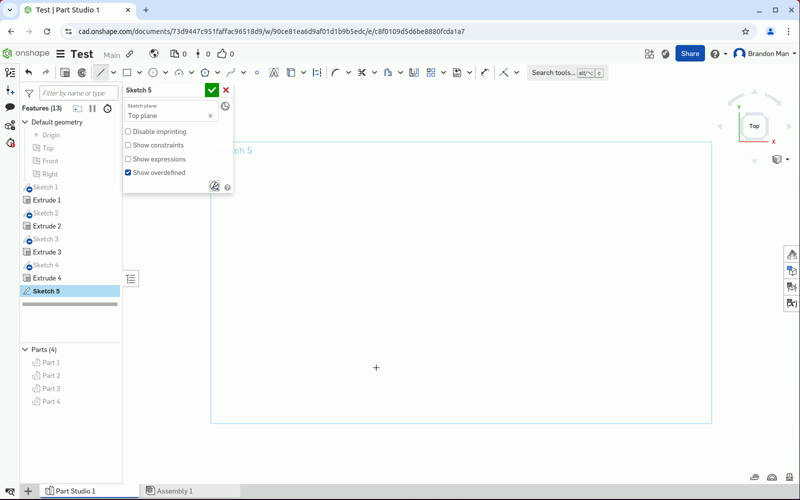
key_up(shift)
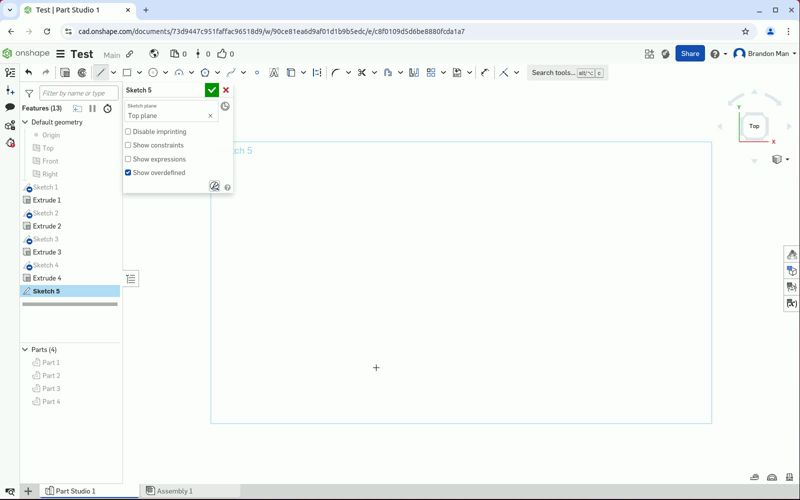
key_down(shift)
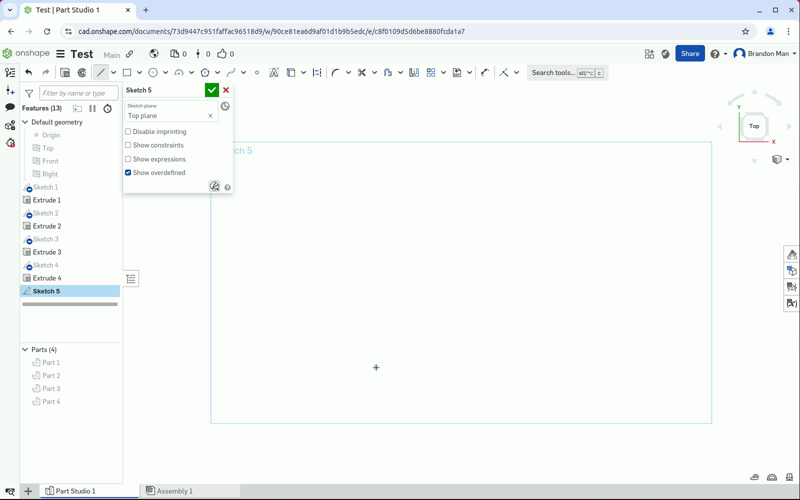
mouse_move(461, 282)
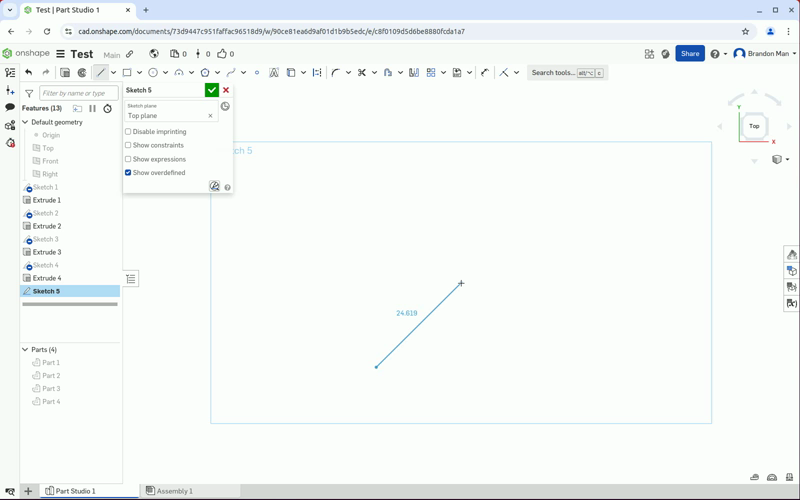
click(461, 282)
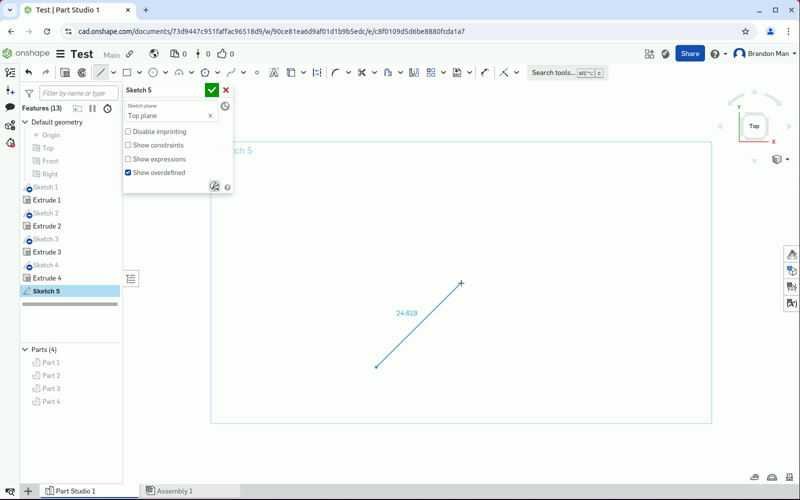
key_up(shift)
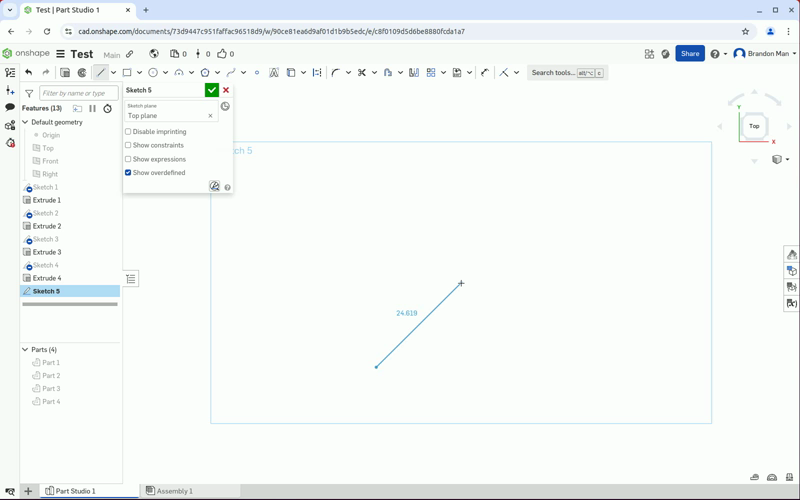
key_down(shift)
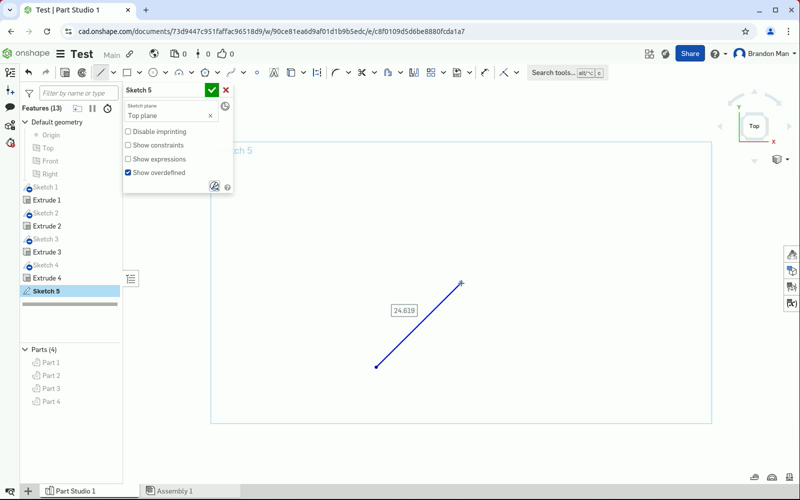
mouse_move(491, 282)
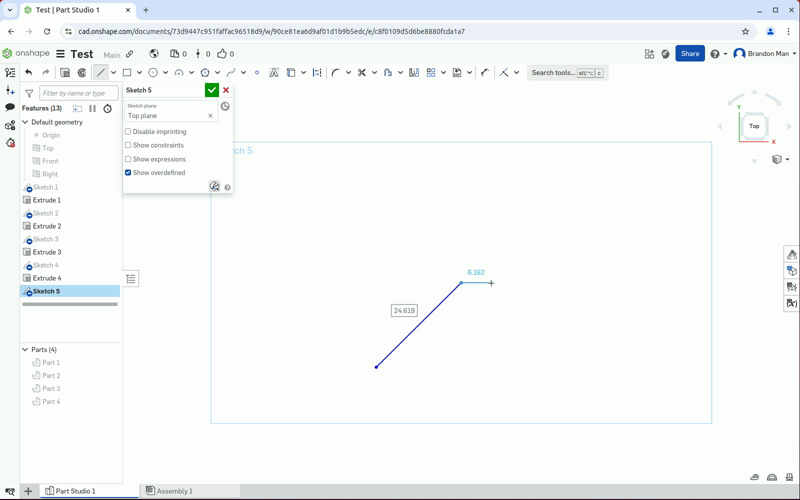
mouse_move(419, 282)
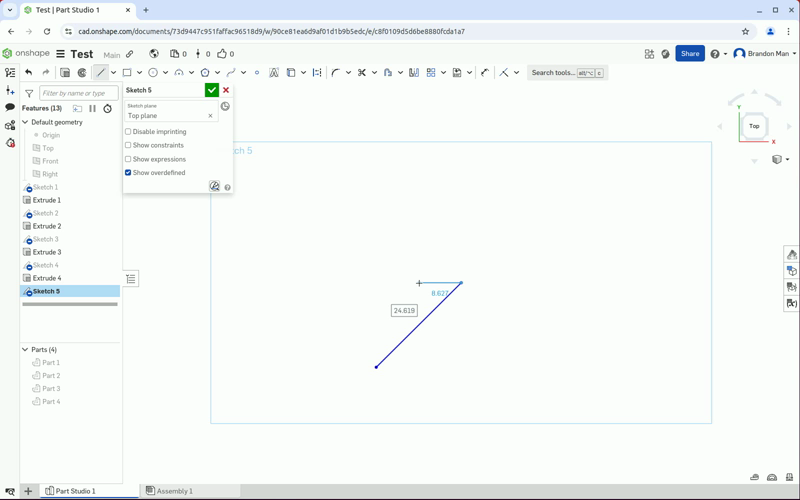
click(419, 282)
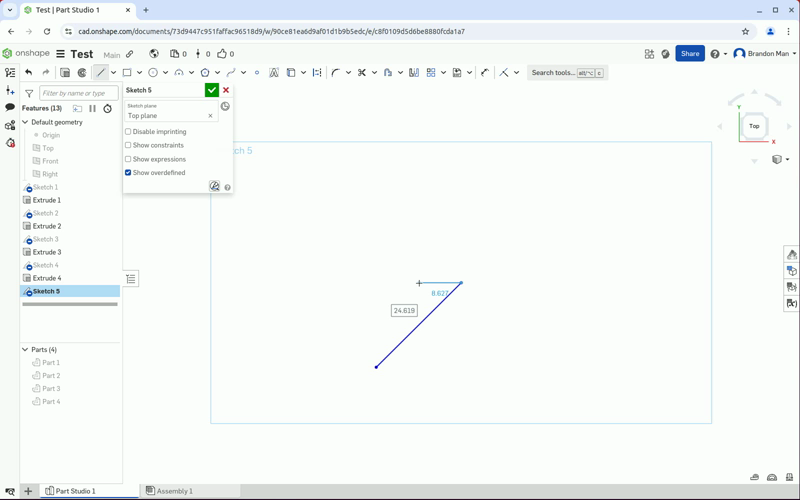
key_up(shift)
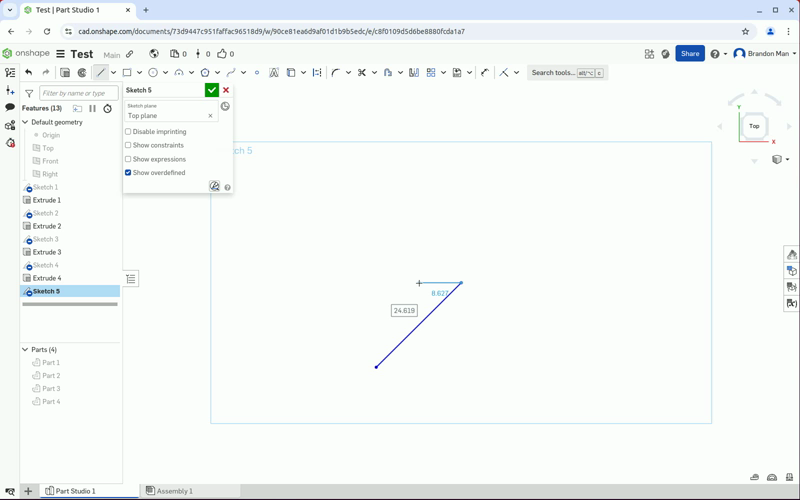
key_down(shift)
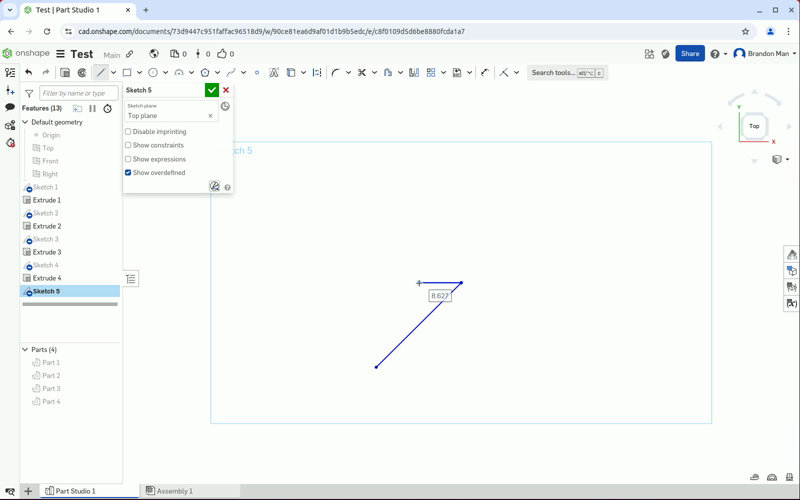
mouse_move(449, 282)
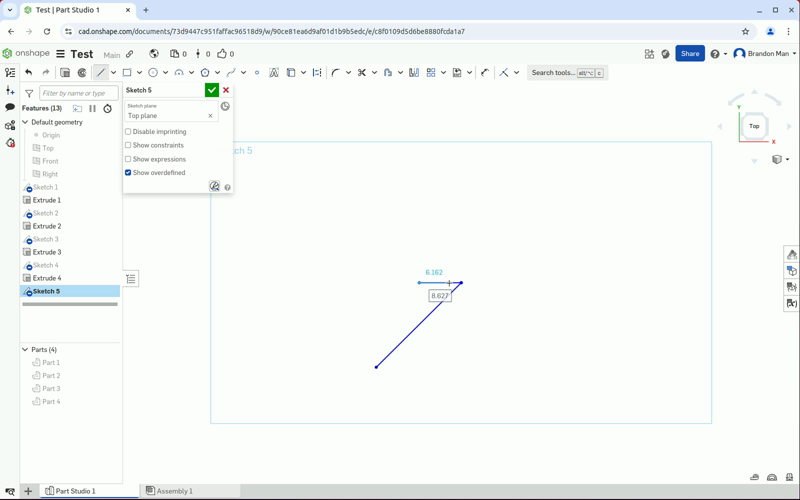
mouse_move(376, 282)
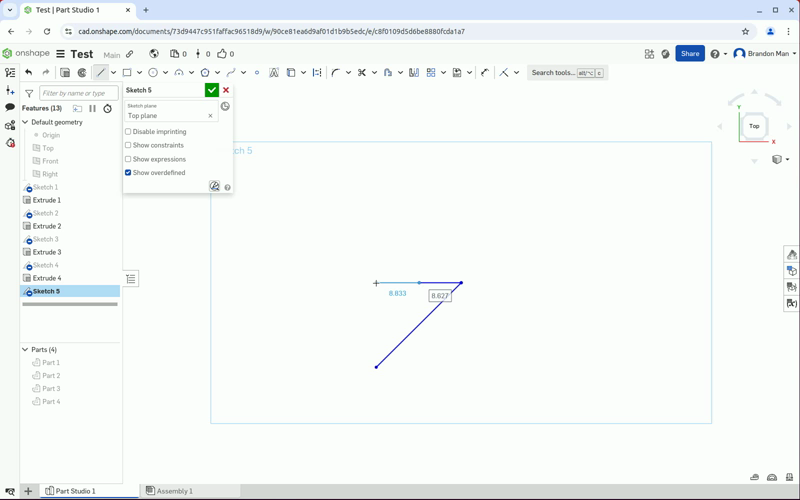
click(376, 282)
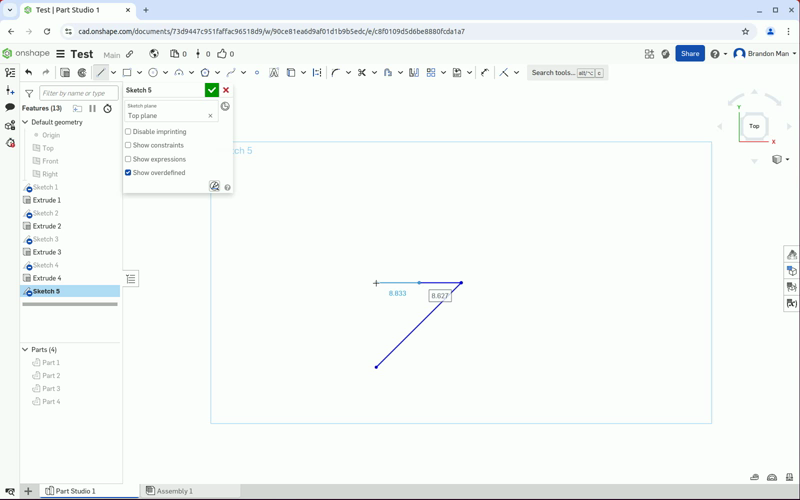
key_up(shift)
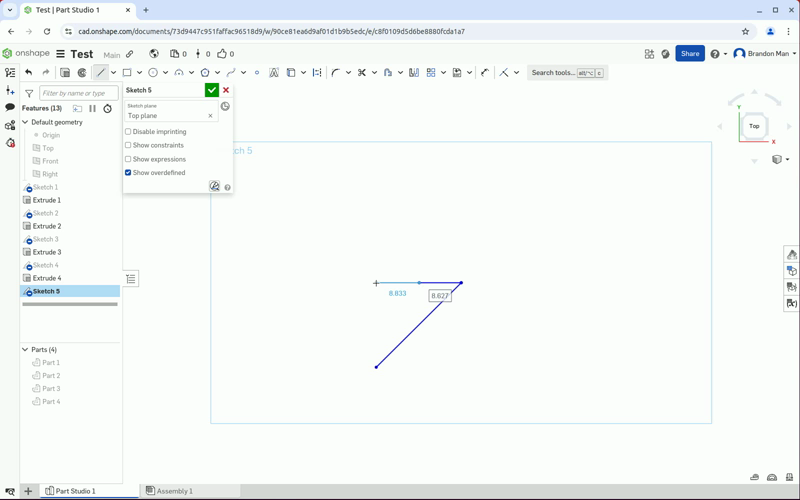
key_down(shift)
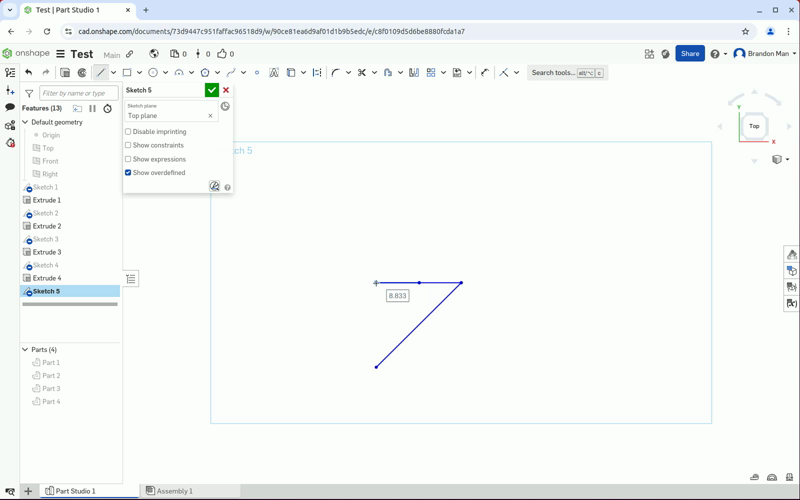
mouse_move(376, 367)
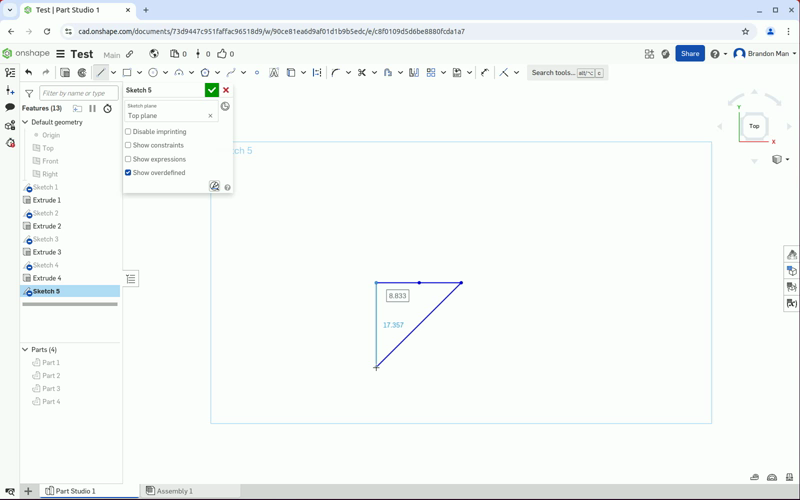
key_up(shift)
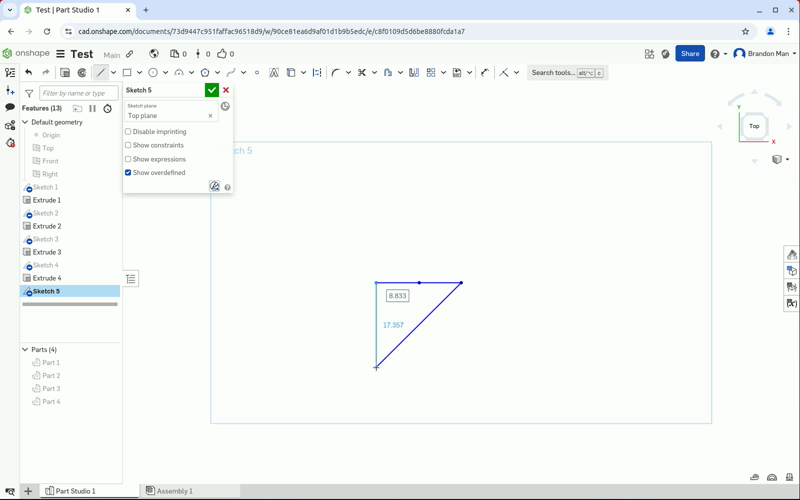
click(376, 367)
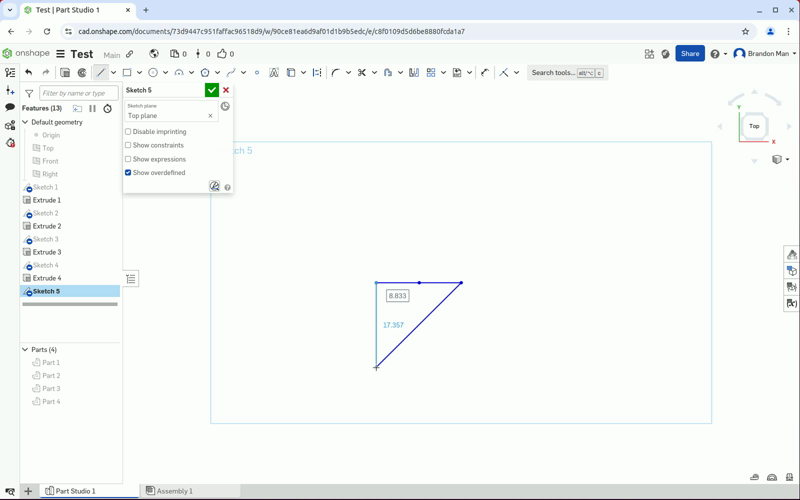
key(esc)
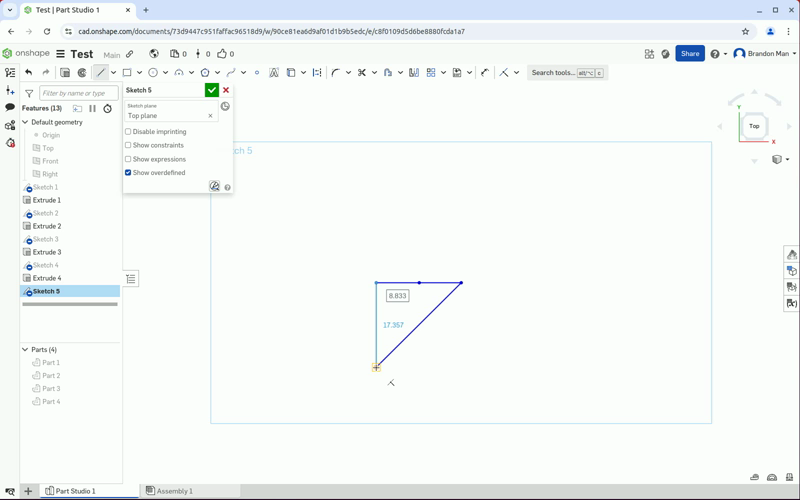
mouse_move(396, 292)
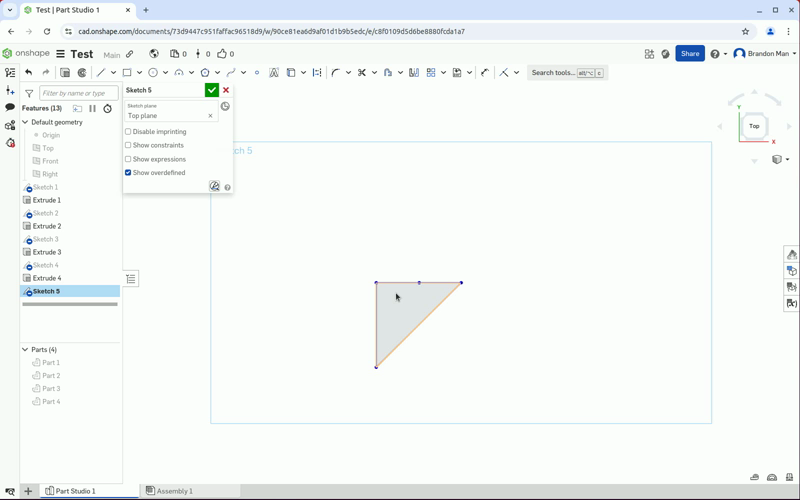
click(396, 292)
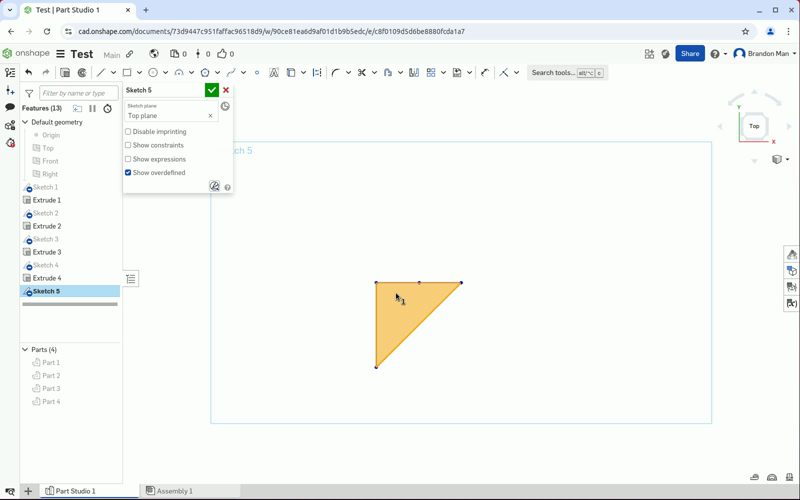
mouse_move(73, 352)
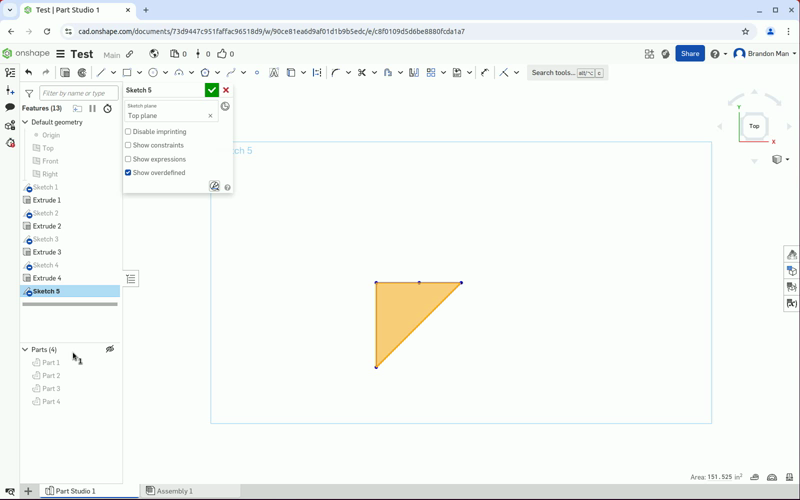
key(shift+y)
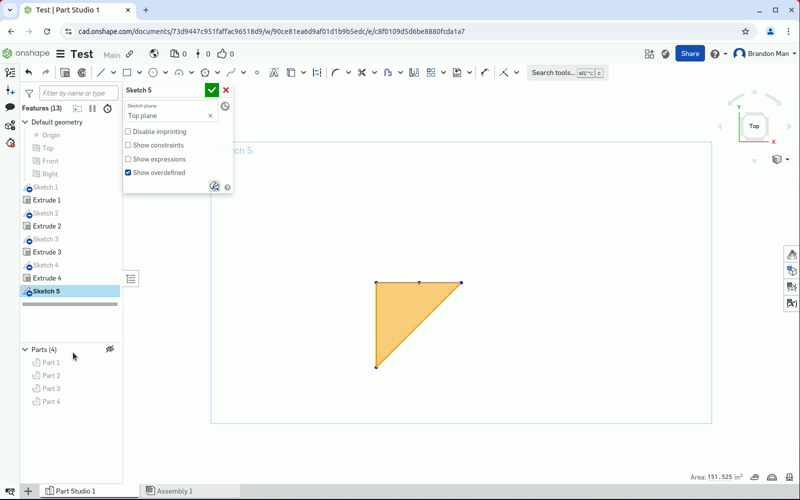
key(shift+e)
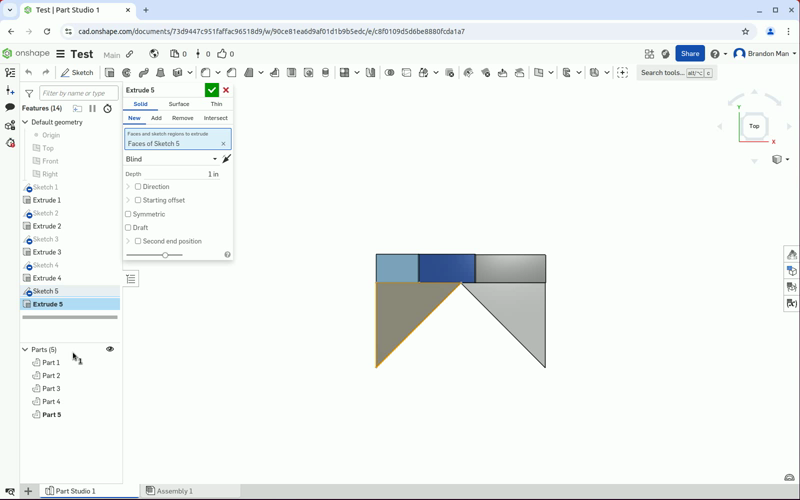
mouse_move(143, 106)
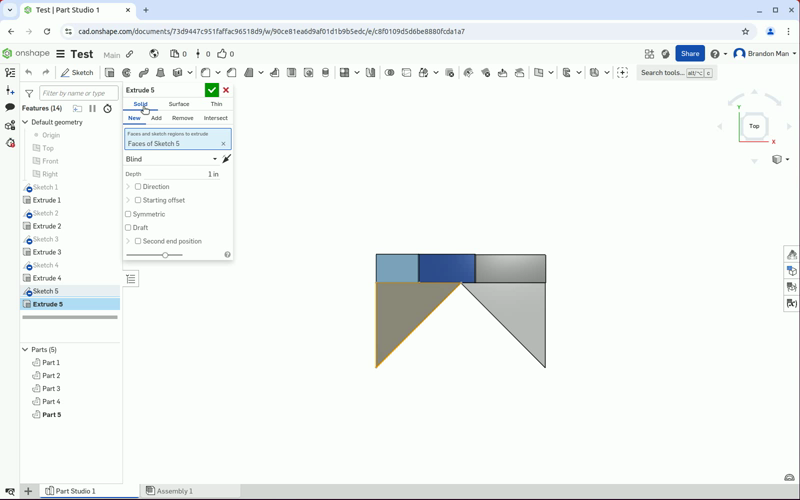
click(143, 106)
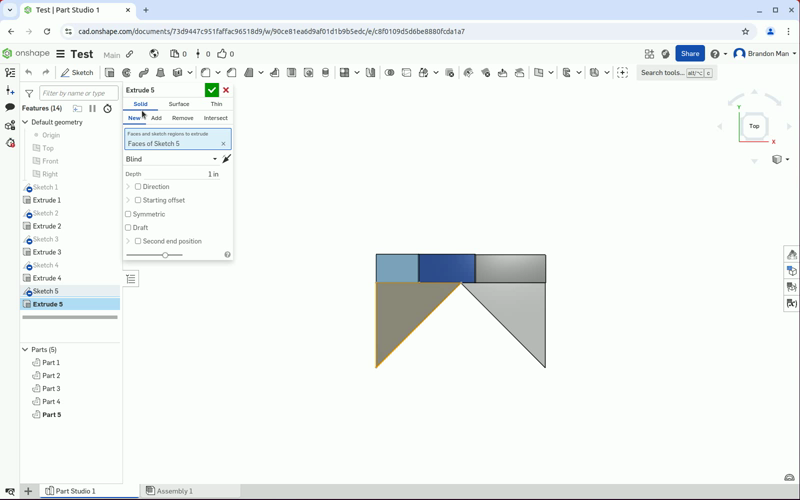
mouse_move(137, 120)
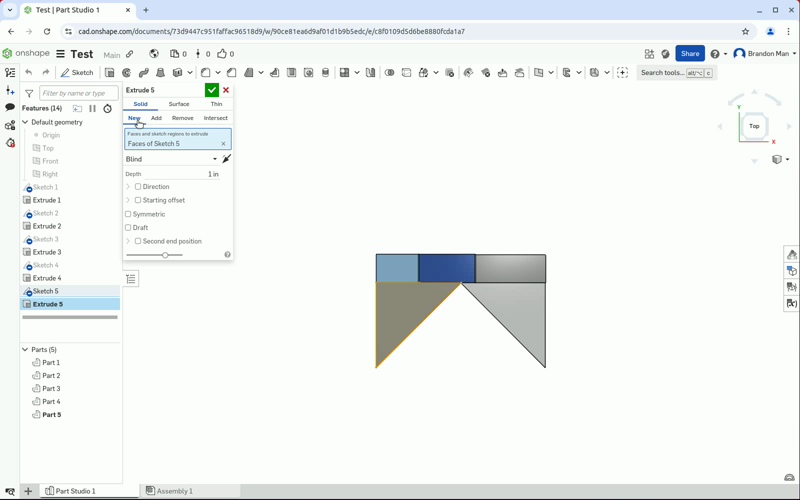
click(137, 120)
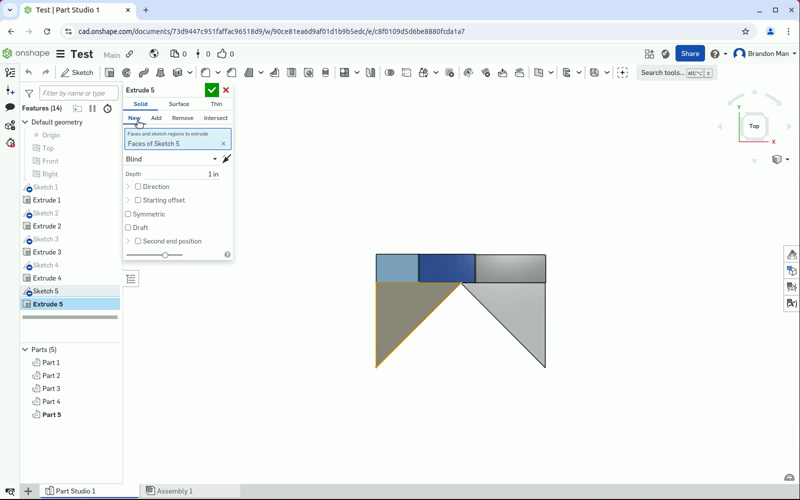
key(tab, 4)
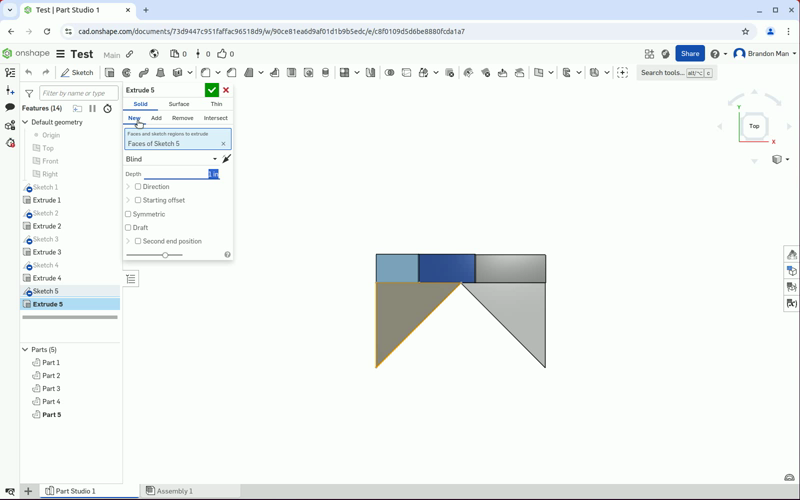
text(23.108)
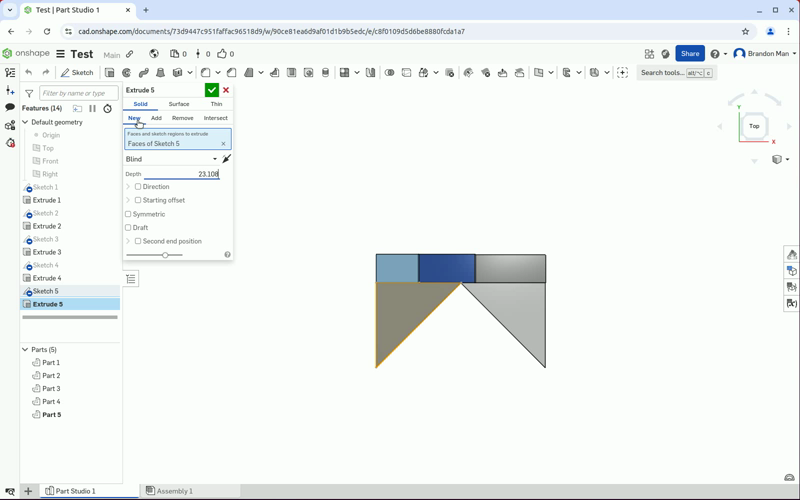
key(enter)
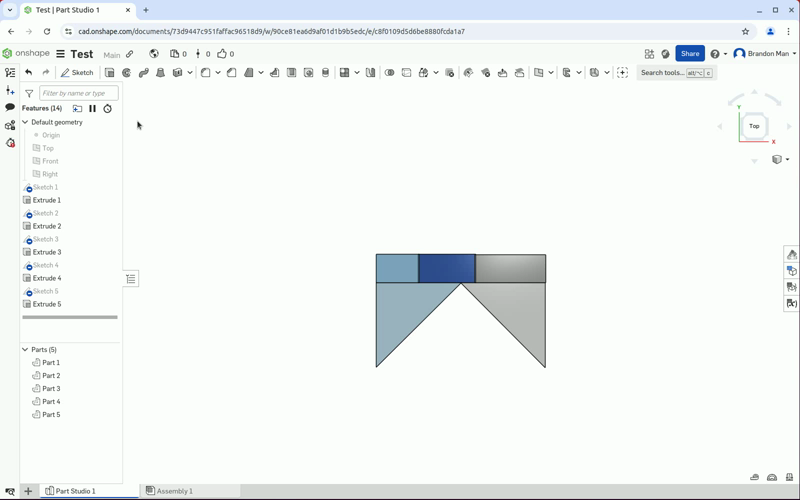
key(shift+h)
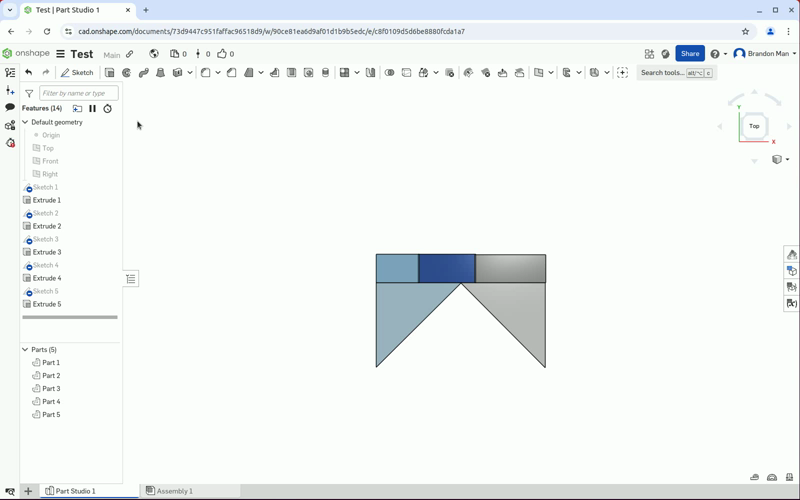
key(shift+h)
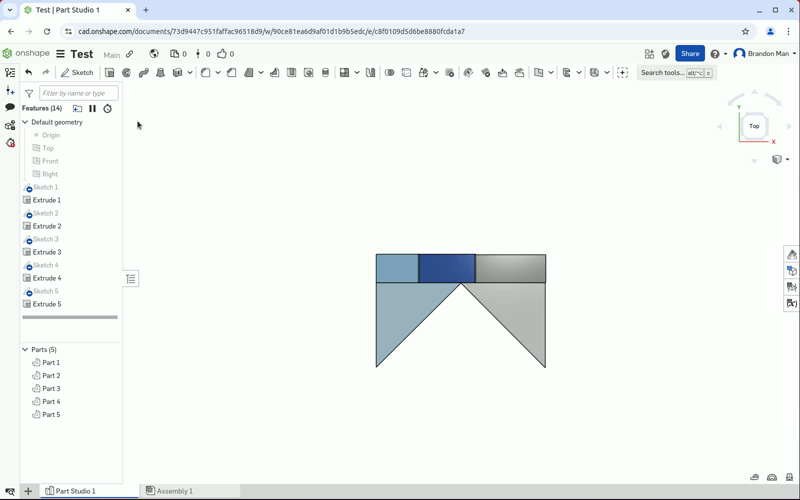
mouse_move(73, 189)
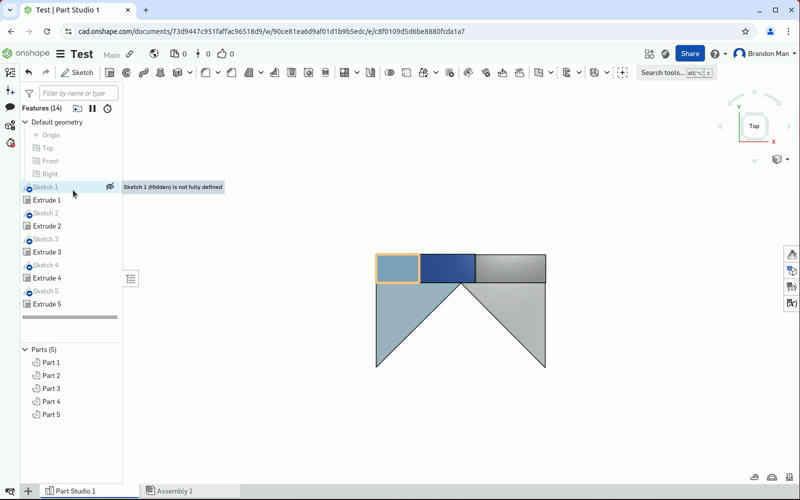
click(73, 189)
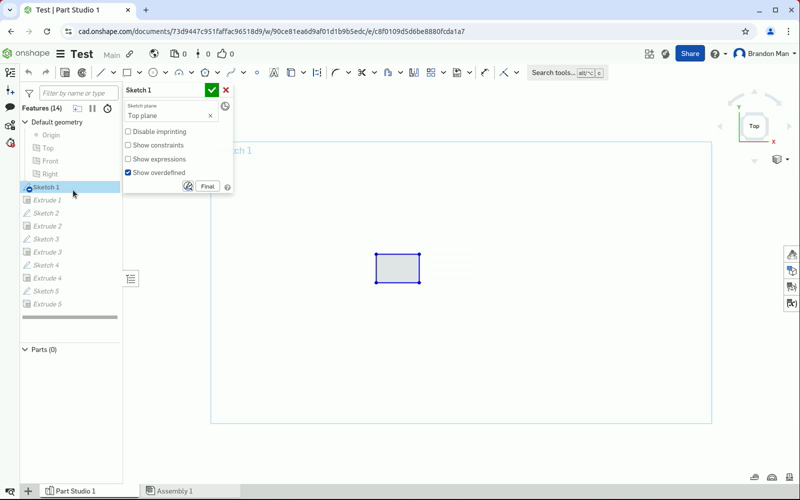
mouse_move(229, 92)
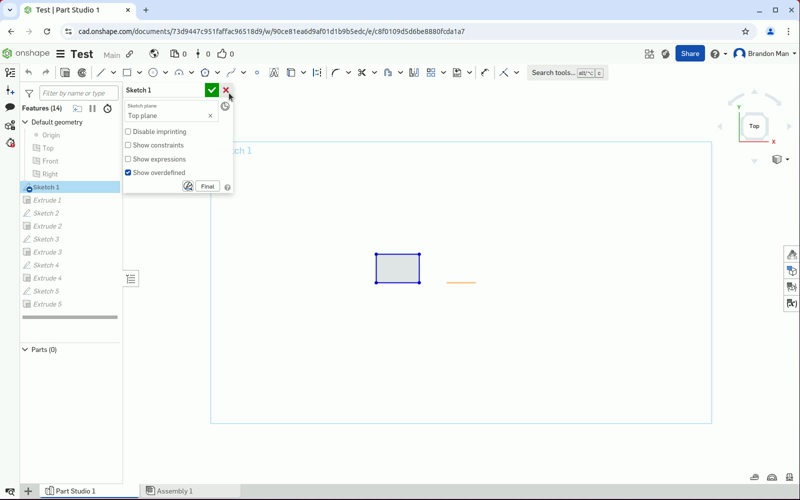
click(229, 92)
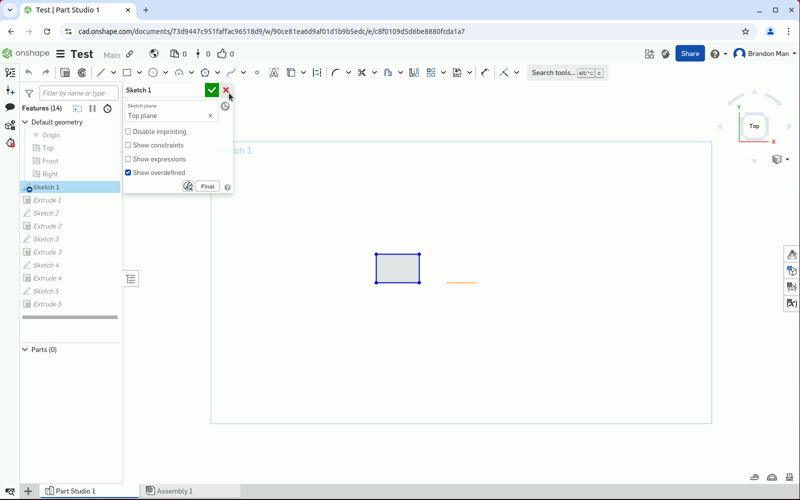
key(shift+s)
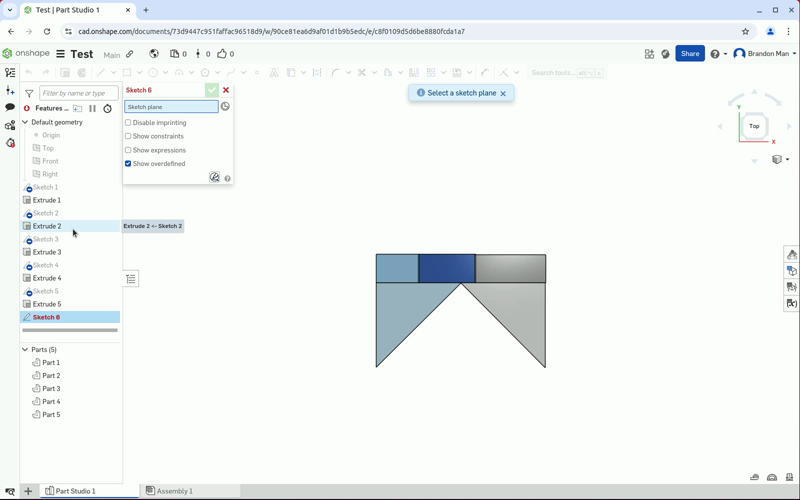
scroll(3)
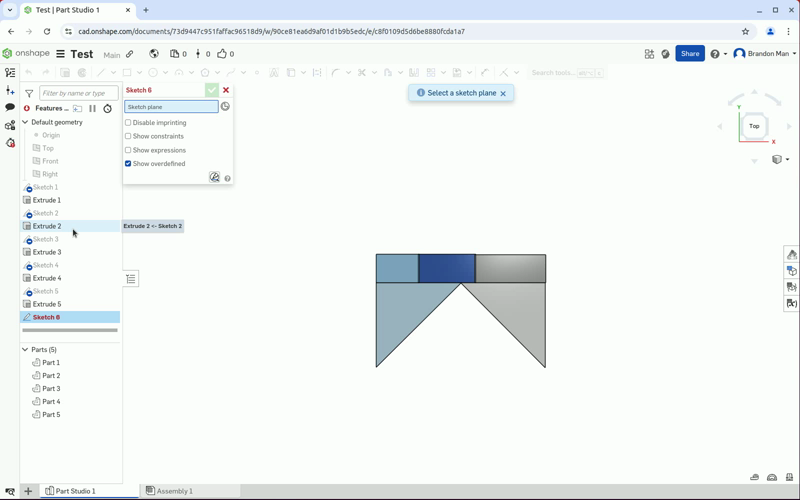
mouse_move(73, 150)
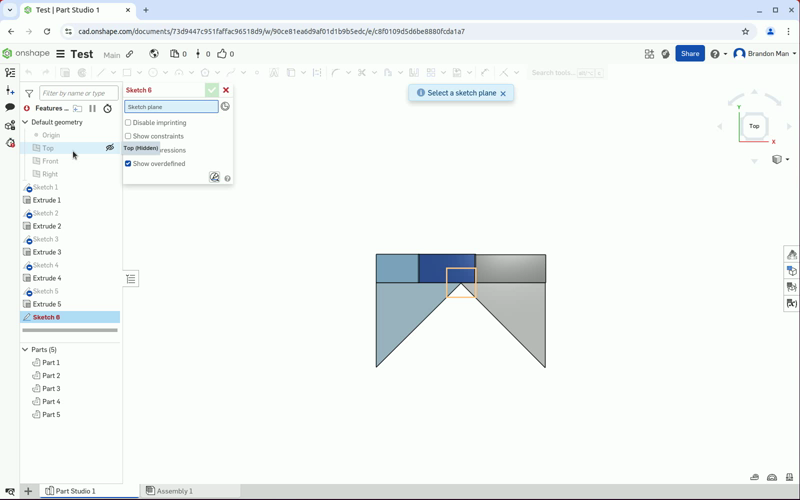
click(73, 150)
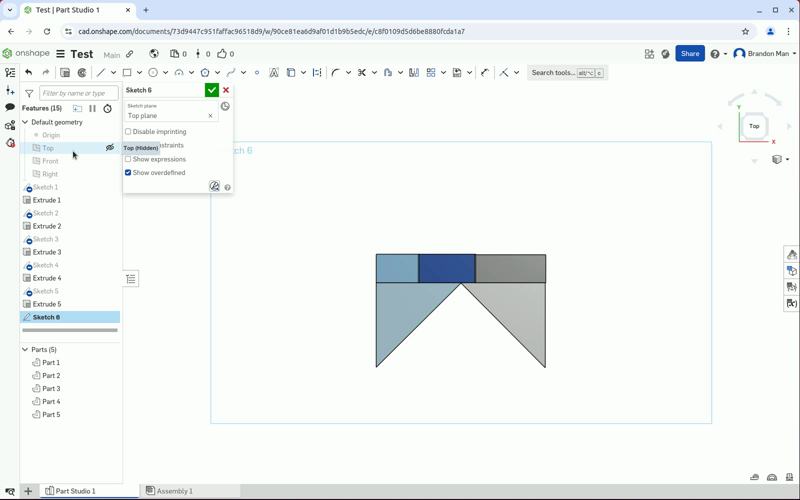
mouse_move(73, 352)
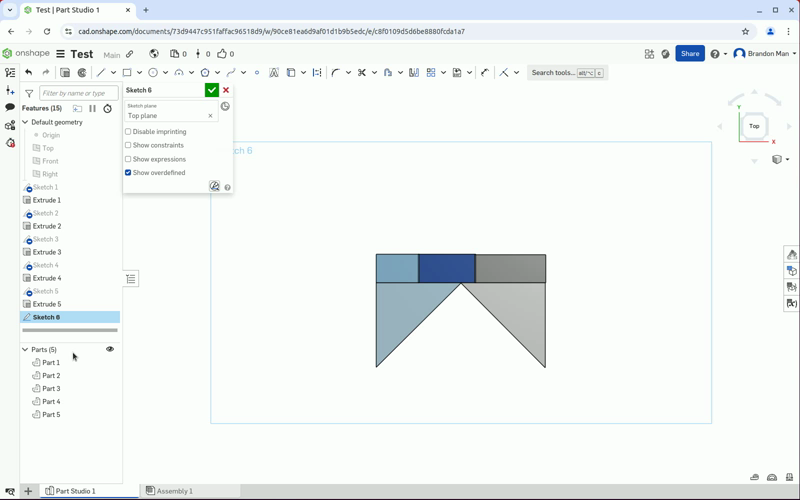
key(y)
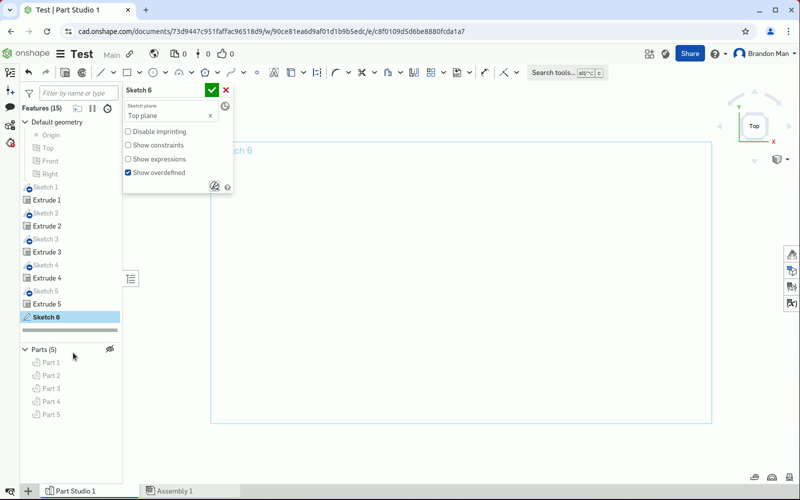
key(l)
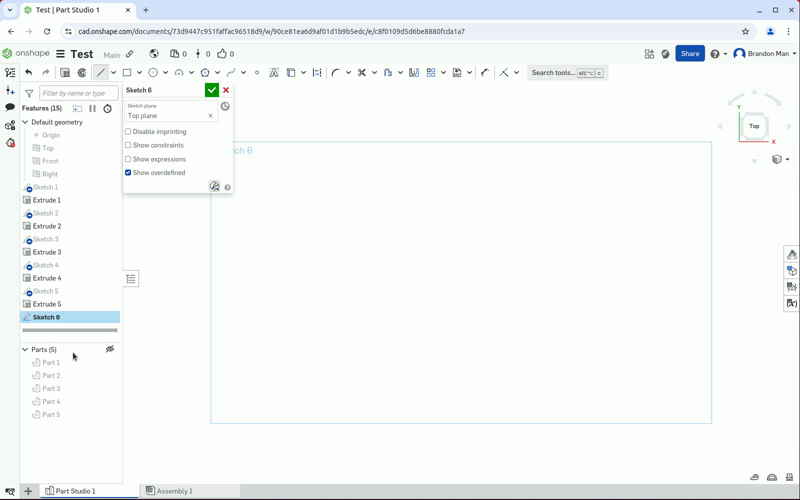
key_down(shift)
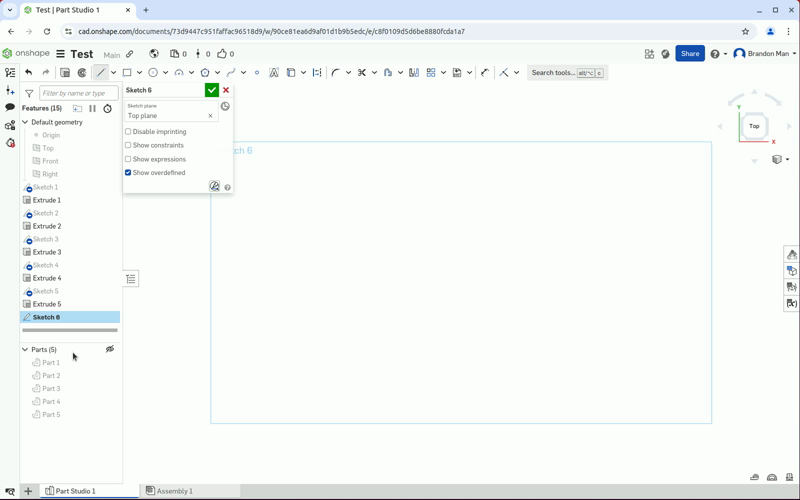
mouse_move(376, 367)
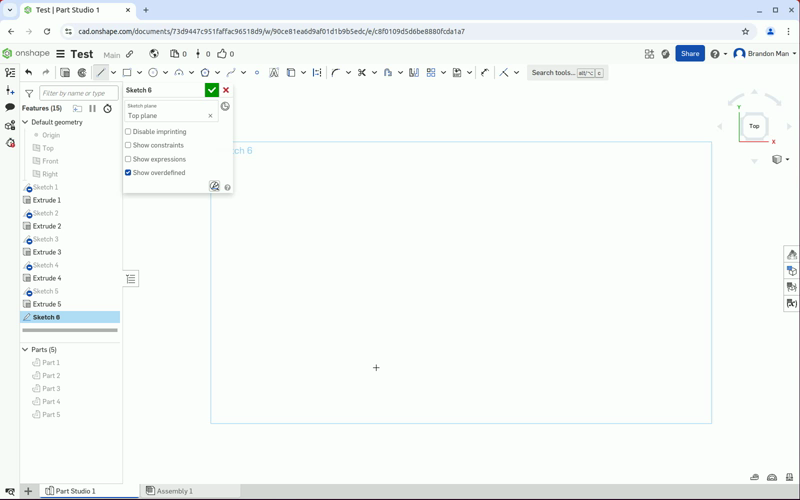
click(376, 367)
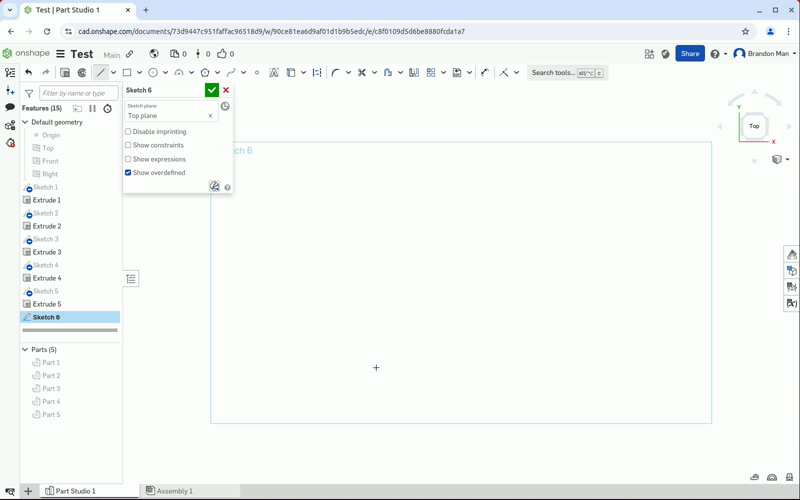
key_up(shift)
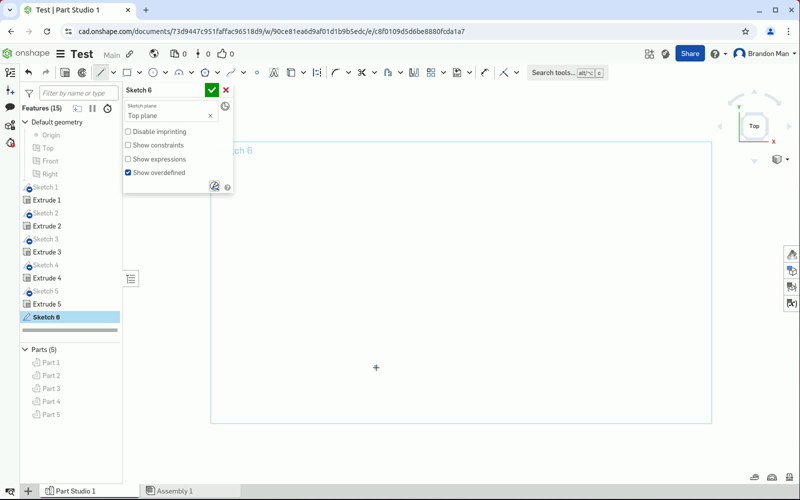
key_down(shift)
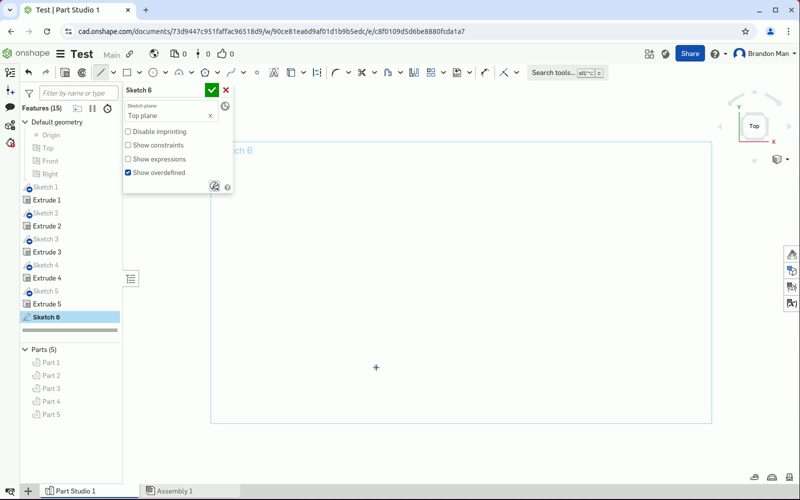
mouse_move(406, 367)
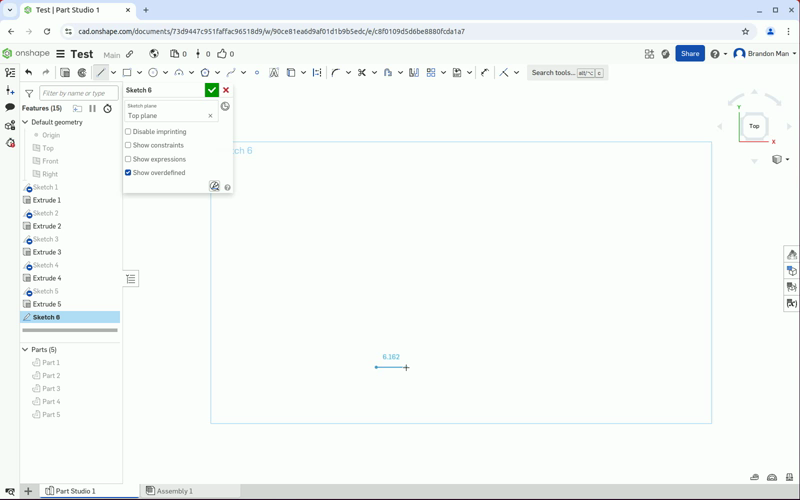
mouse_move(419, 367)
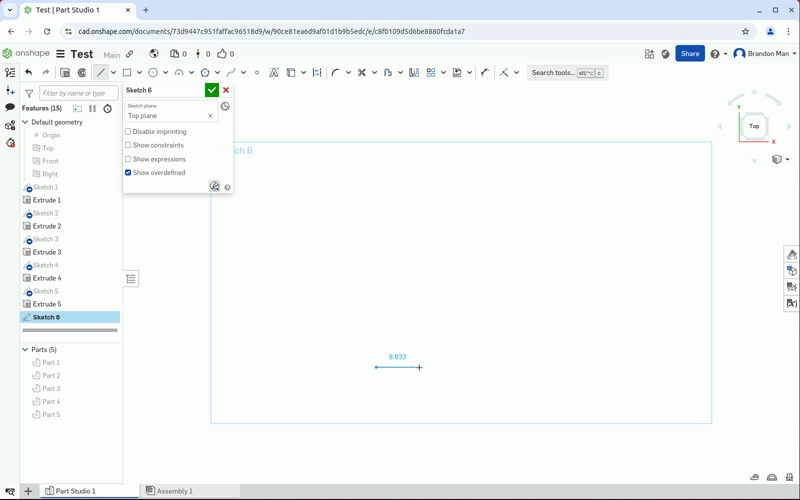
click(419, 367)
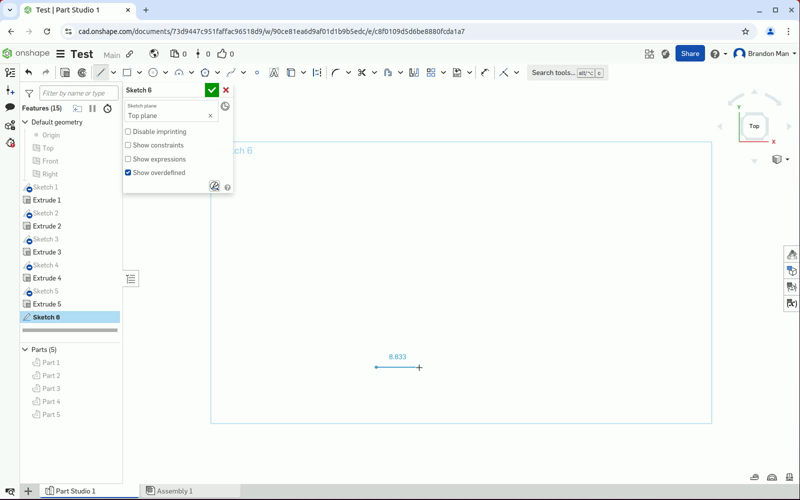
key_up(shift)
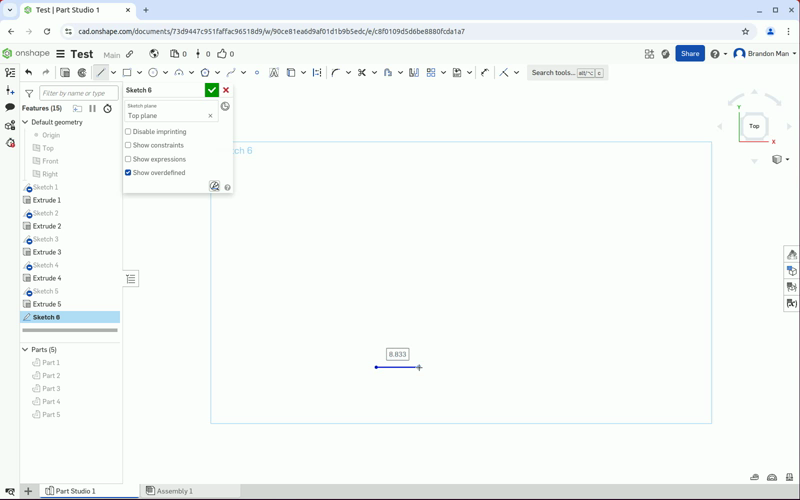
key_down(shift)
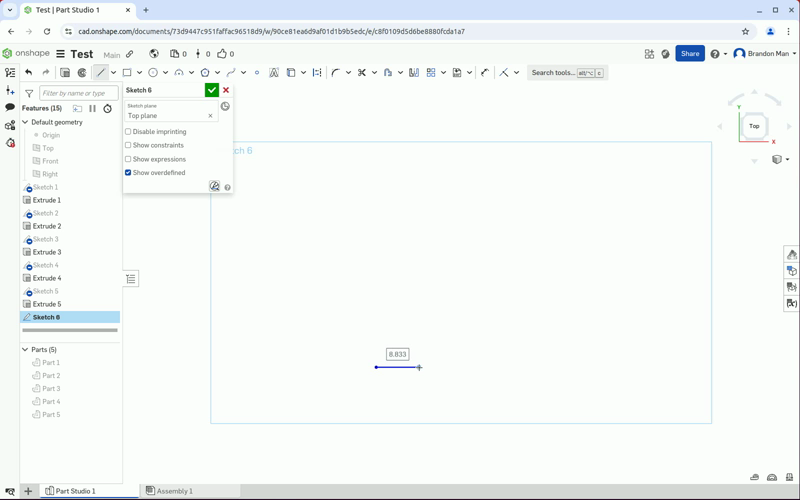
mouse_move(449, 367)
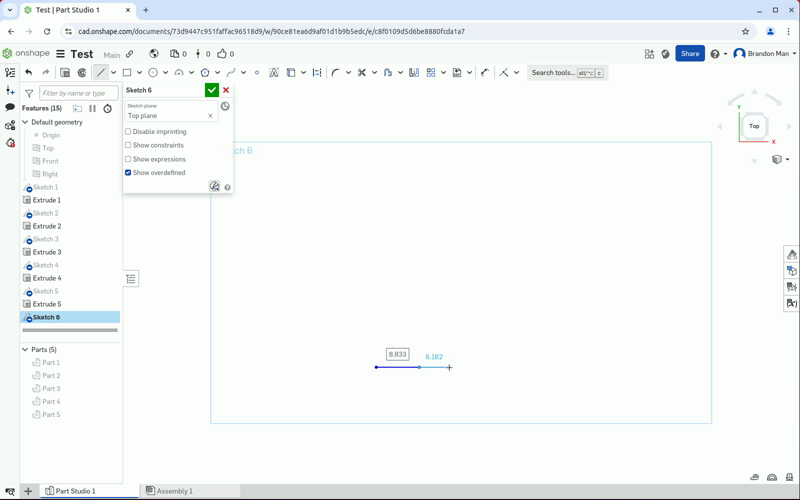
mouse_move(419, 339)
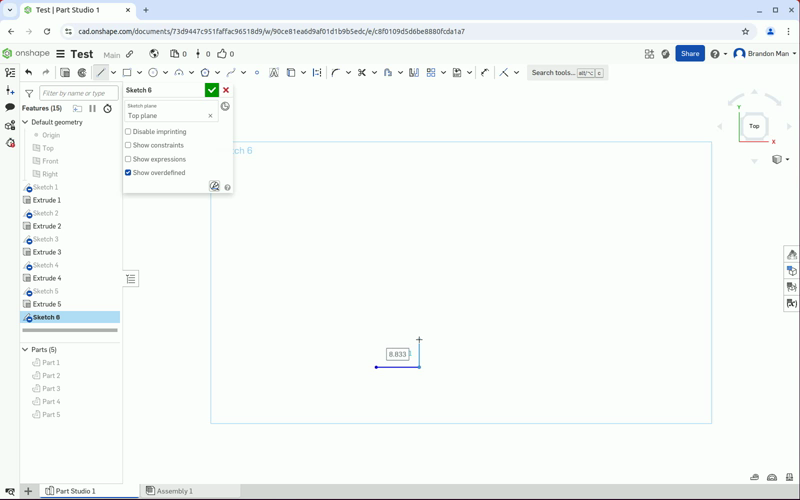
click(419, 339)
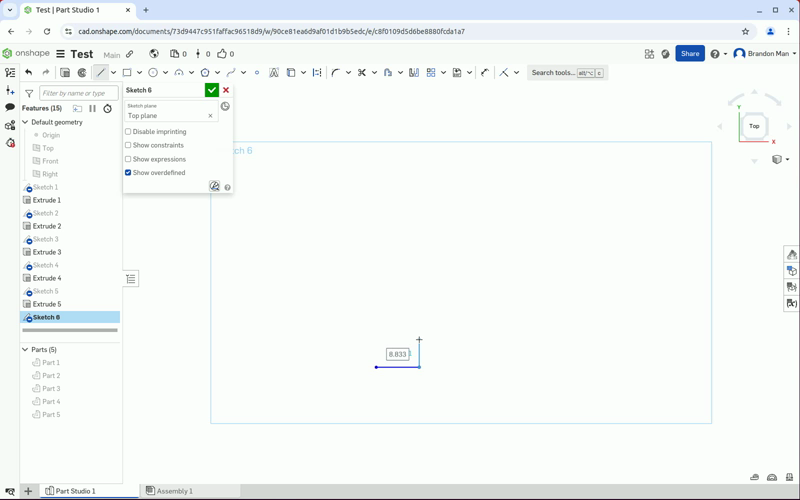
key_up(shift)
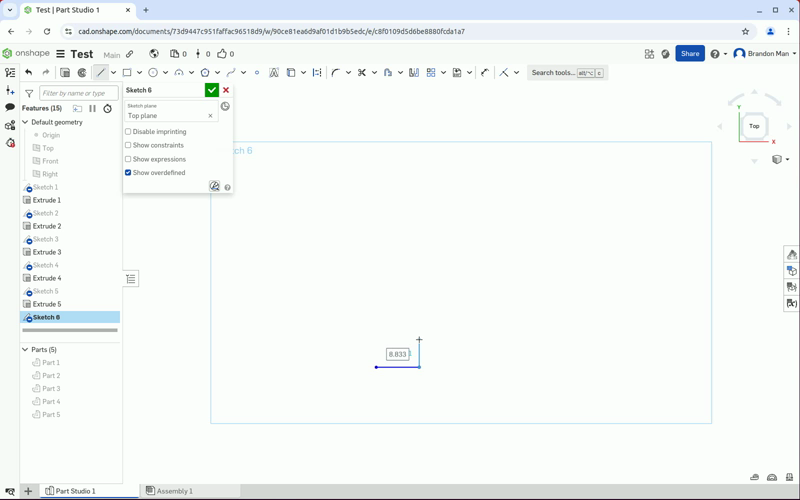
key_down(shift)
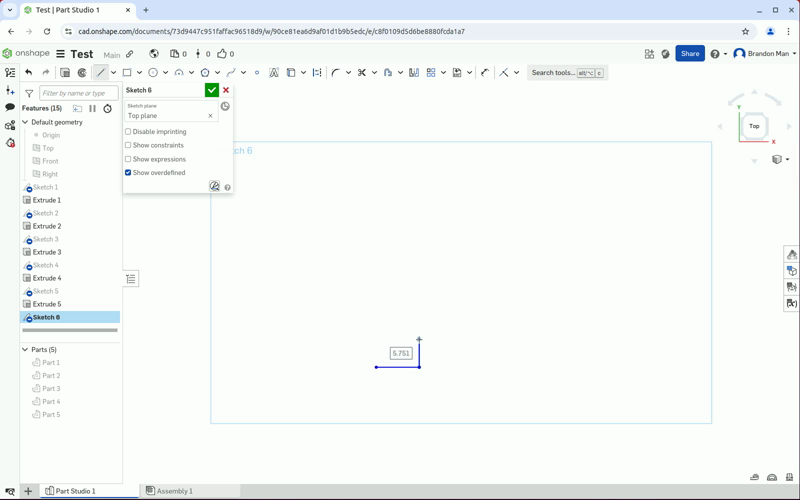
mouse_move(502, 339)
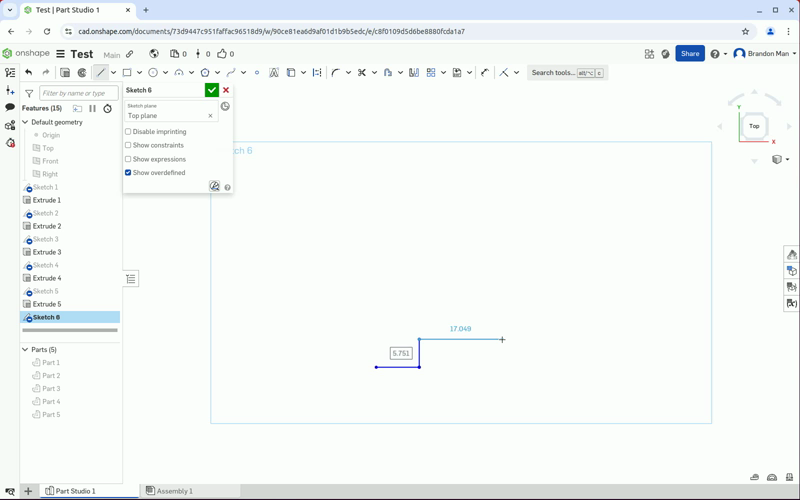
click(502, 339)
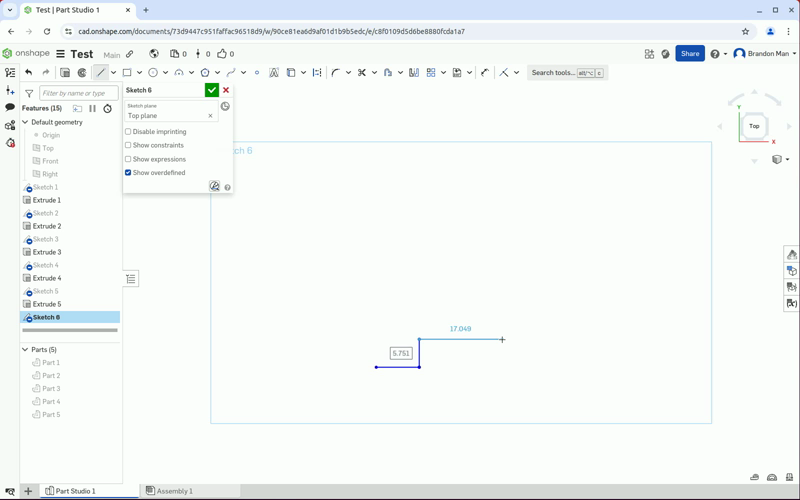
key_up(shift)
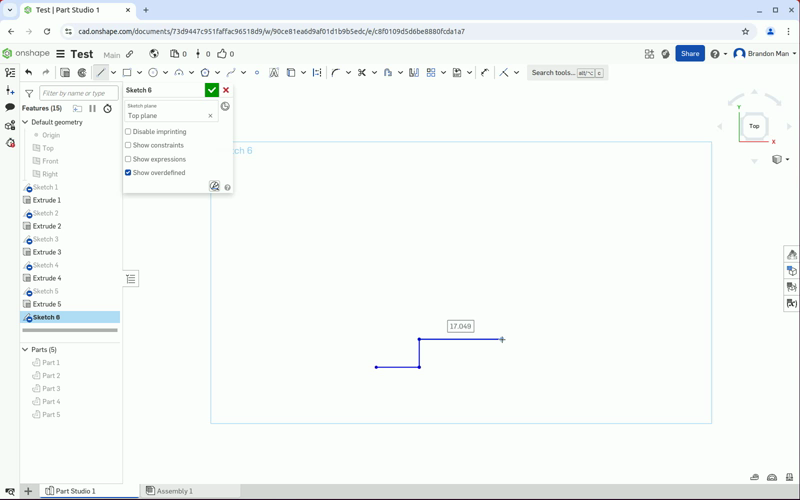
key_down(shift)
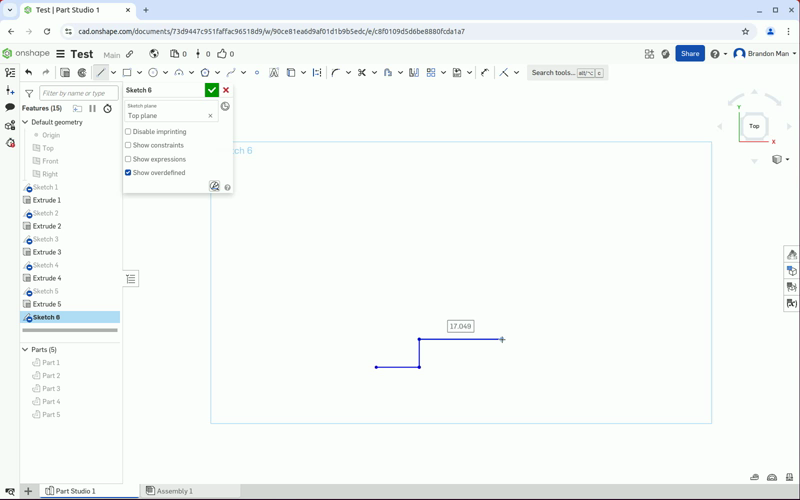
mouse_move(532, 339)
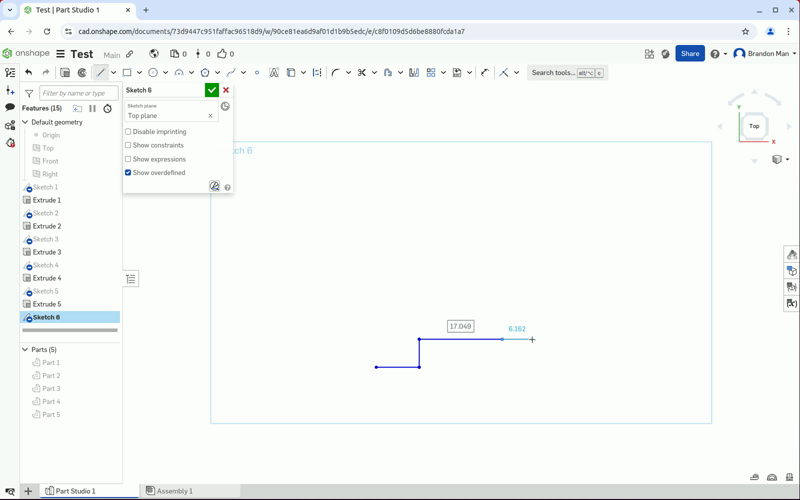
mouse_move(502, 367)
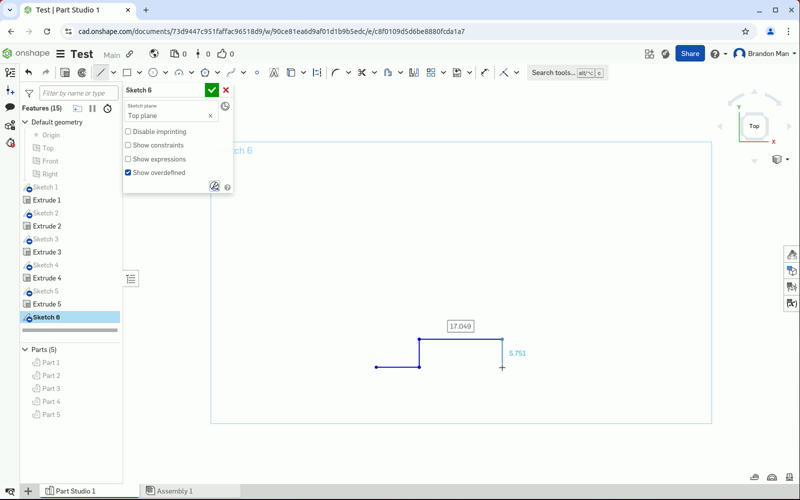
click(502, 367)
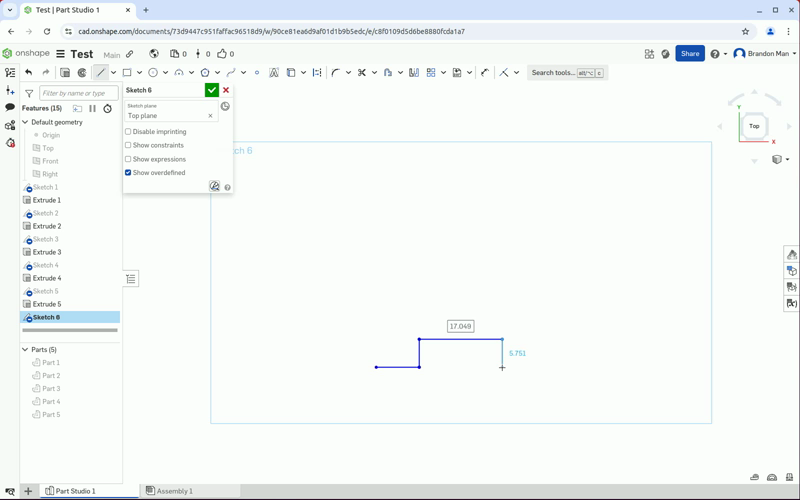
key_up(shift)
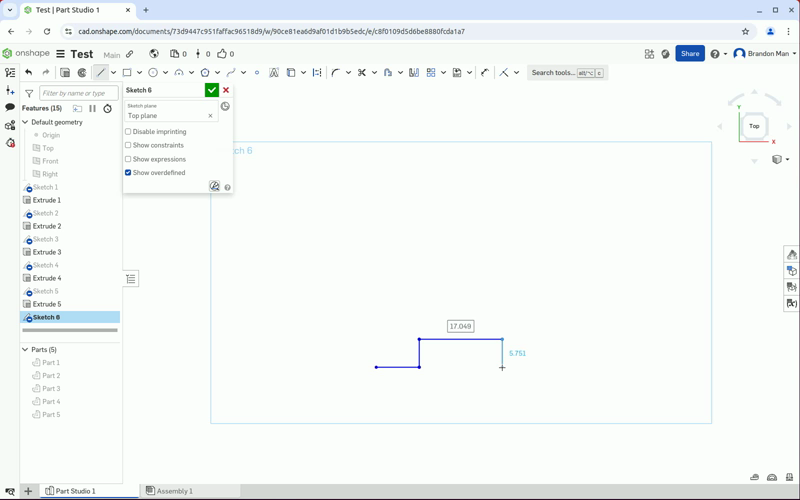
key_down(shift)
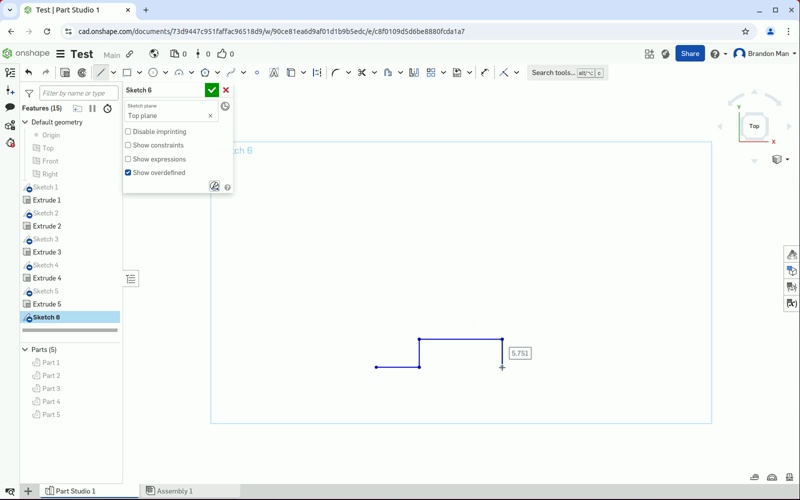
mouse_move(532, 367)
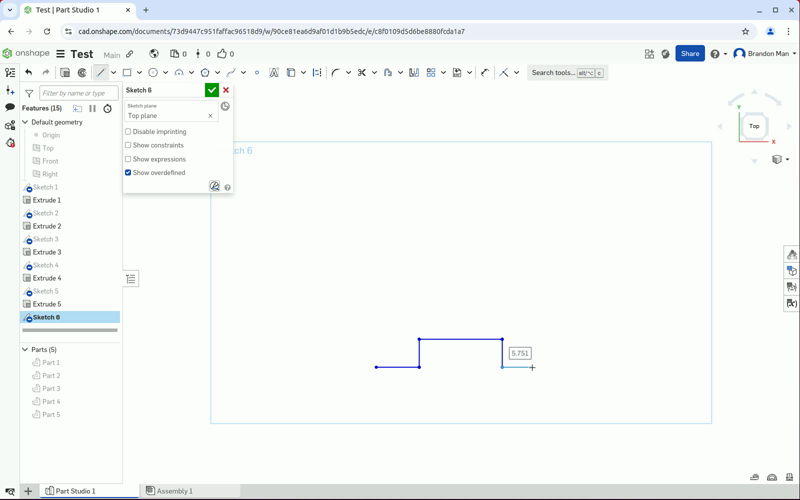
mouse_move(544, 367)
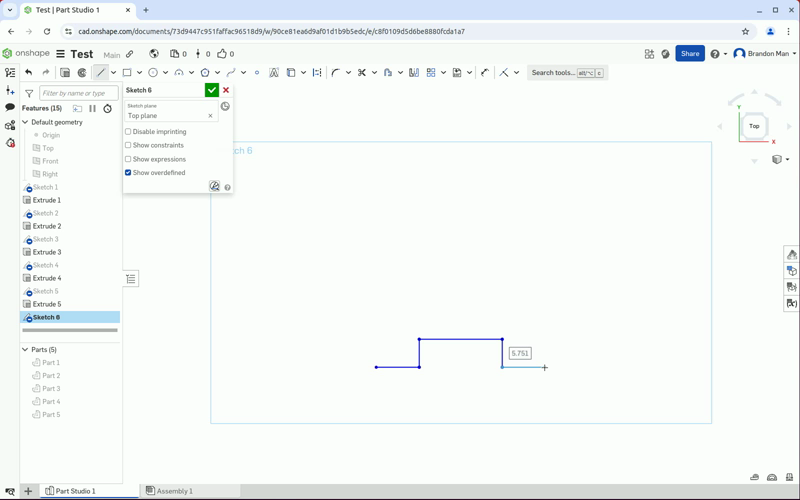
click(544, 367)
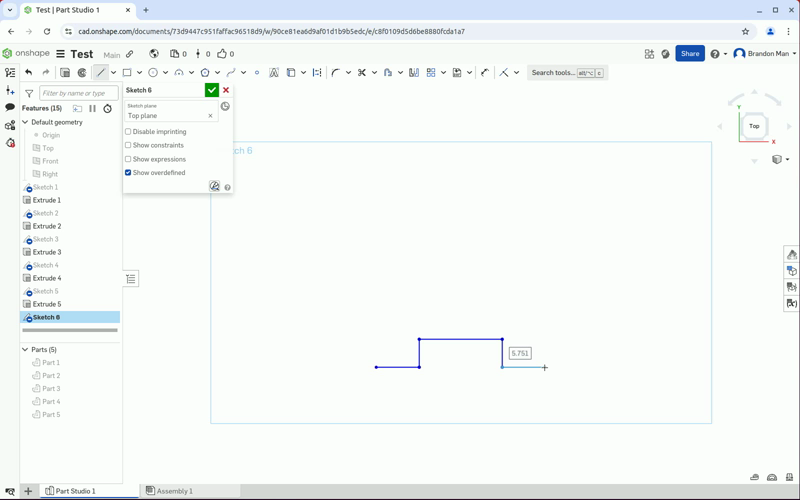
key_up(shift)
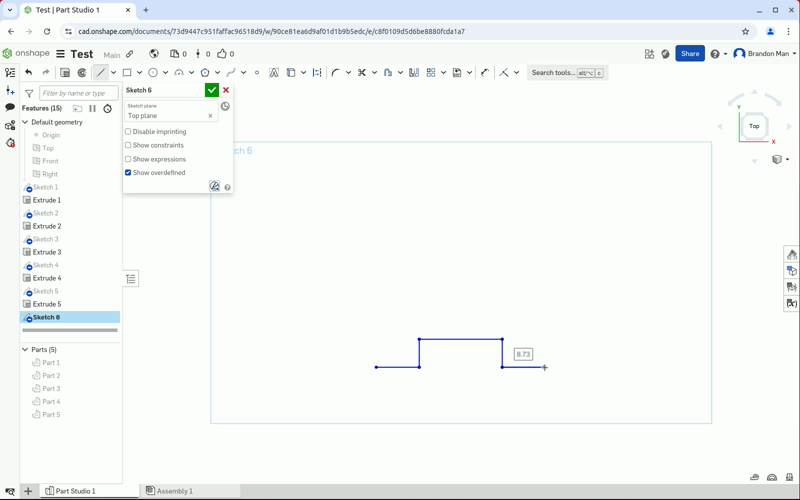
key_down(shift)
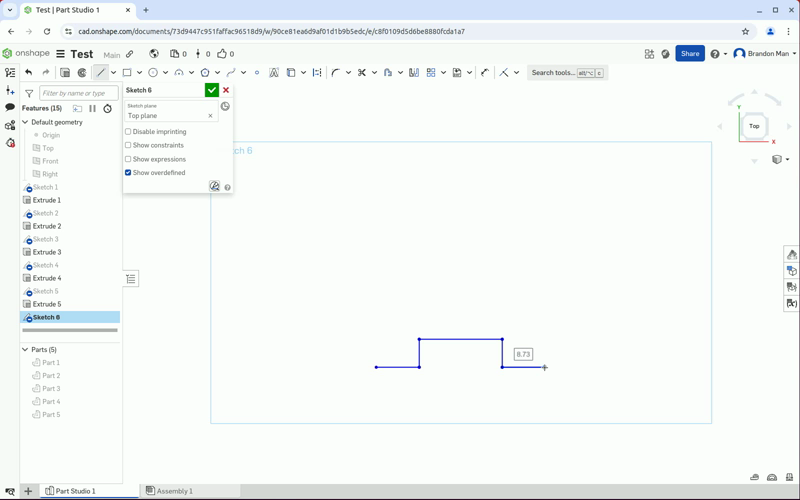
mouse_move(461, 282)
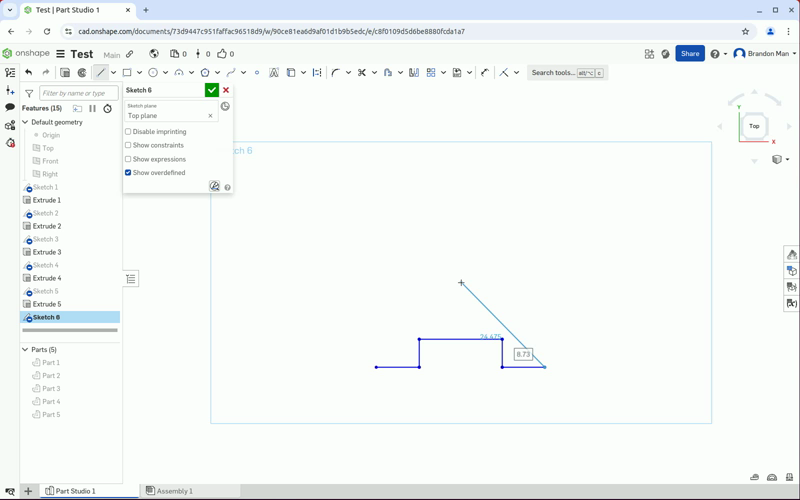
click(461, 282)
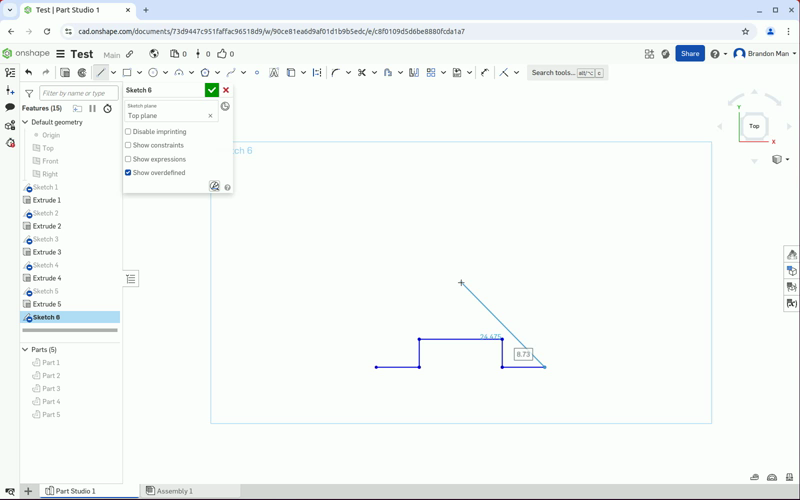
key_up(shift)
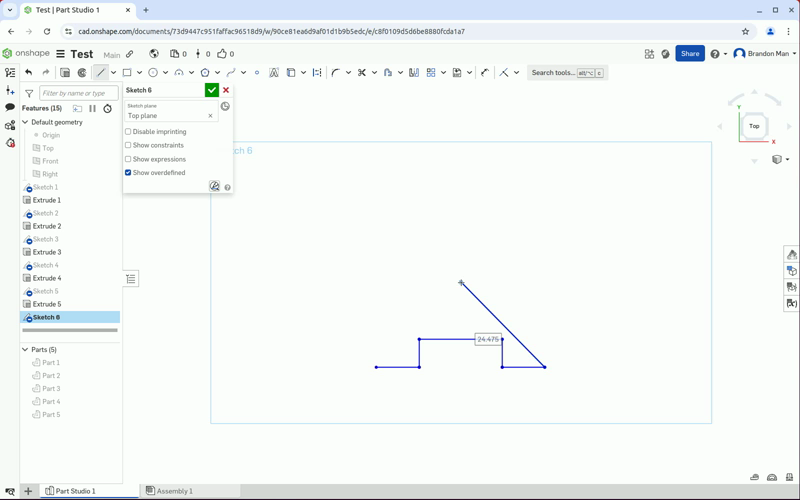
key_down(shift)
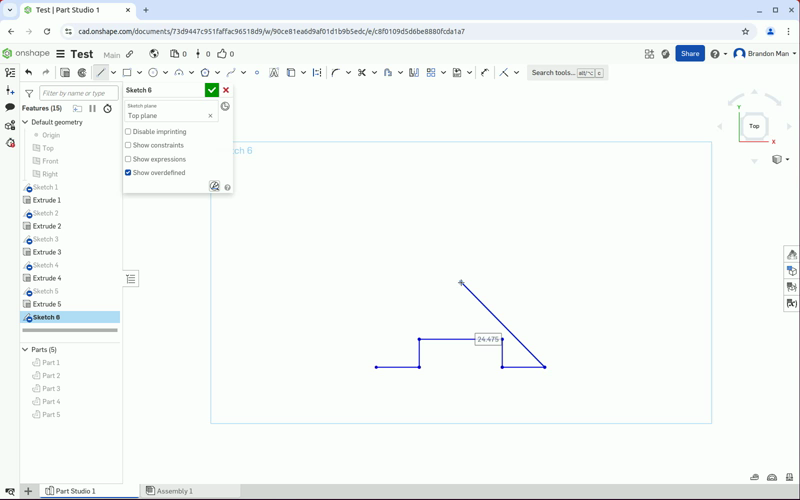
mouse_move(376, 367)
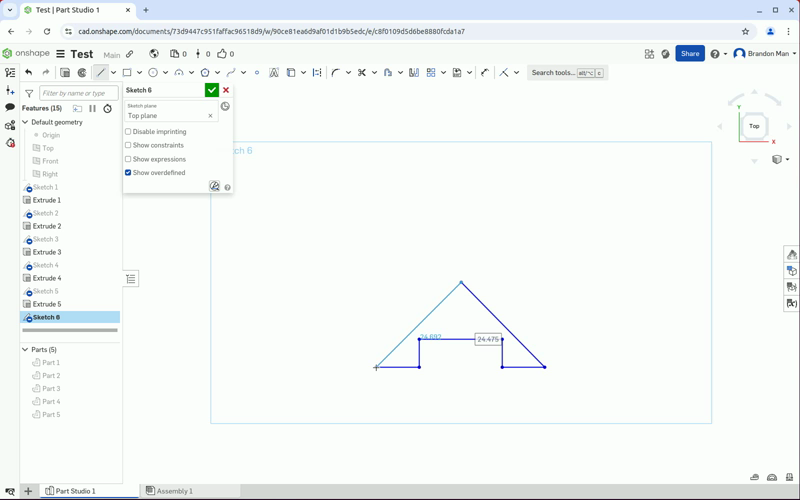
key_up(shift)
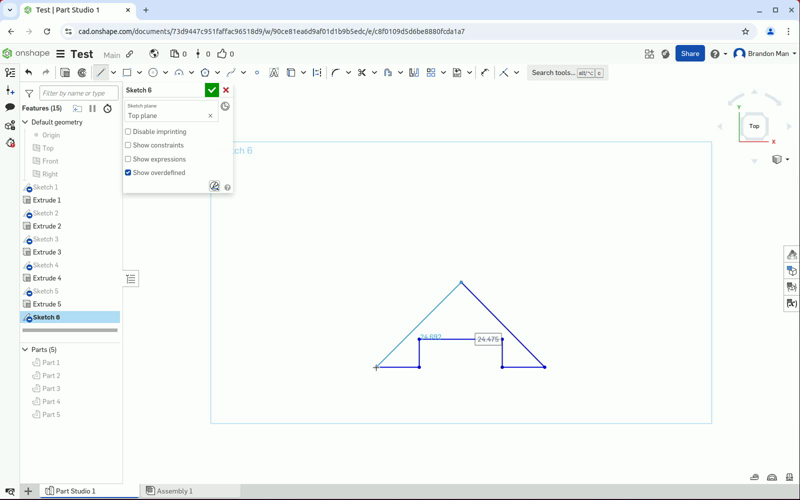
click(376, 367)
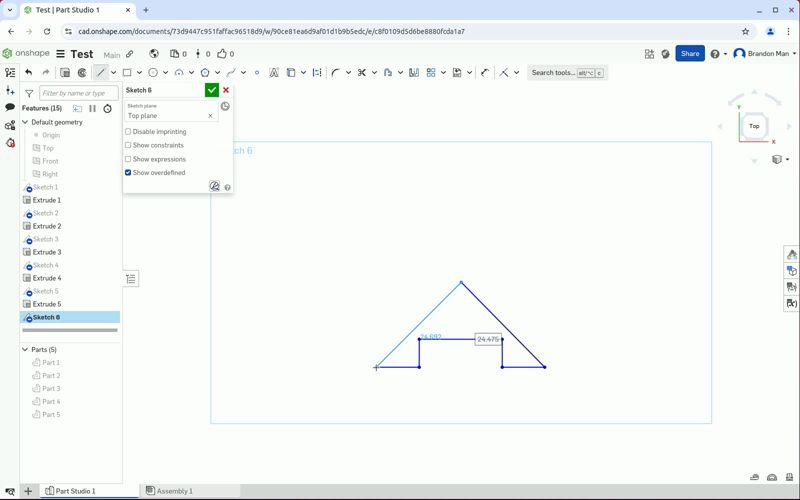
key(esc)
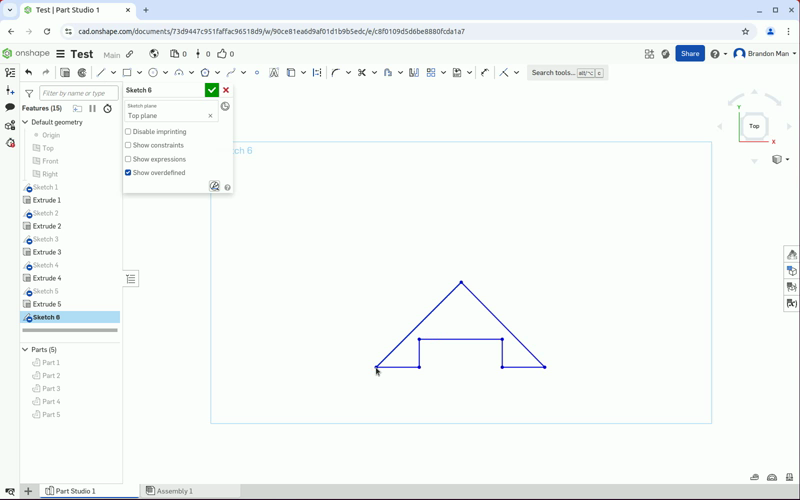
mouse_move(472, 316)
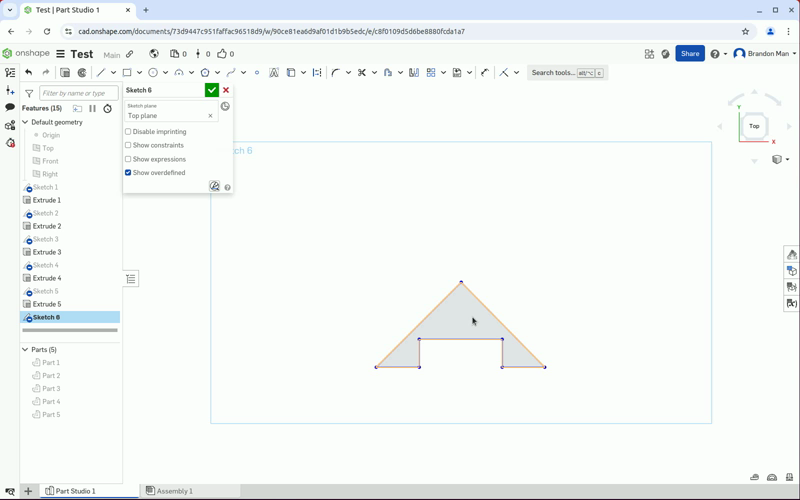
click(472, 316)
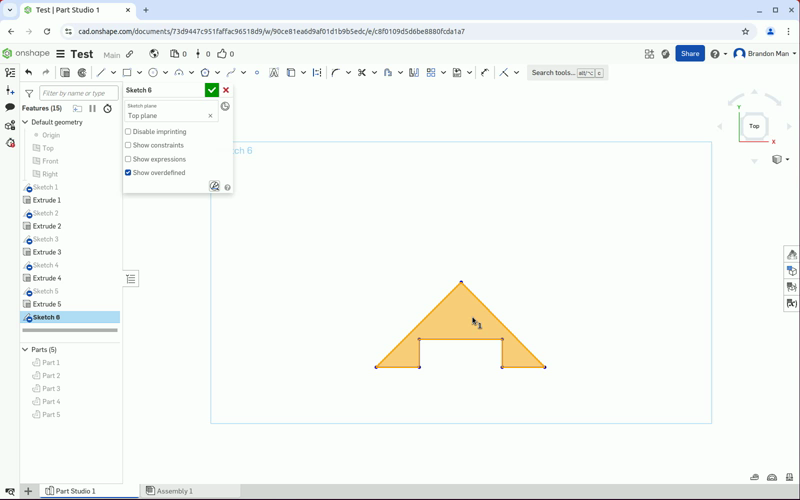
mouse_move(73, 352)
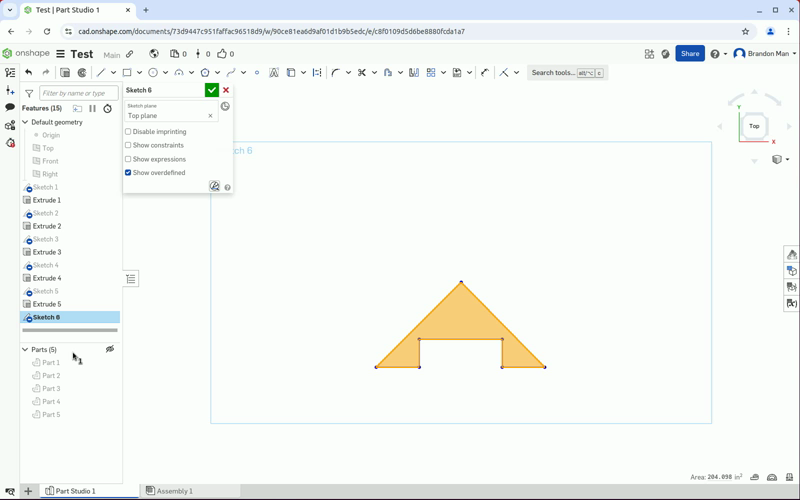
key(shift+y)
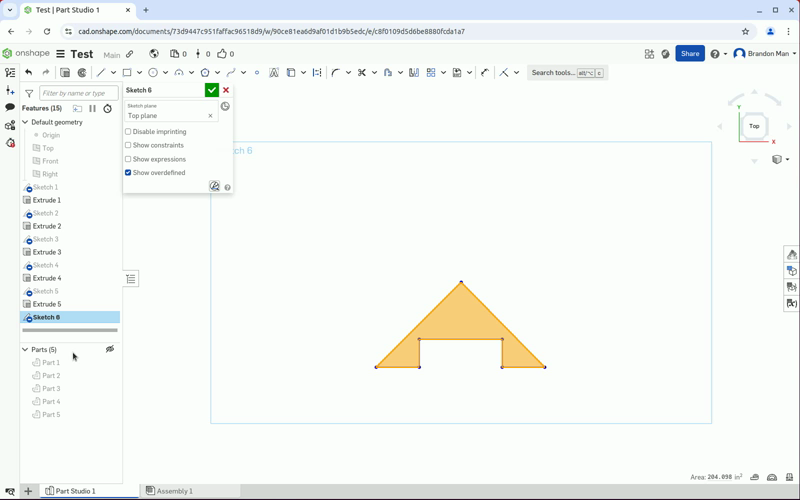
key(shift+e)
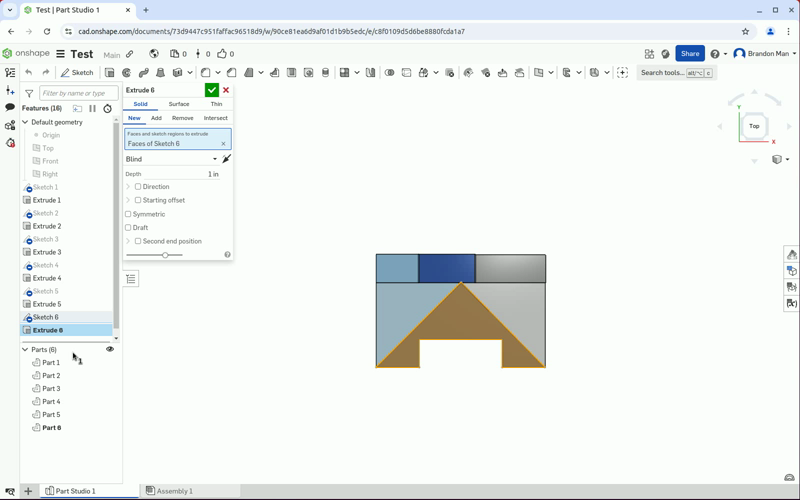
mouse_move(143, 106)
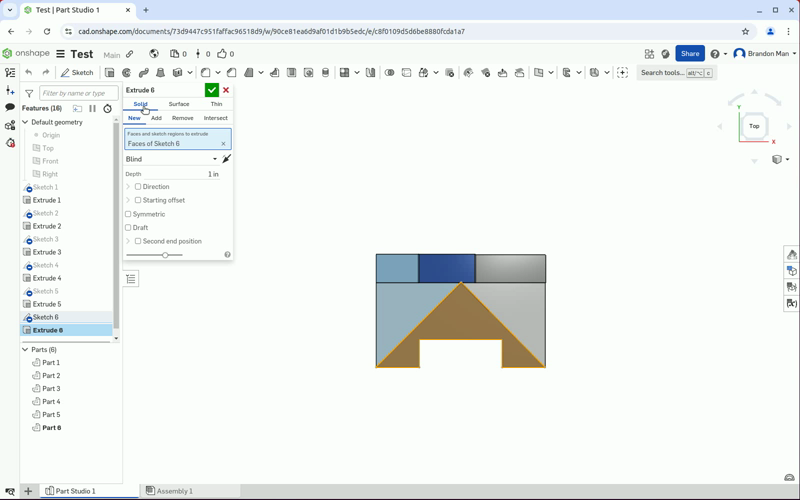
click(143, 106)
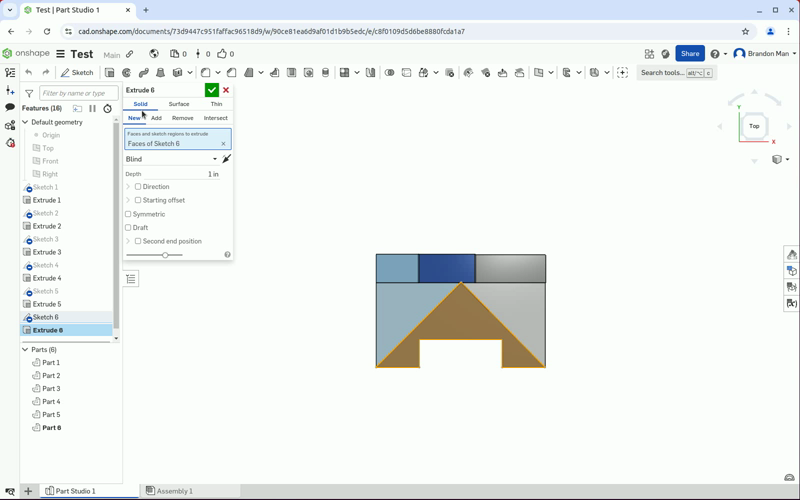
mouse_move(137, 120)
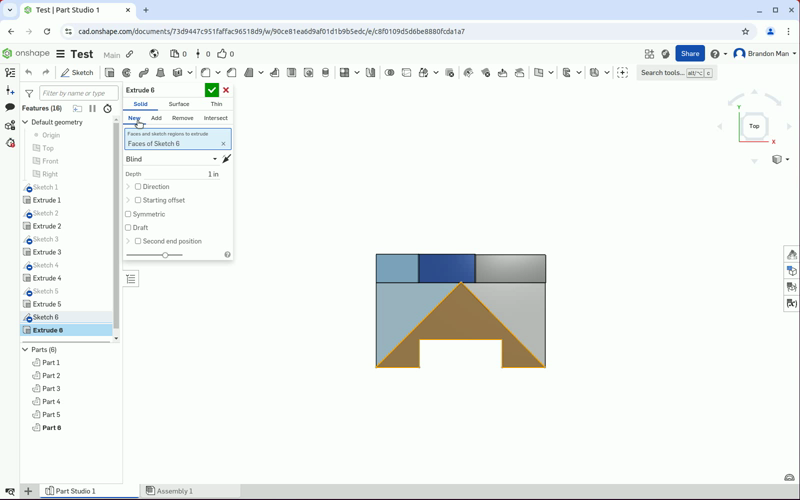
click(137, 120)
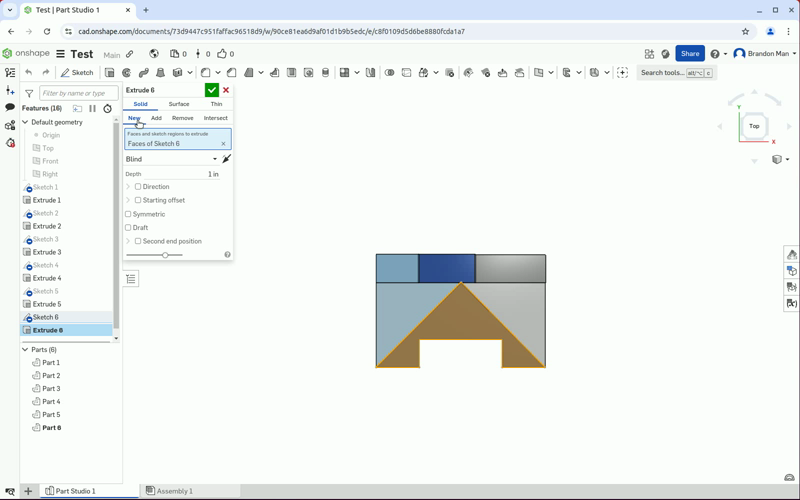
key(tab, 4)
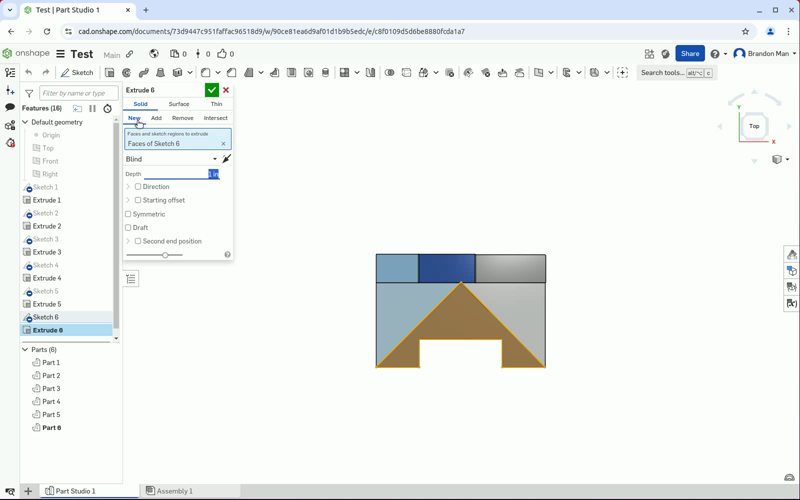
text(23.108)
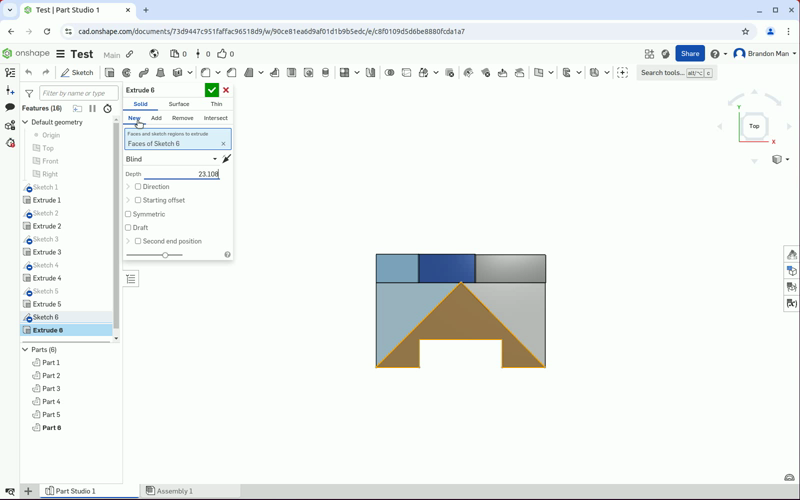
key(enter)
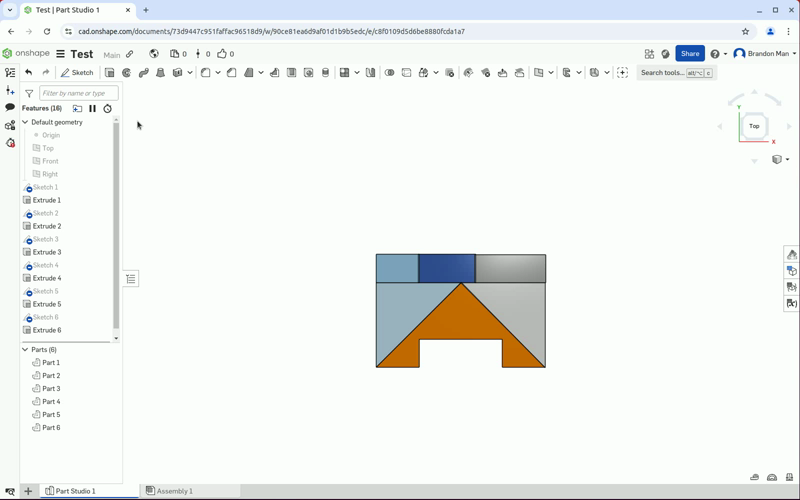
key(shift+h)
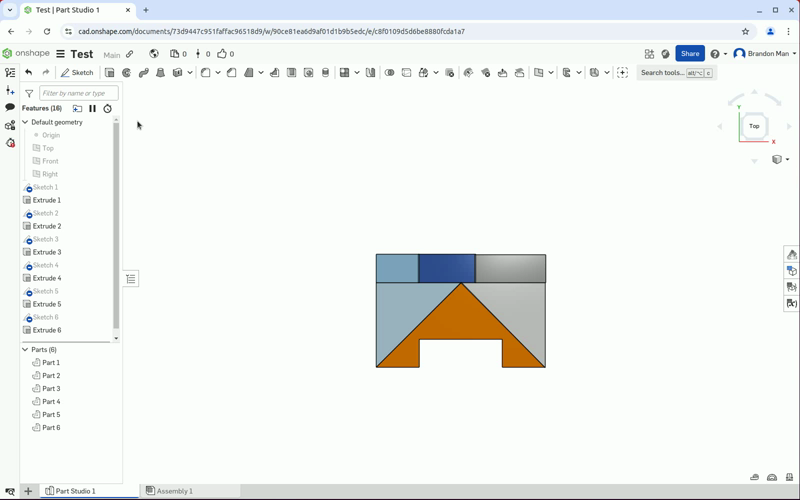
key(shift+h)
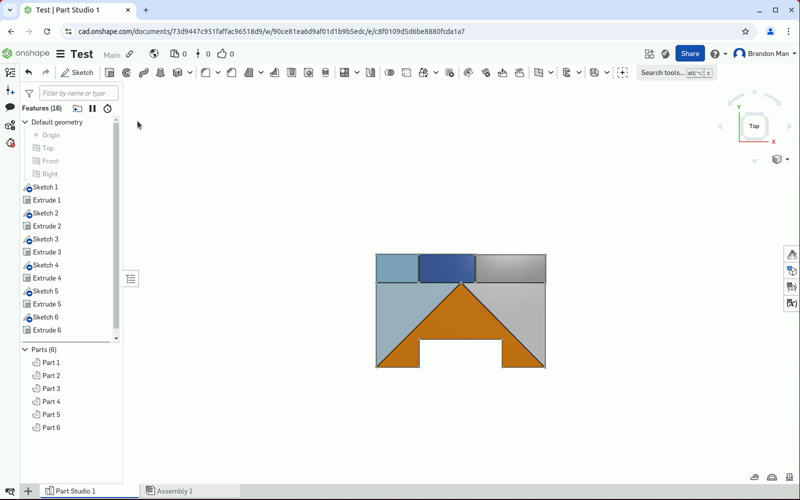
key(shift+7)
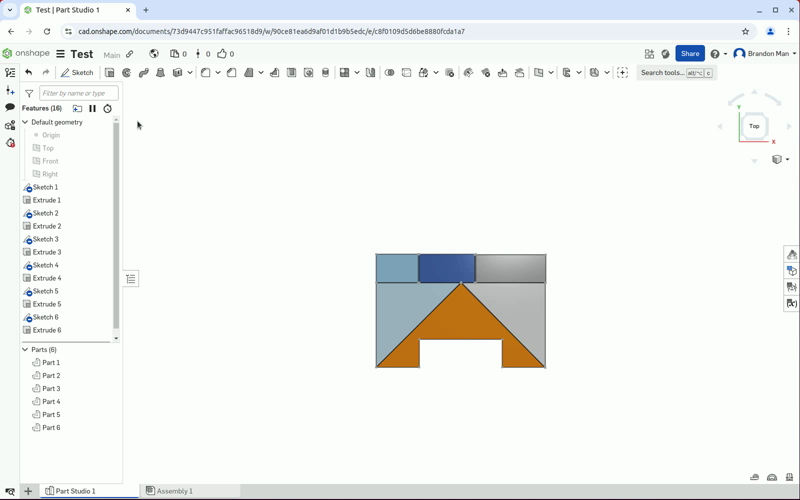
key(up, 3)
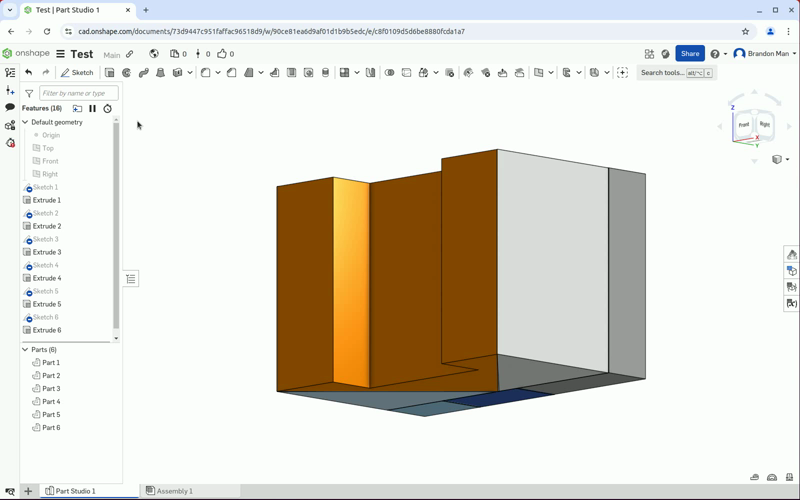
key(left, 3)
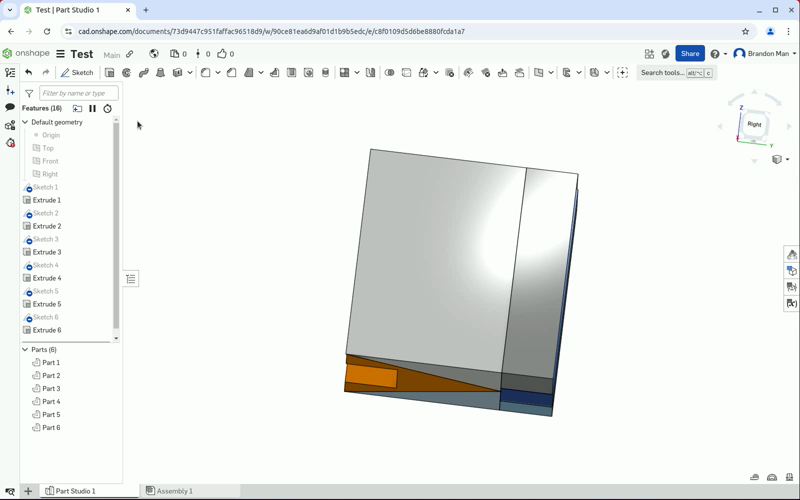
key(right, 3)
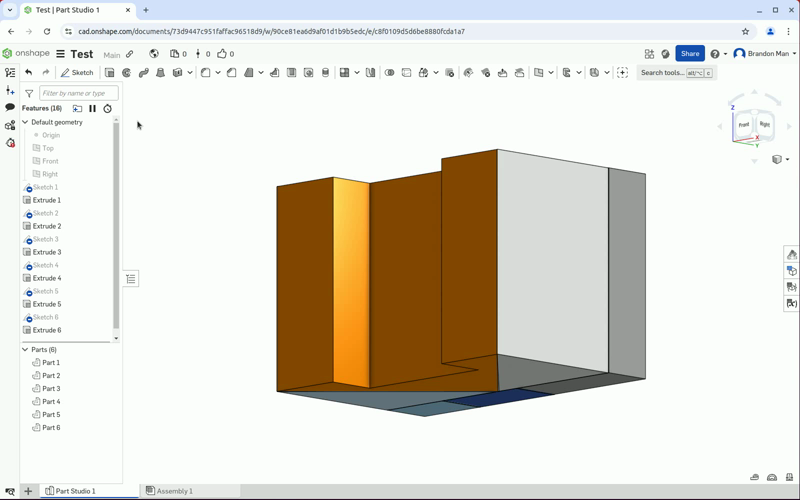
key(down, 3)
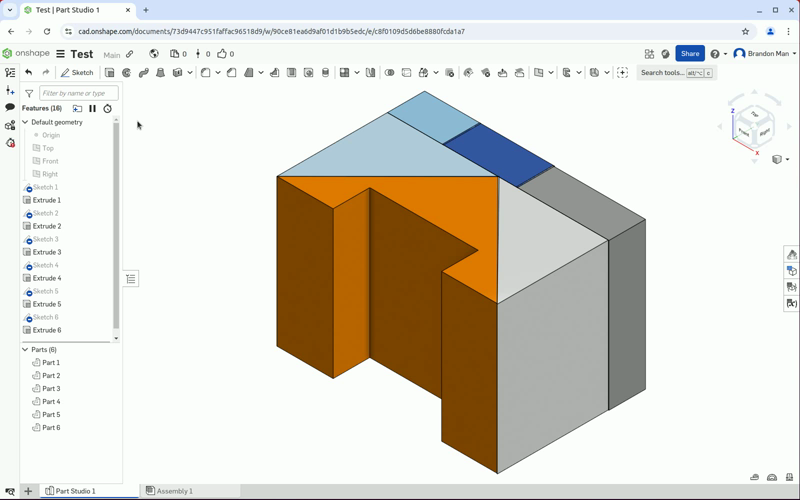
mouse_move(69, 189)
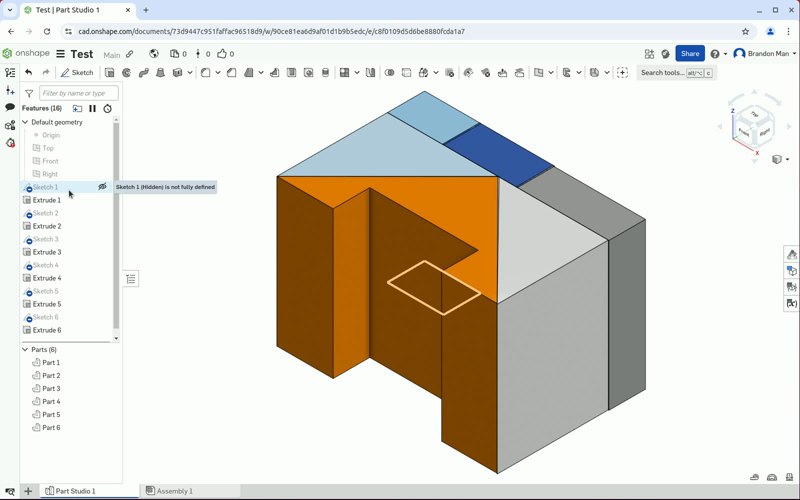
click(69, 189)